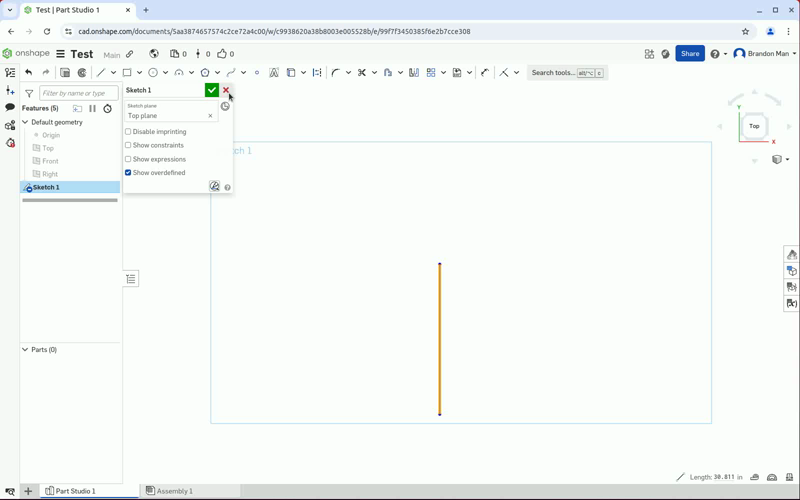
key(shift+h)
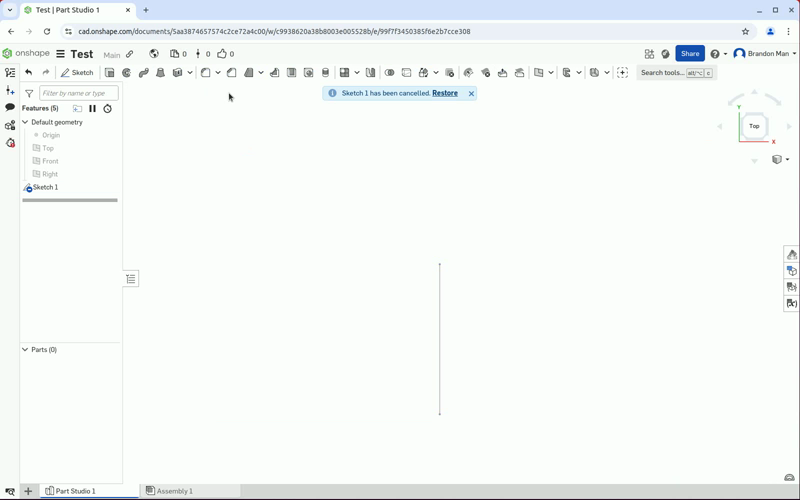
key(shift+s)
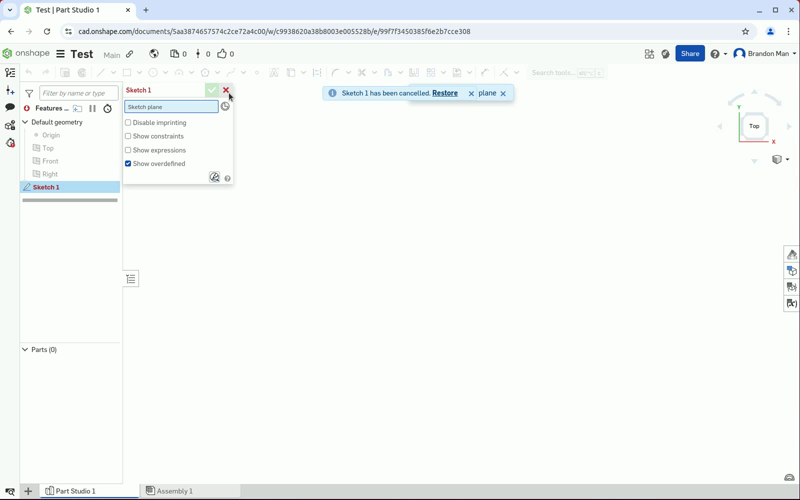
mouse_move(73, 150)
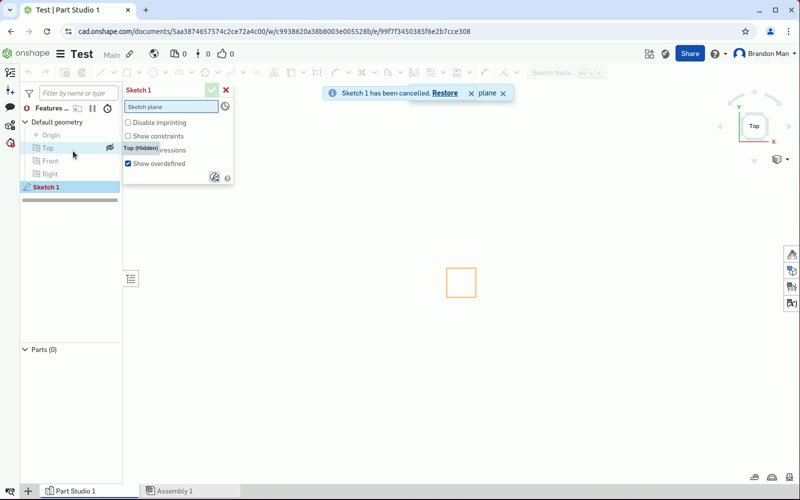
click(73, 150)
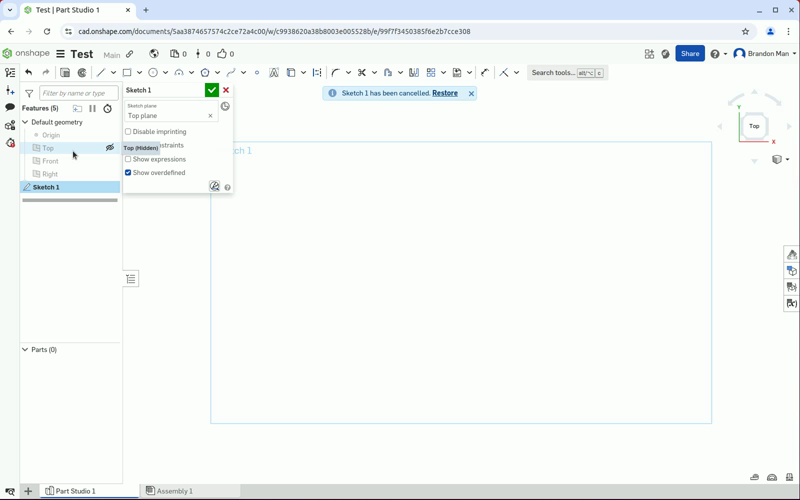
mouse_move(73, 352)
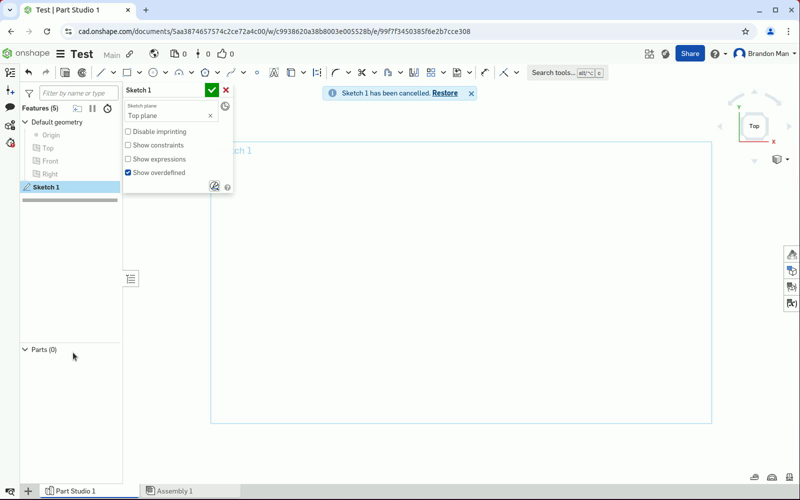
key(y)
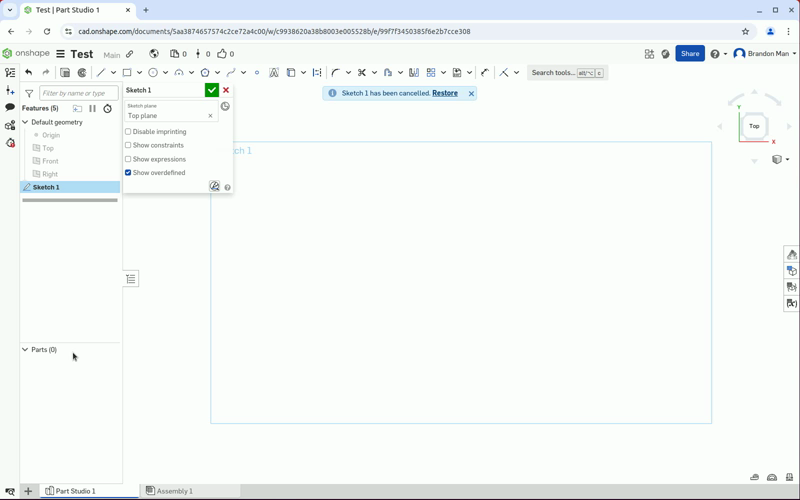
key(a)
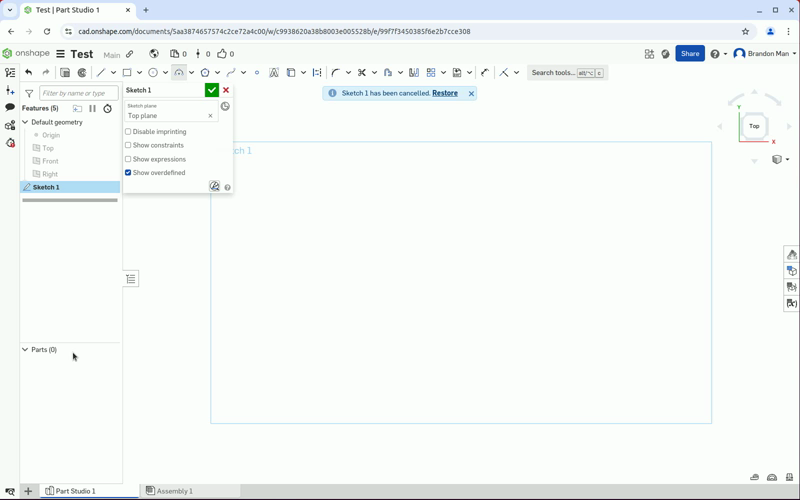
key_down(shift)
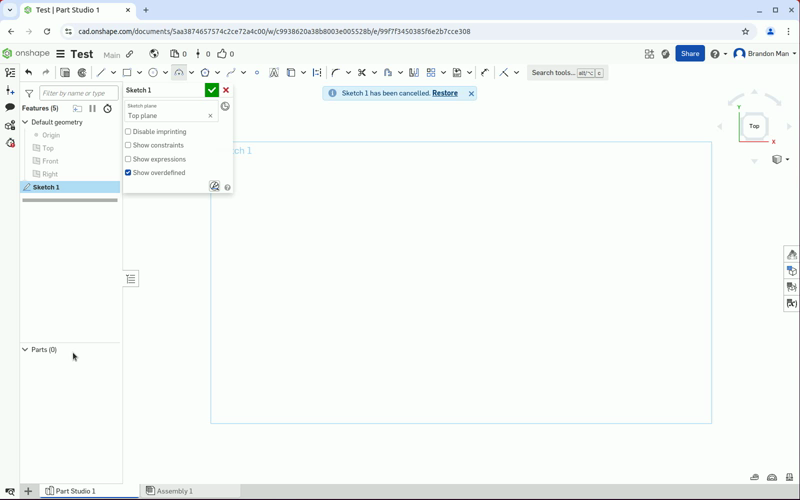
mouse_move(460, 170)
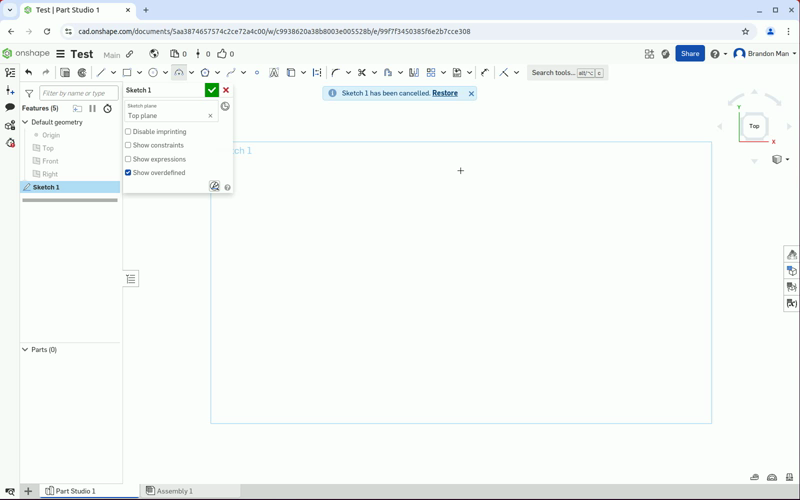
click(460, 170)
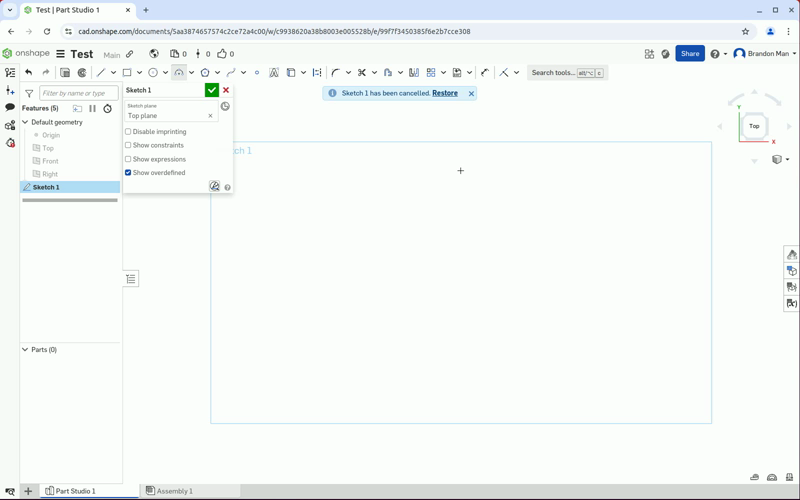
key_up(shift)
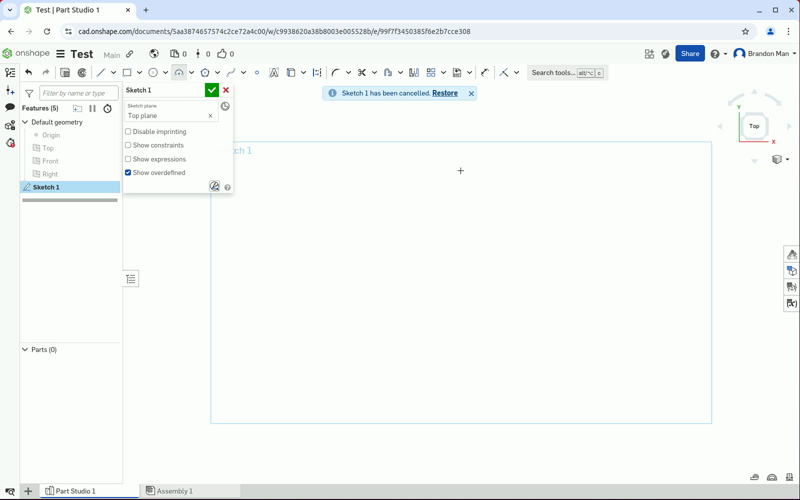
key_down(shift)
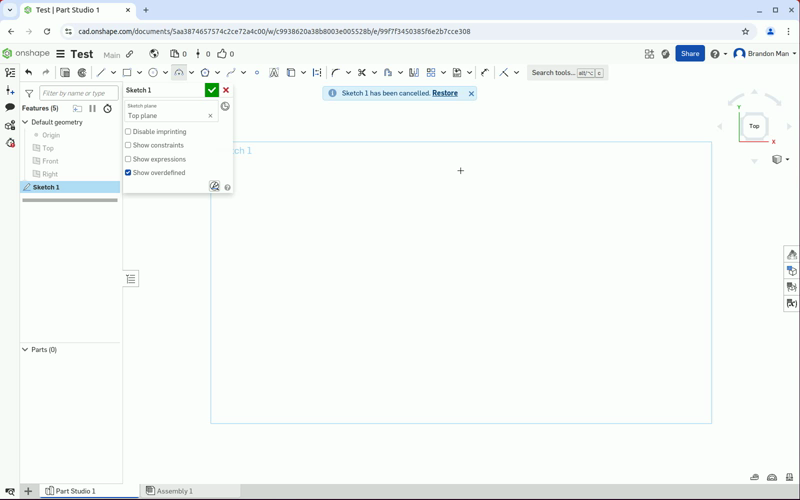
mouse_move(462, 231)
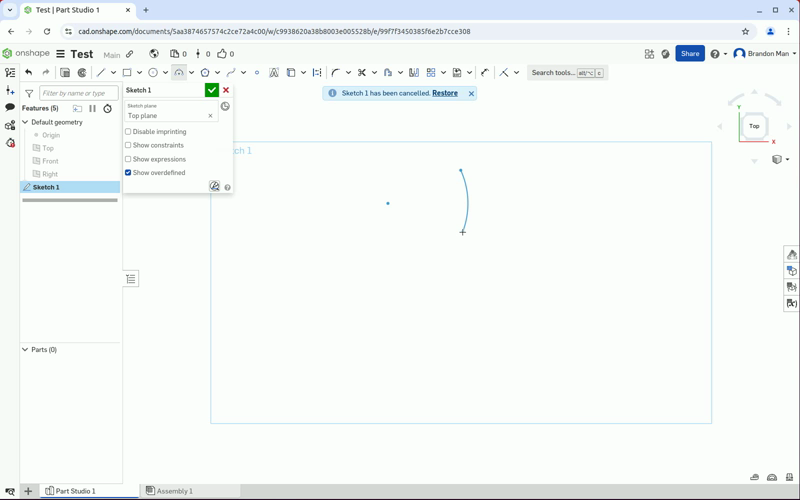
click(462, 231)
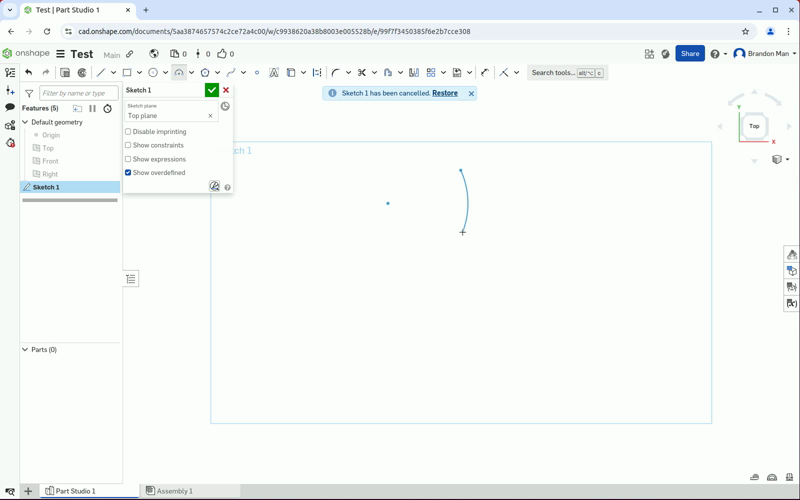
mouse_move(453, 201)
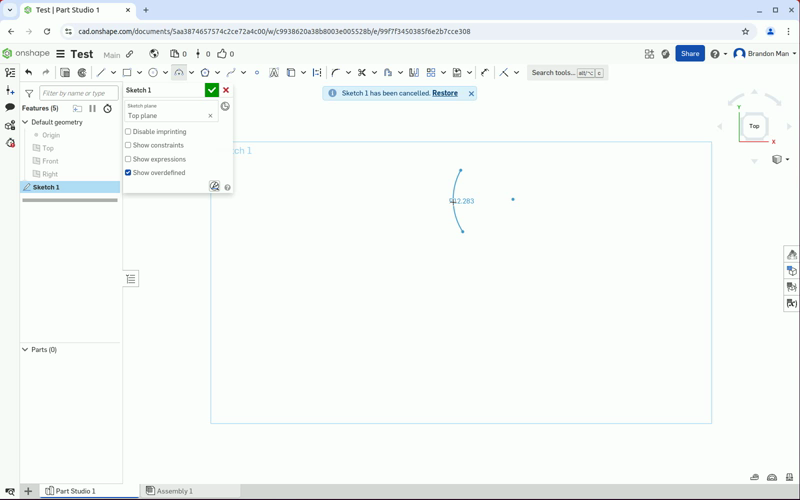
click(453, 201)
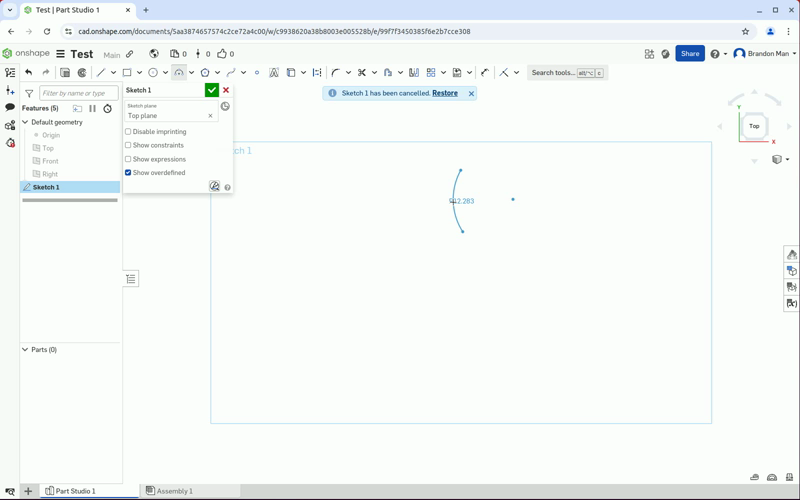
key_up(shift)
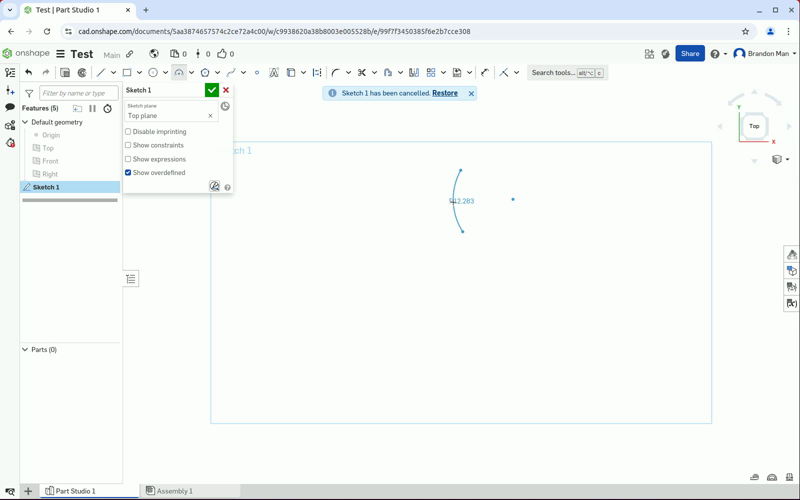
mouse_move(462, 231)
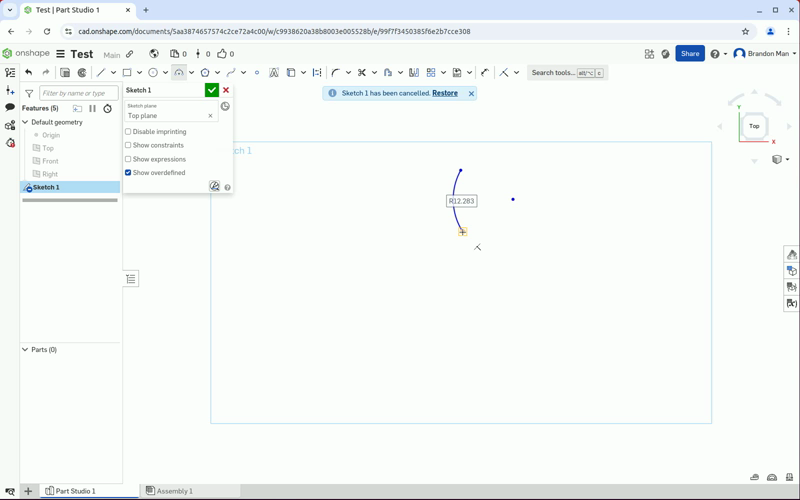
click(462, 231)
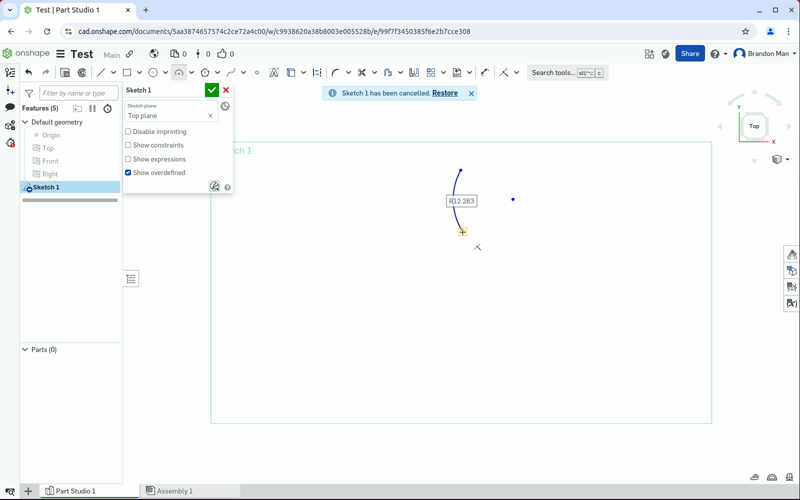
key_down(shift)
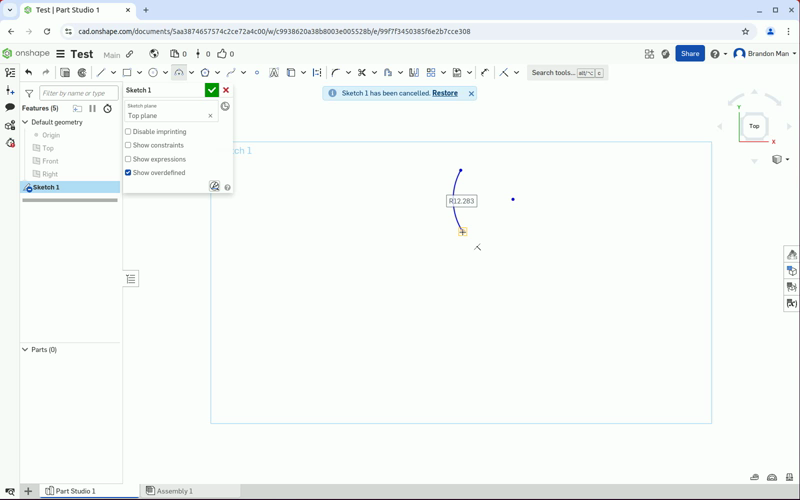
mouse_move(504, 255)
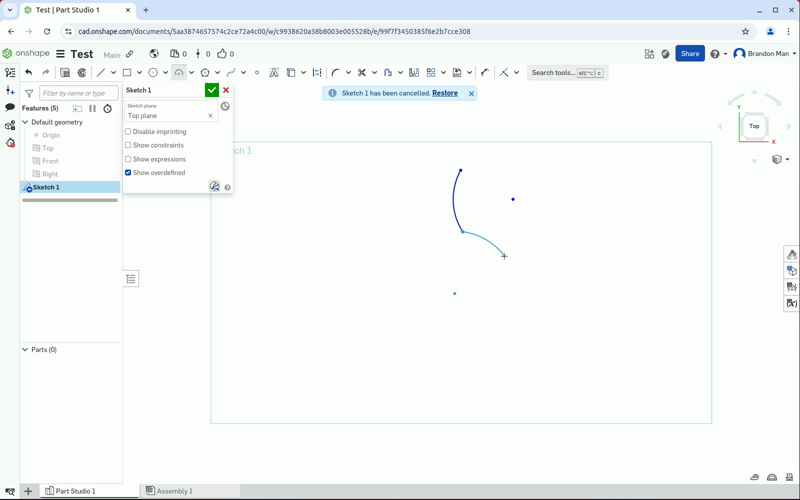
click(504, 255)
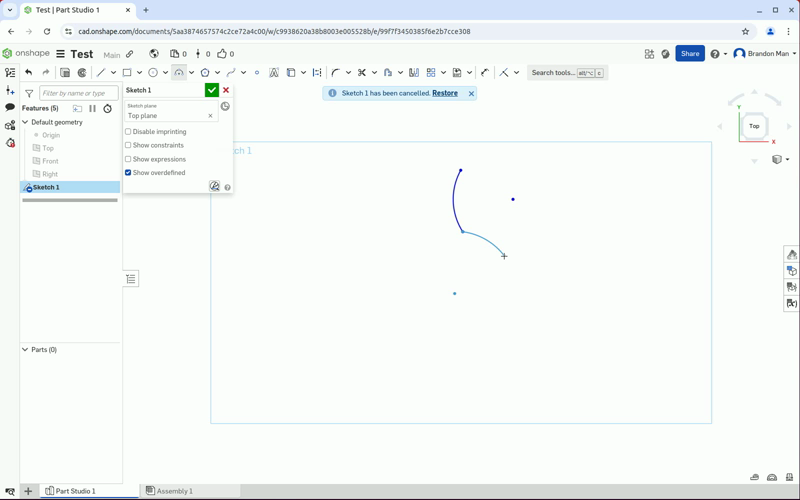
mouse_move(486, 238)
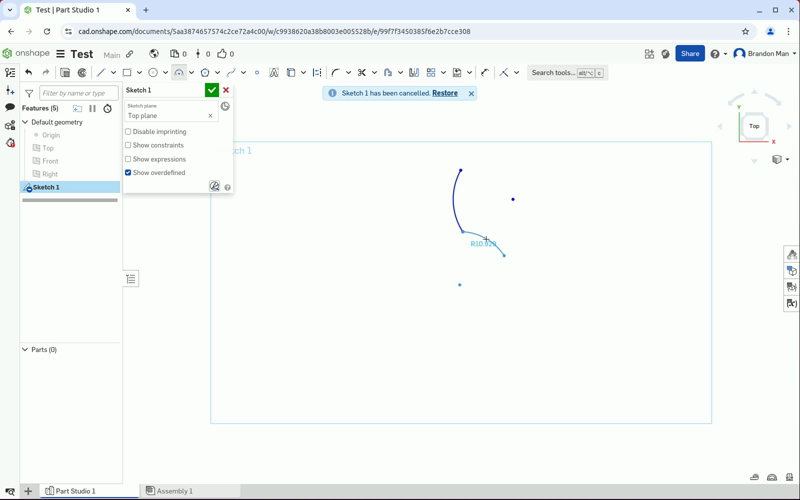
click(486, 238)
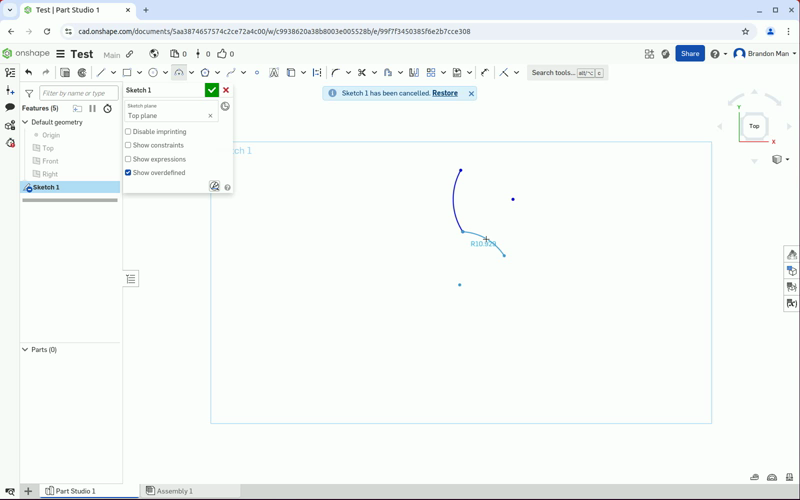
key_up(shift)
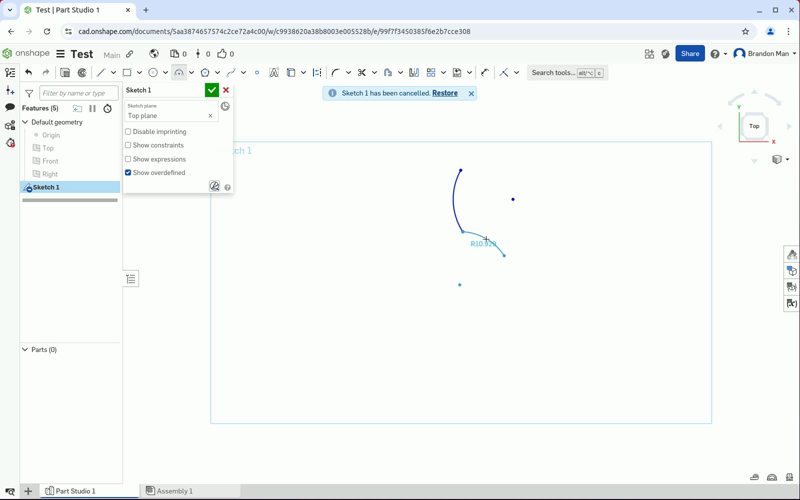
mouse_move(504, 255)
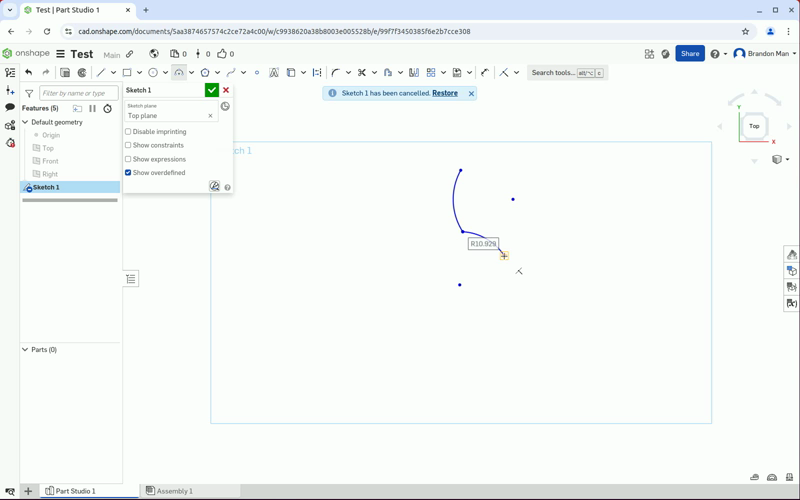
click(504, 255)
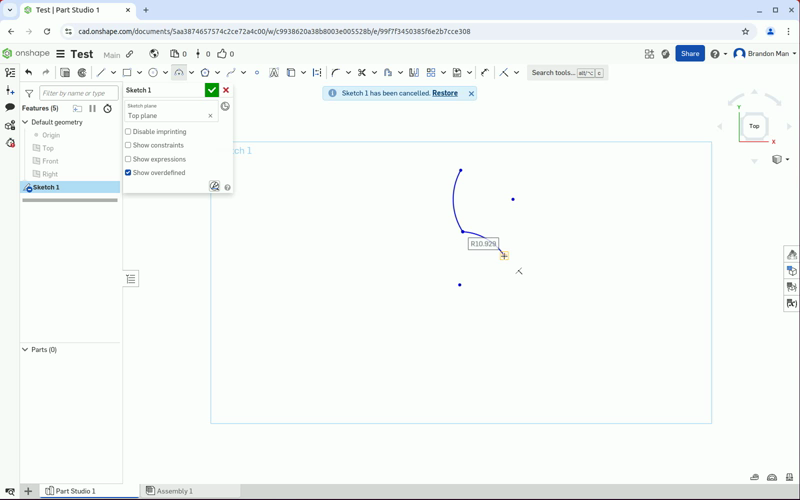
key_down(shift)
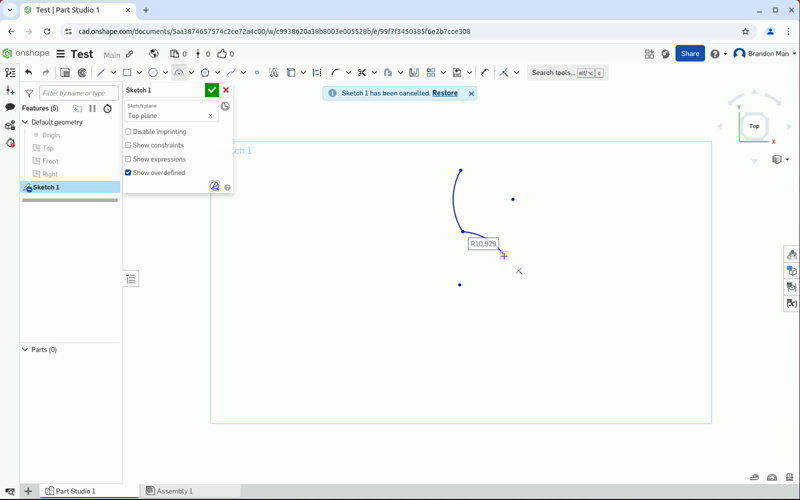
mouse_move(558, 226)
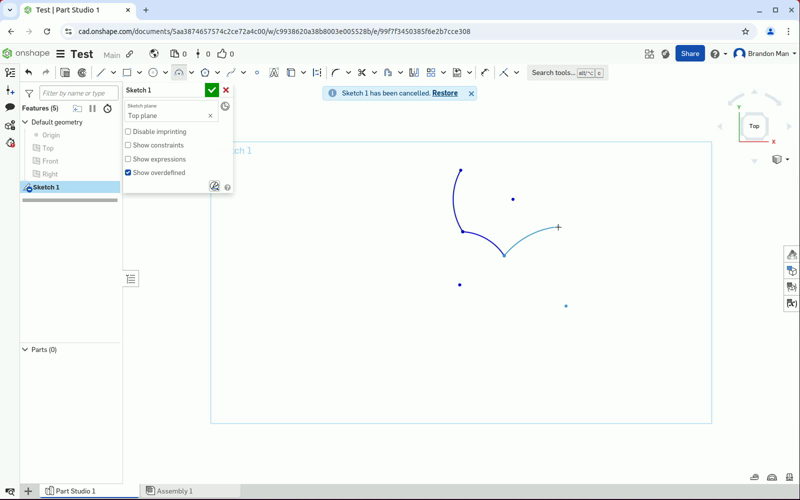
click(558, 226)
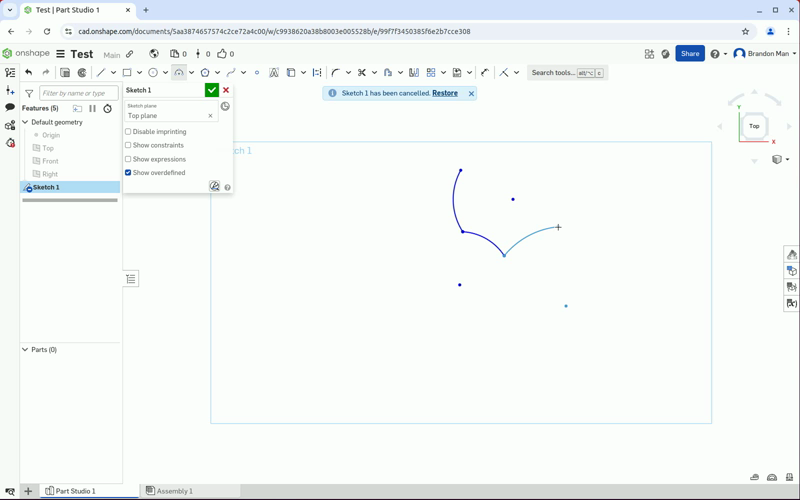
mouse_move(535, 249)
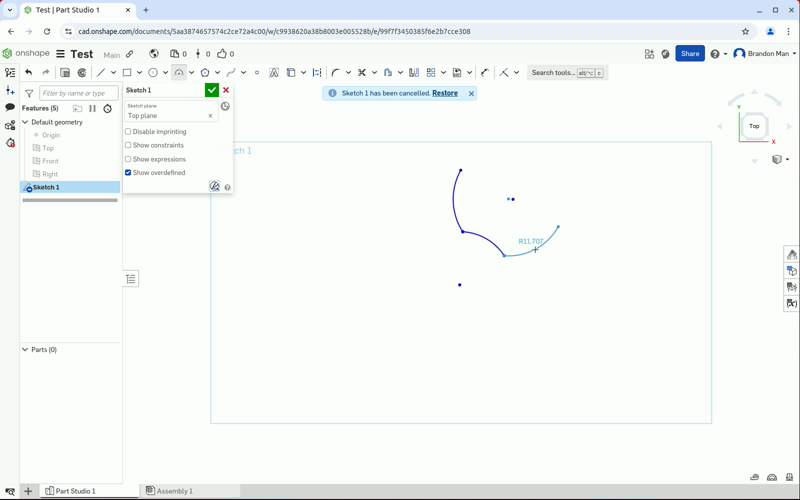
click(535, 249)
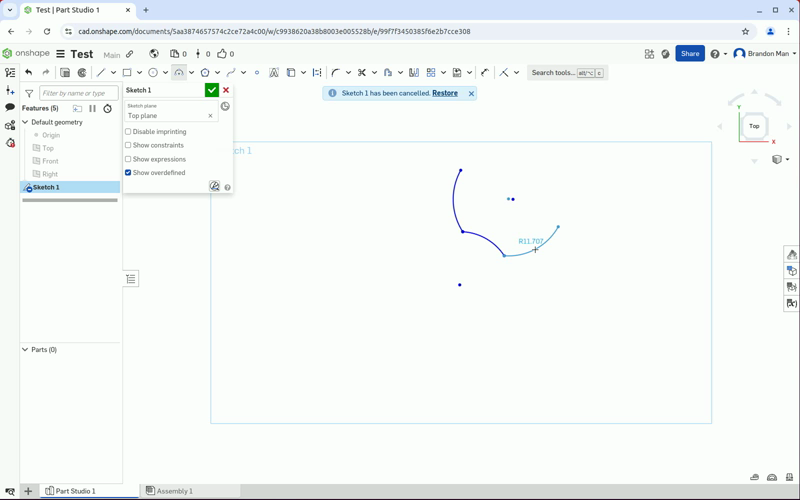
key_up(shift)
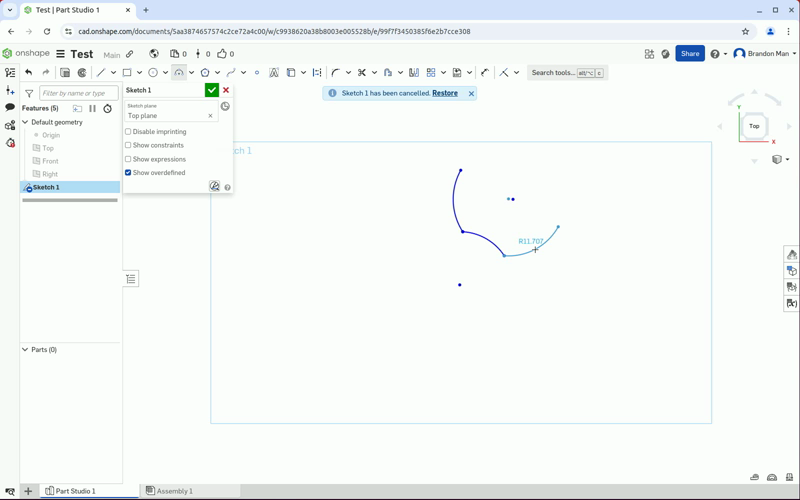
mouse_move(558, 226)
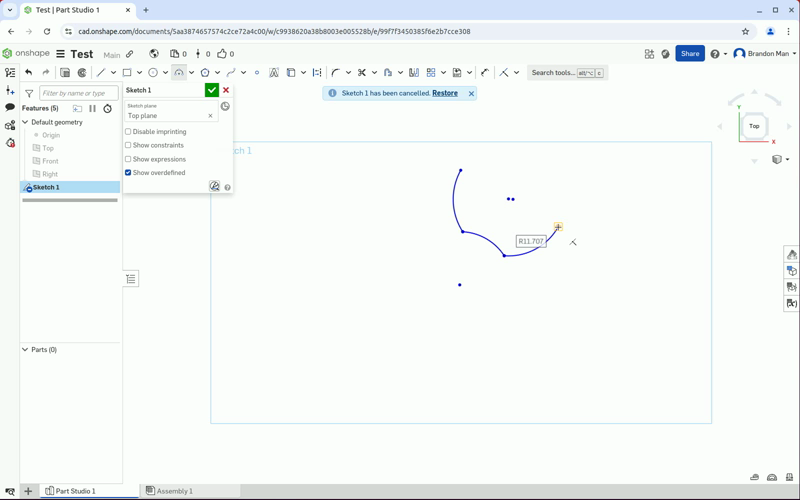
click(558, 226)
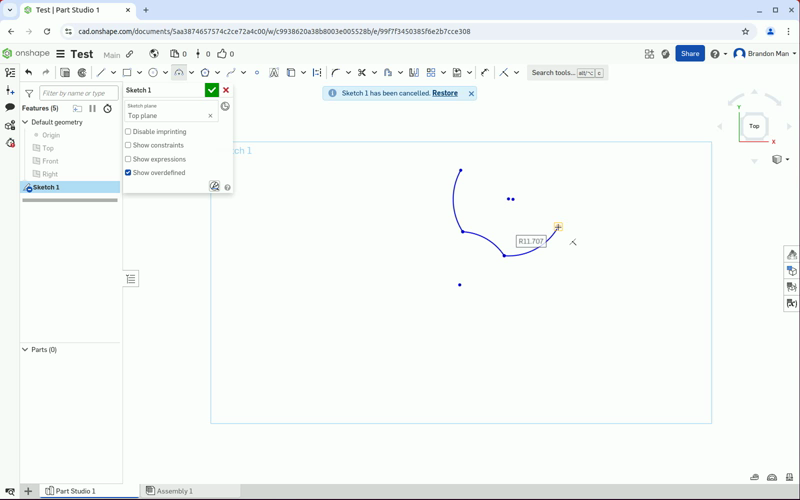
key_down(shift)
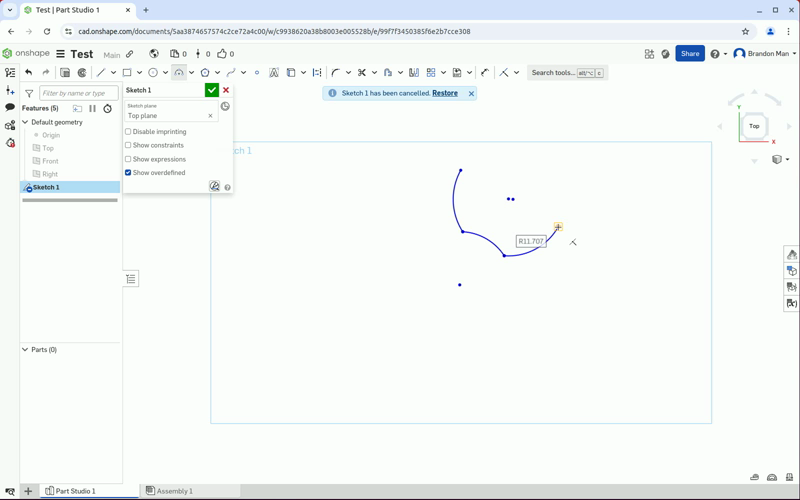
mouse_move(517, 185)
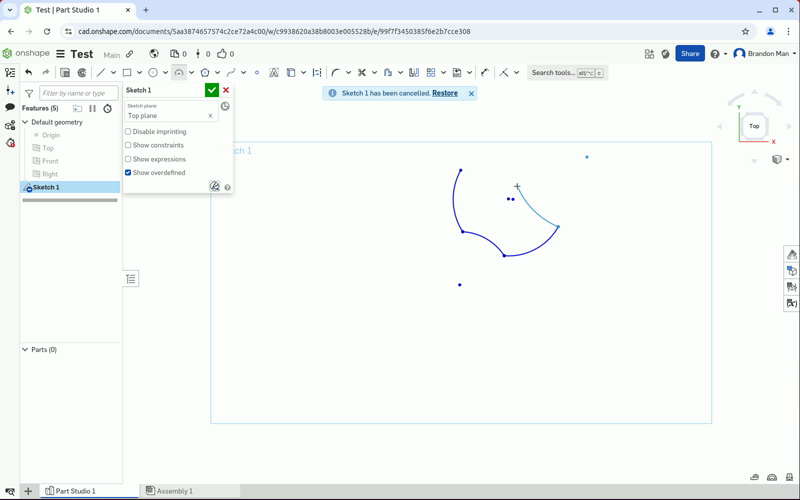
click(517, 185)
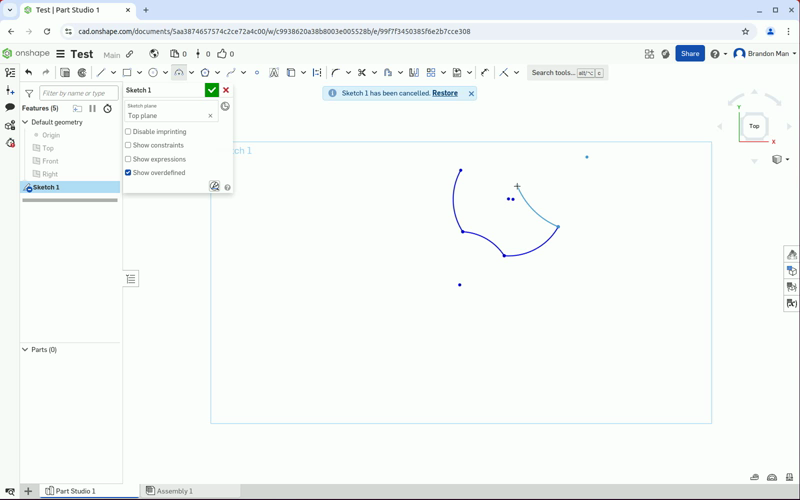
mouse_move(528, 215)
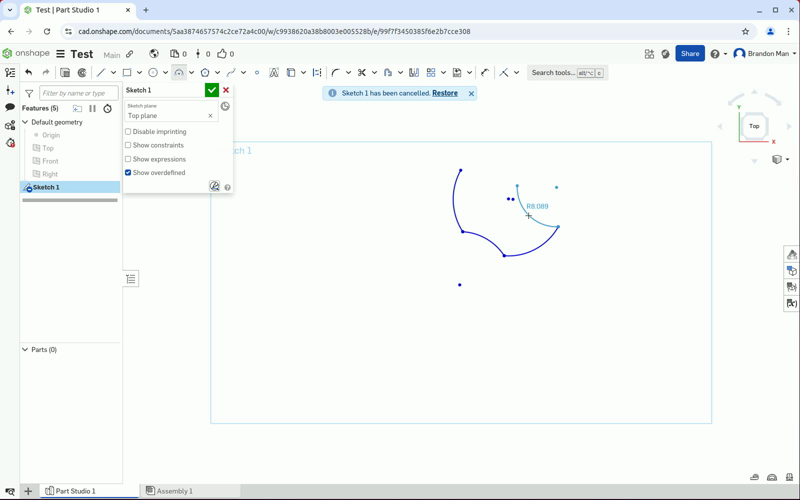
click(528, 215)
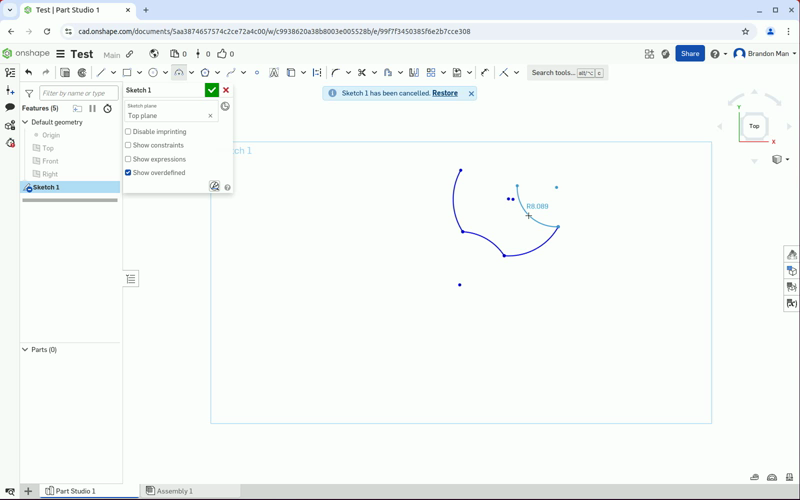
key_up(shift)
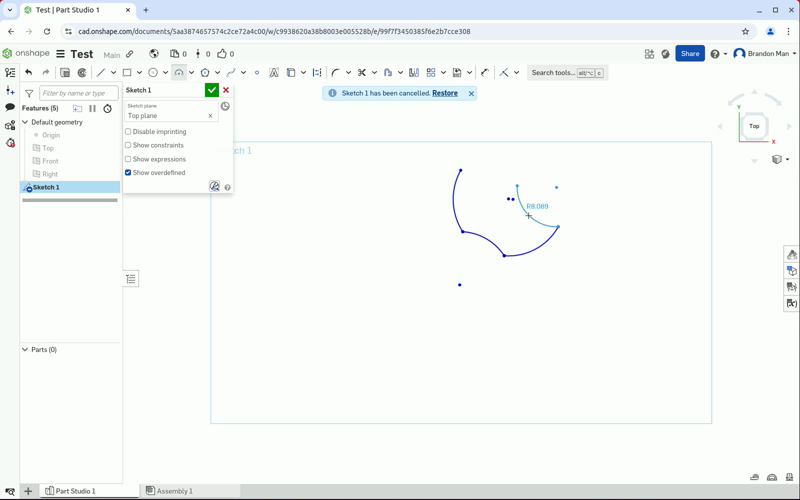
mouse_move(517, 185)
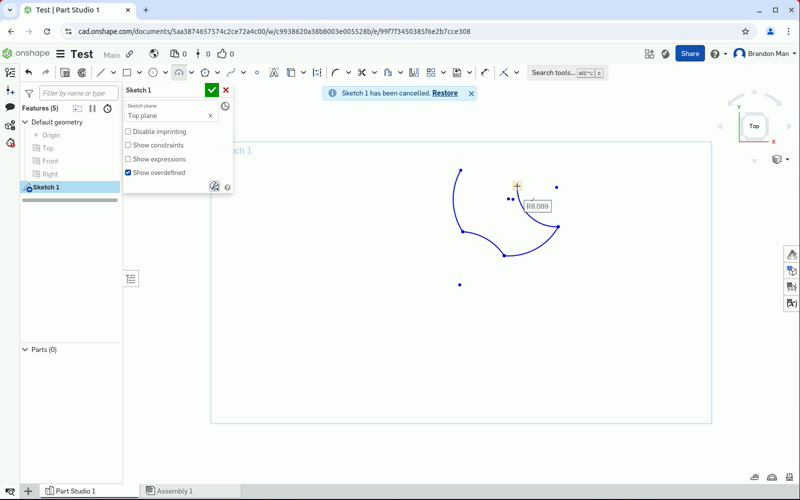
click(517, 185)
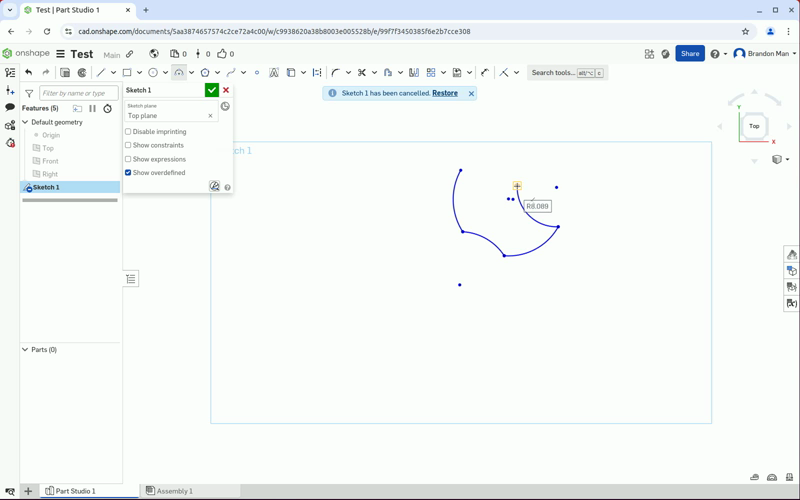
mouse_move(460, 170)
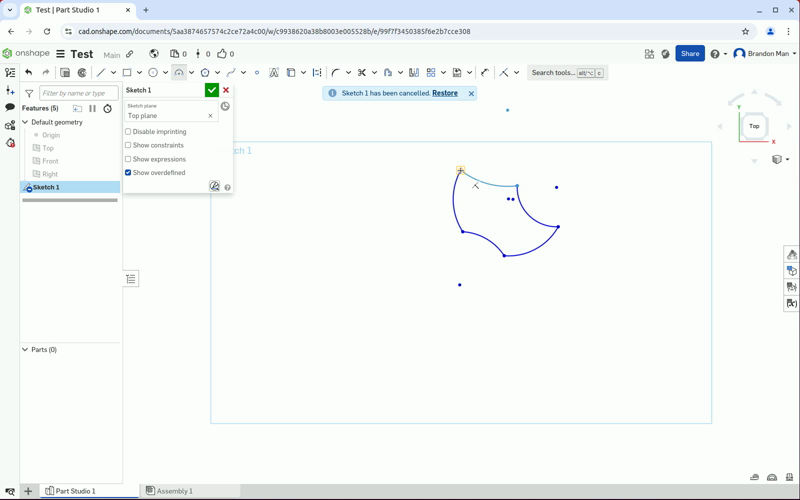
click(460, 170)
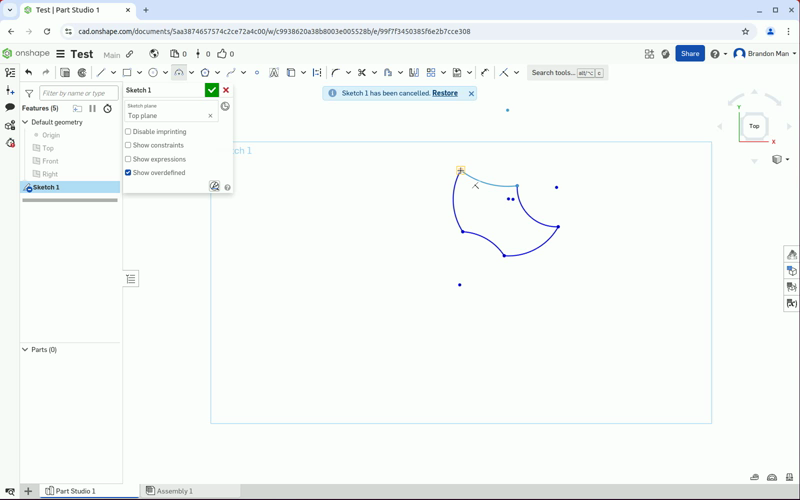
key_down(shift)
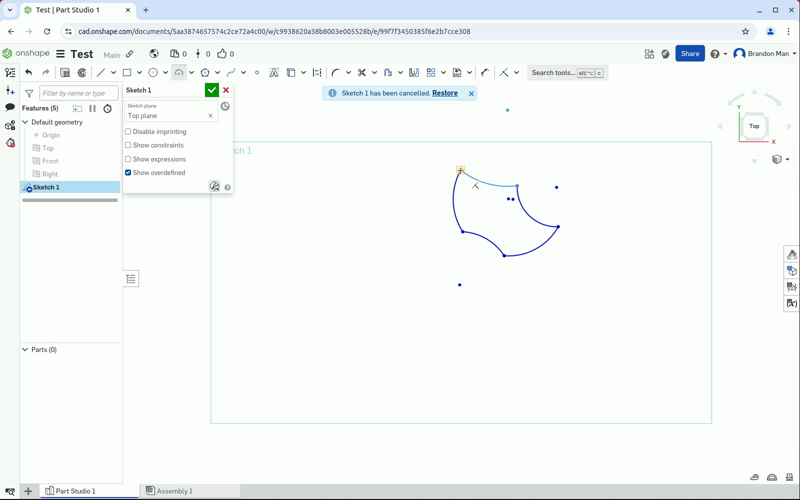
mouse_move(485, 190)
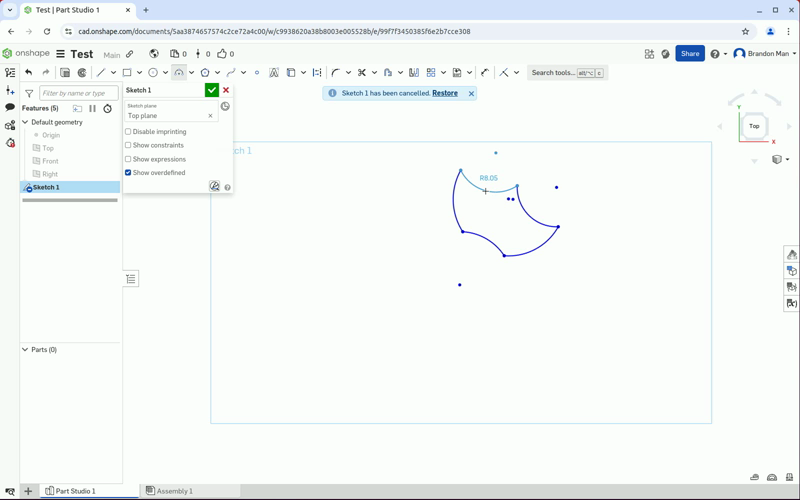
click(485, 190)
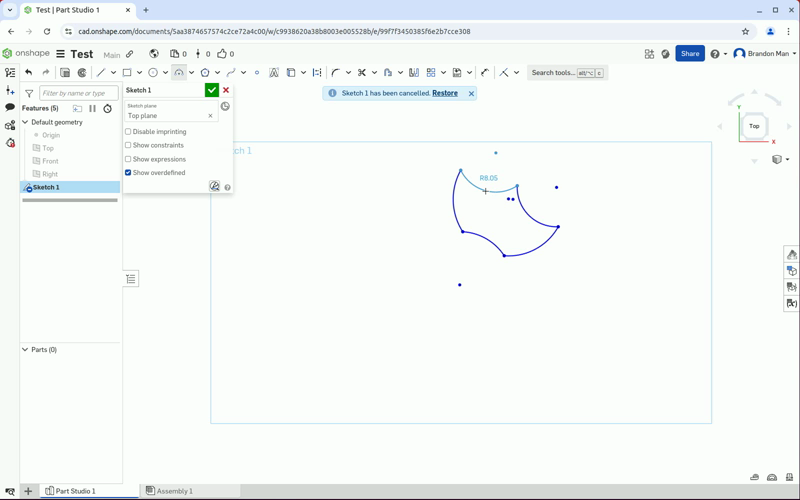
key_up(shift)
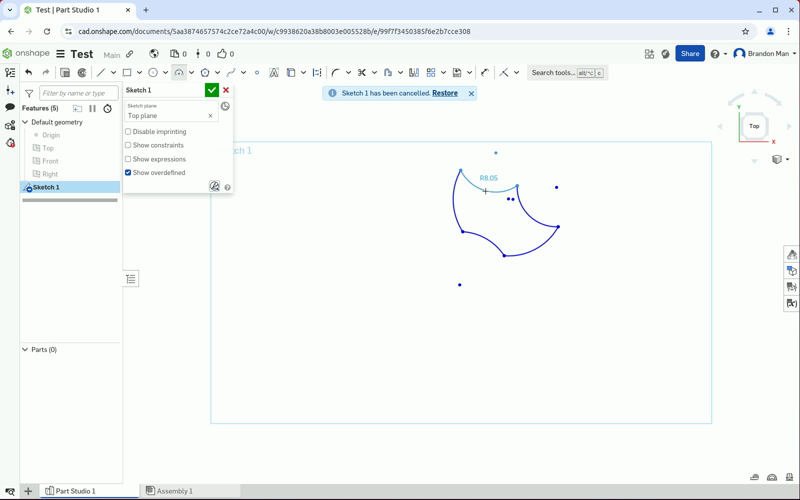
key(esc)
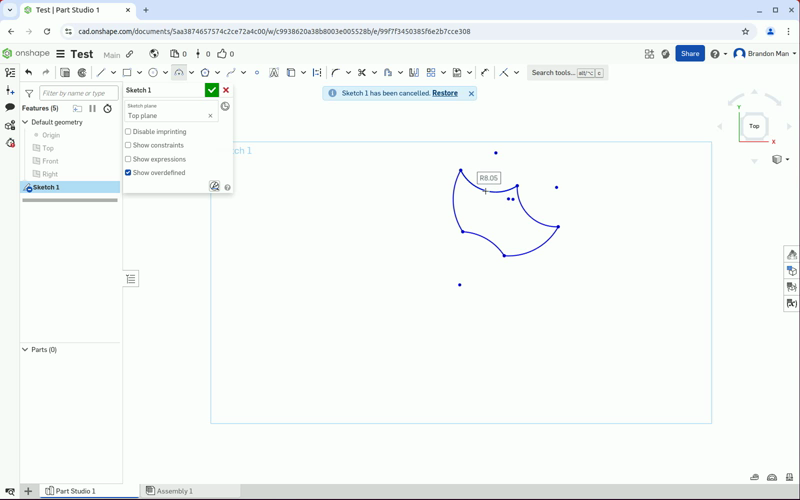
mouse_move(478, 192)
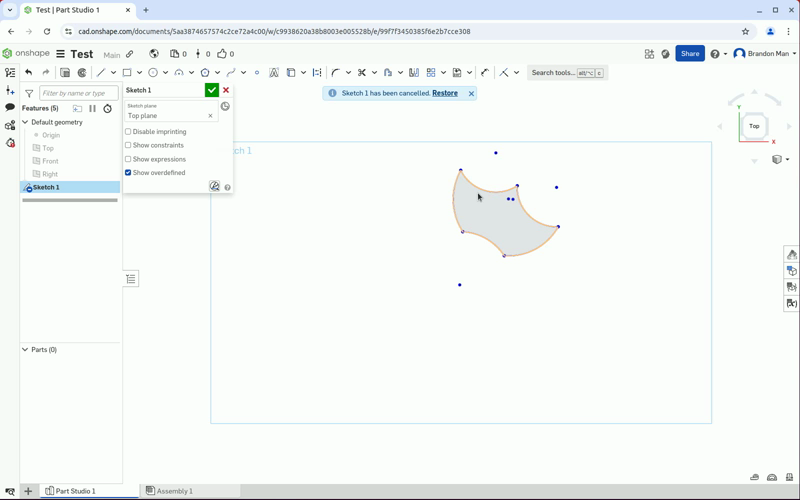
click(478, 192)
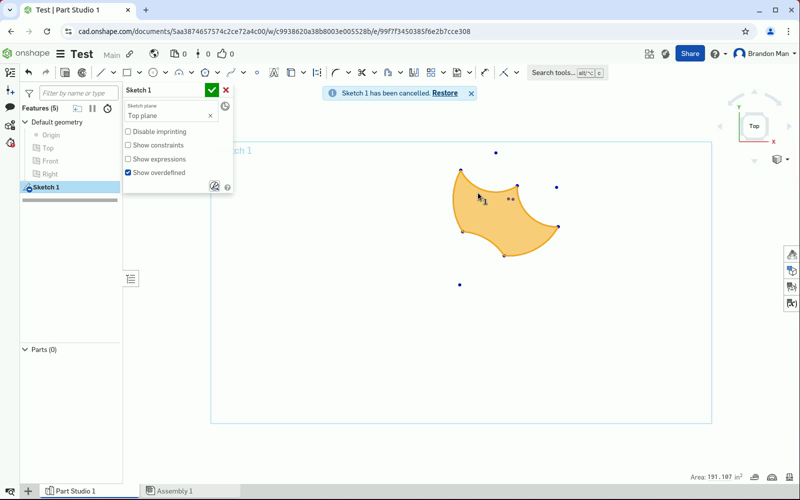
mouse_move(73, 352)
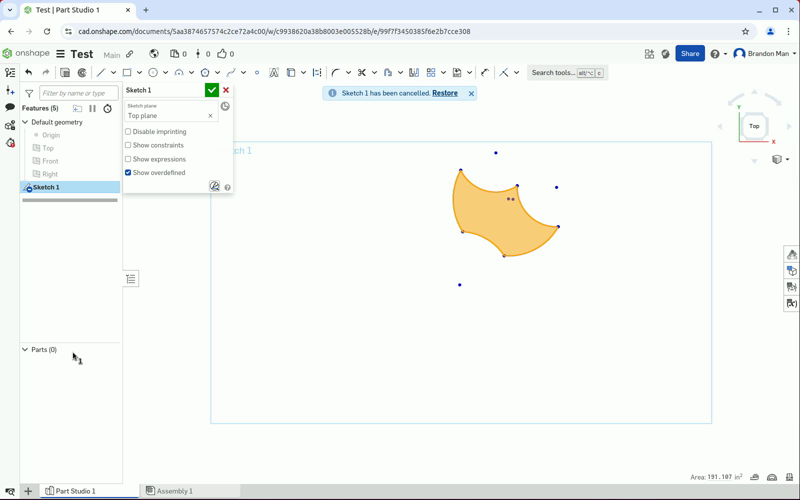
key(shift+y)
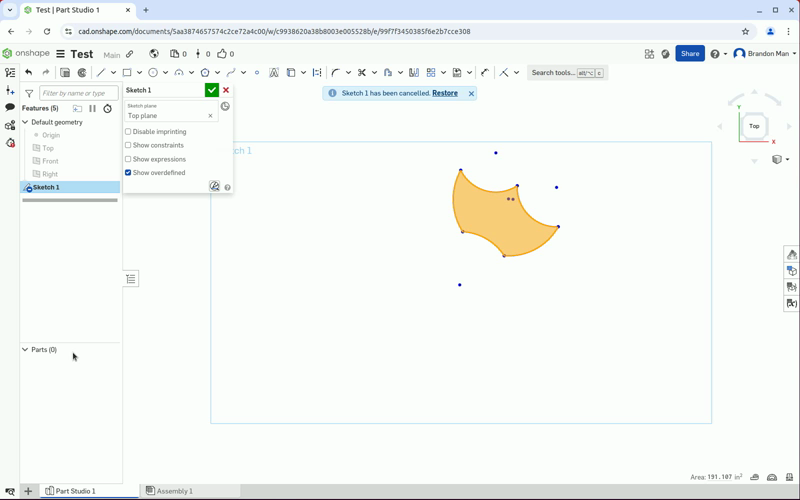
key(shift+e)
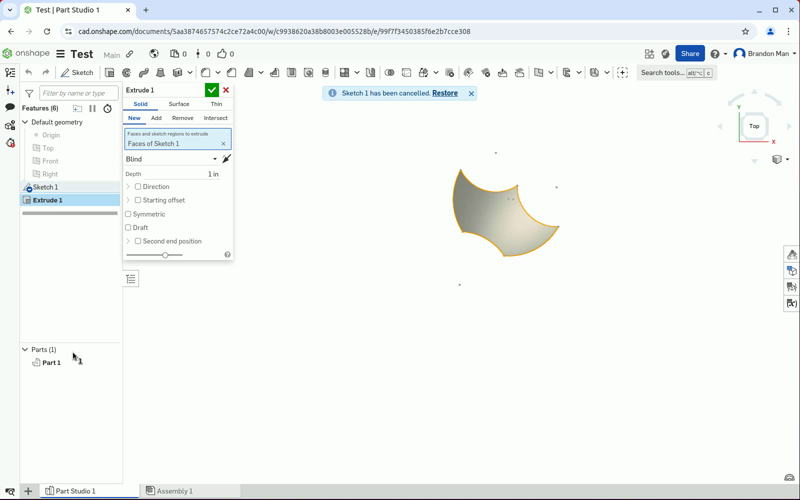
mouse_move(143, 106)
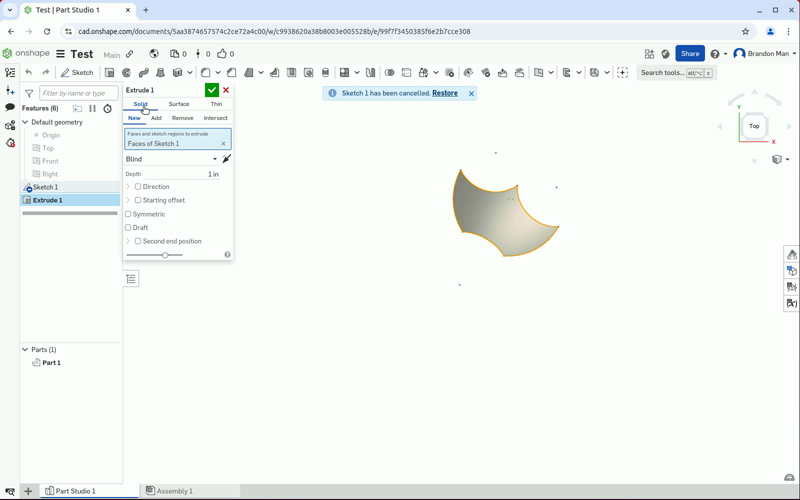
click(143, 106)
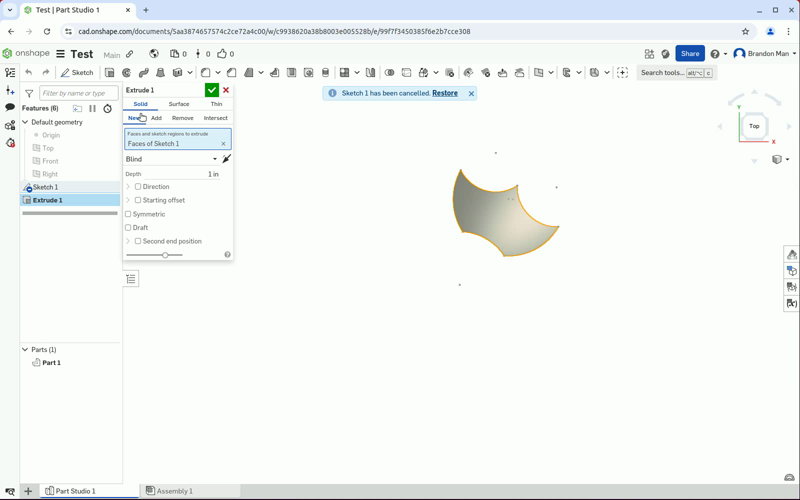
mouse_move(137, 120)
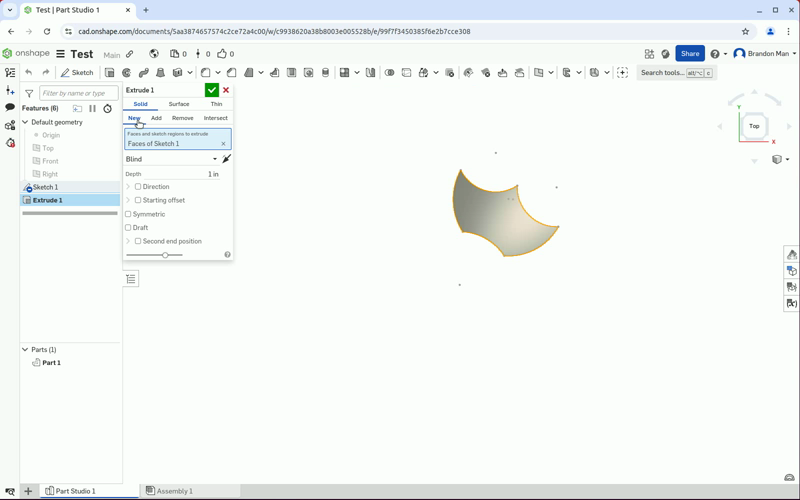
click(137, 120)
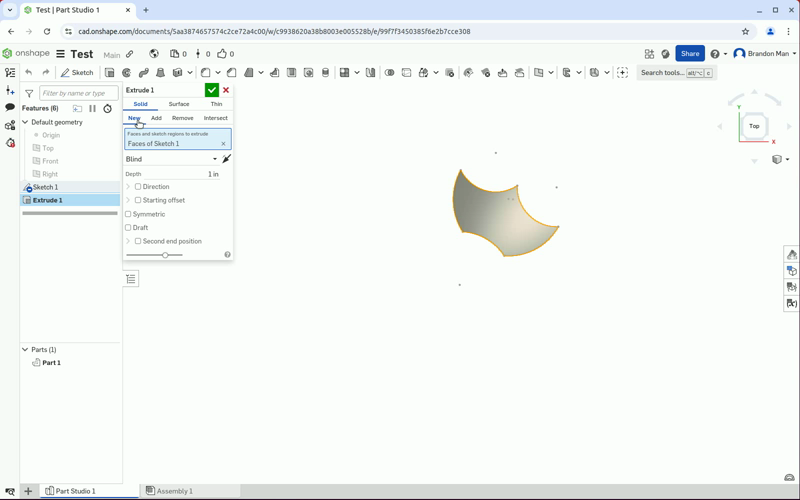
key(tab, 4)
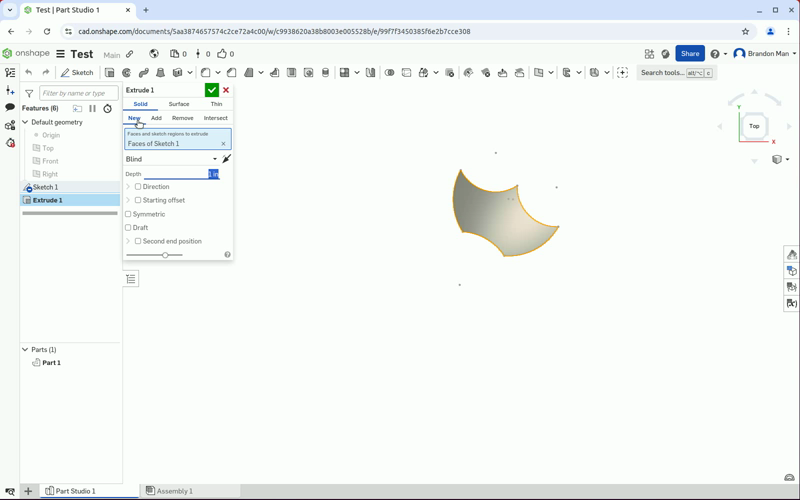
text(8.906)
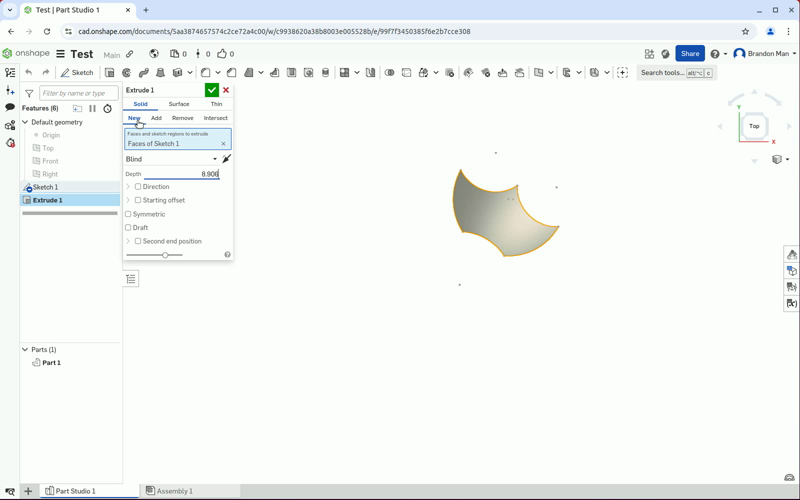
key(enter)
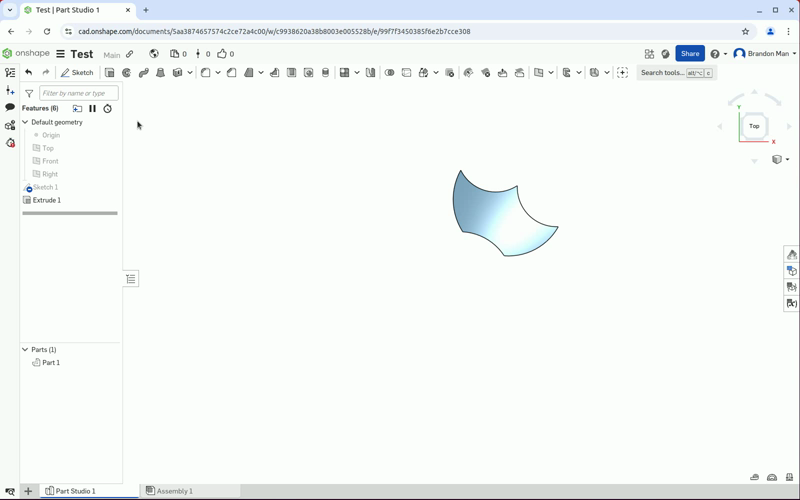
key(shift+h)
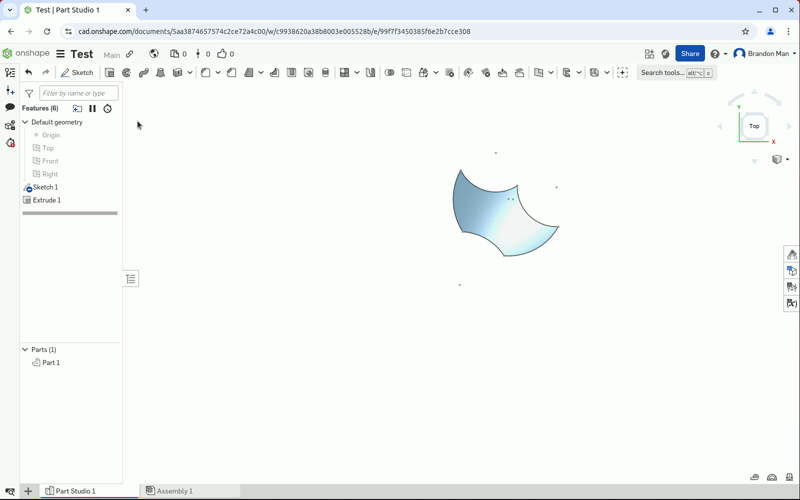
key(shift+h)
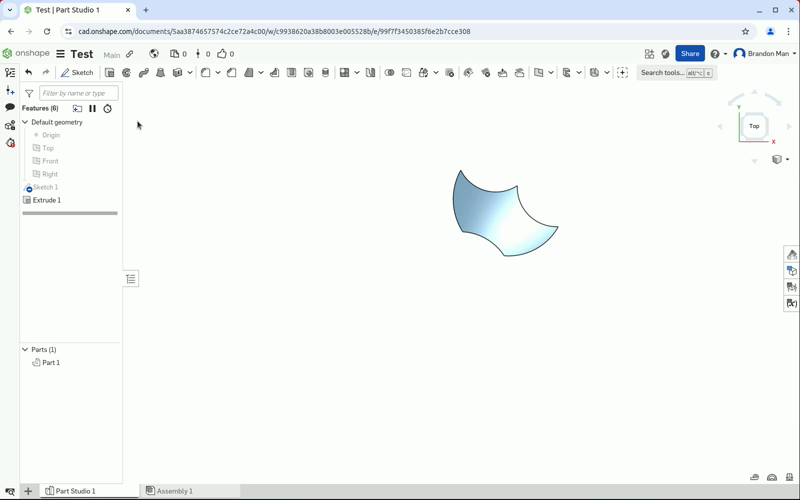
mouse_move(73, 189)
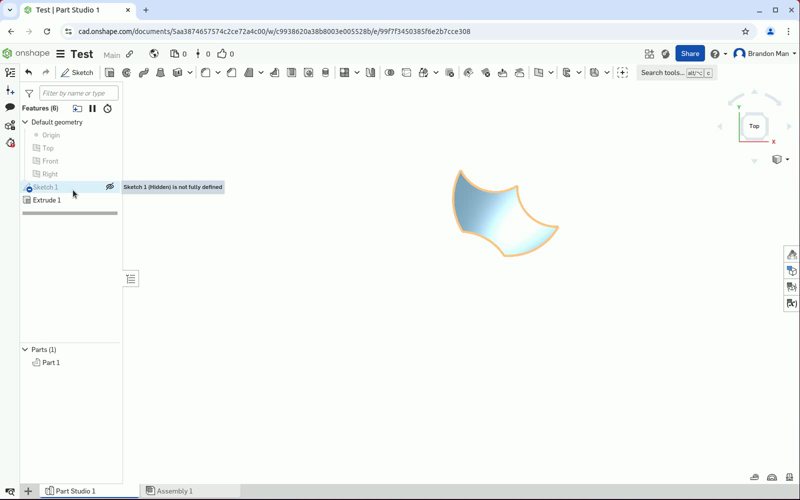
click(73, 189)
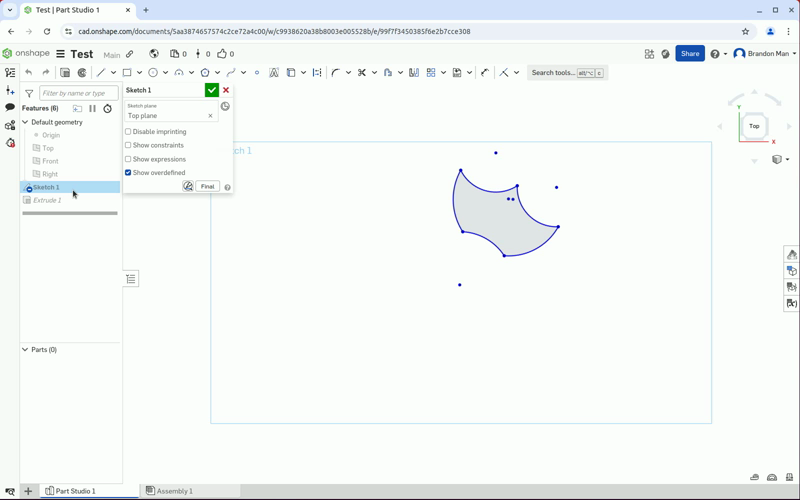
mouse_move(229, 92)
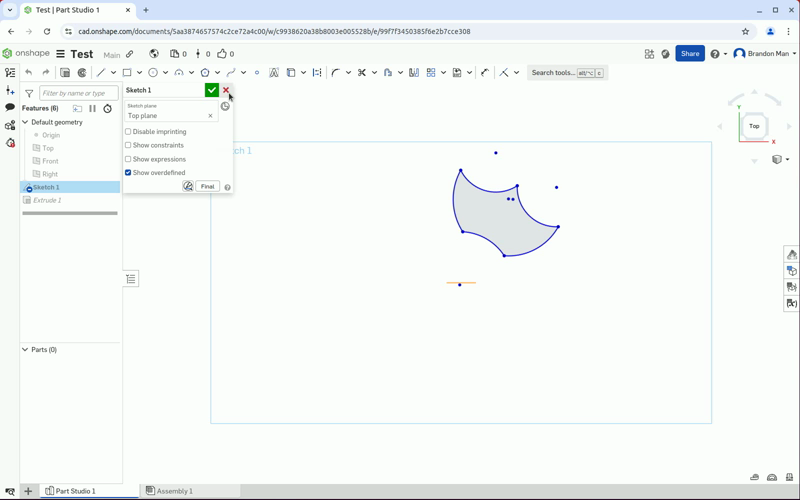
click(229, 92)
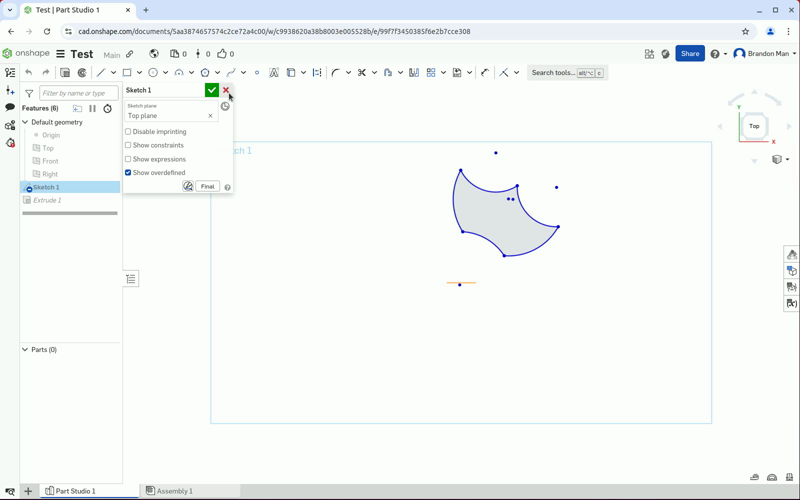
key(shift+s)
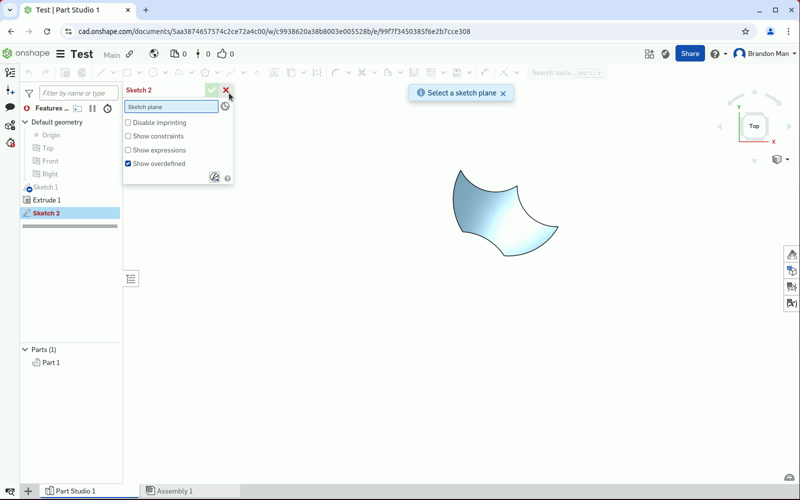
mouse_move(73, 150)
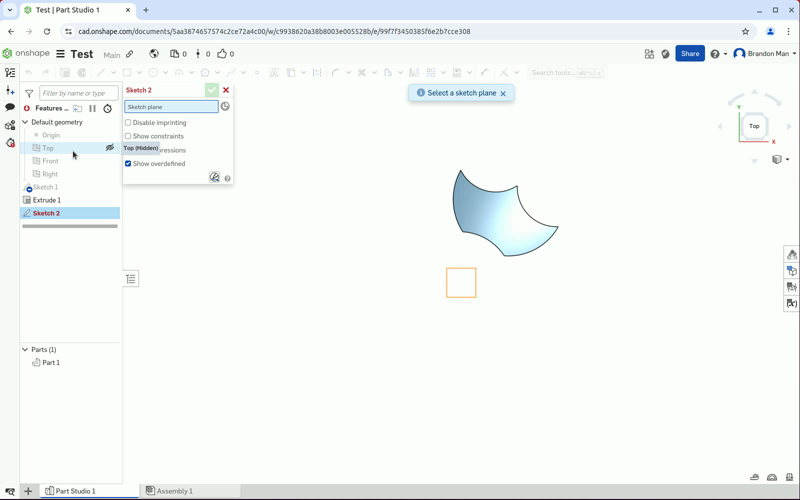
click(73, 150)
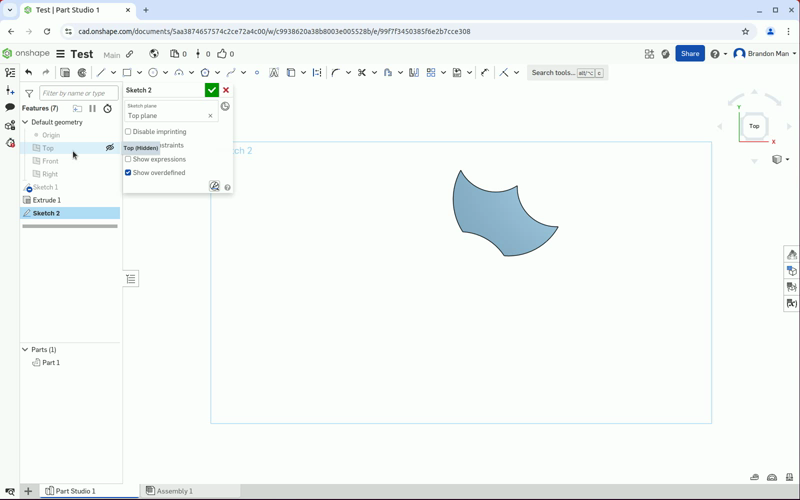
mouse_move(73, 352)
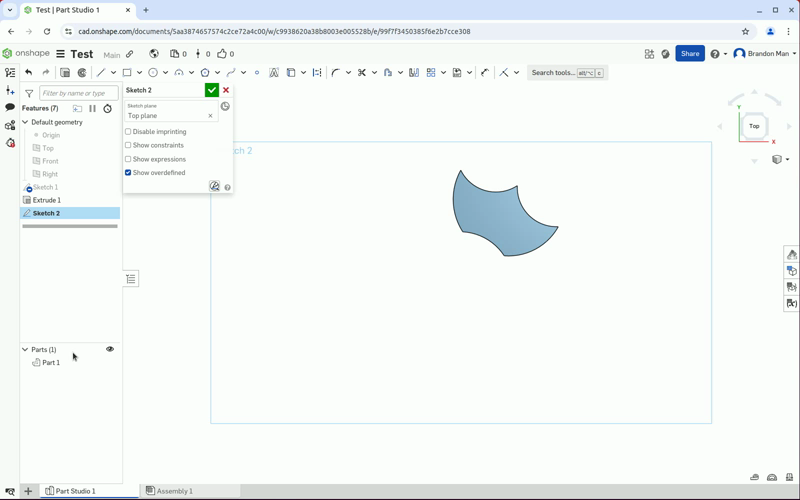
key(y)
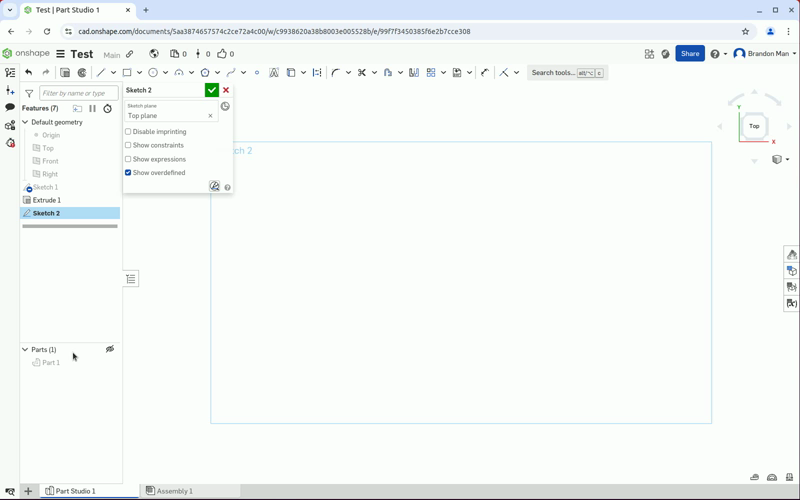
key(a)
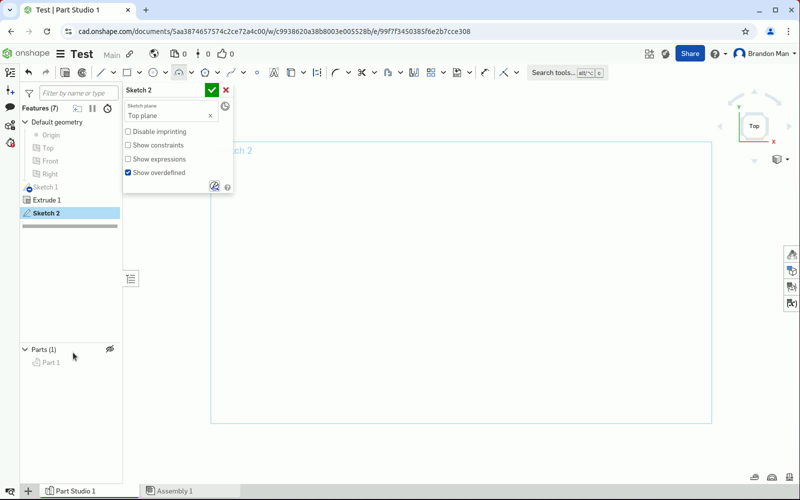
key_down(shift)
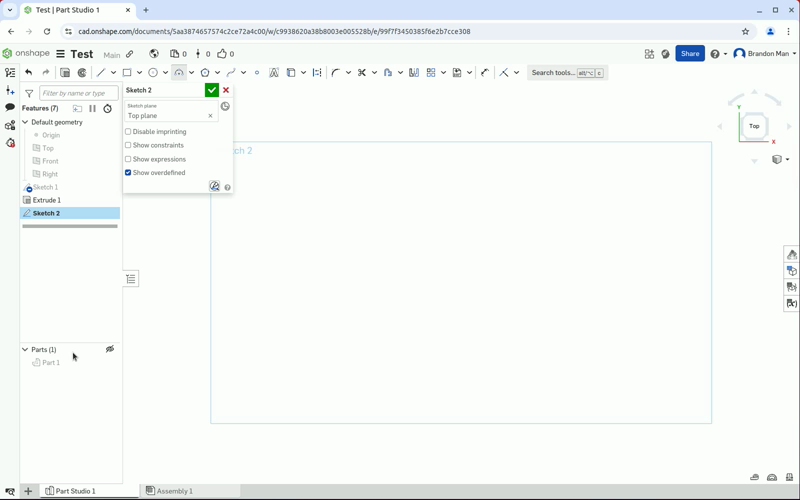
mouse_move(348, 282)
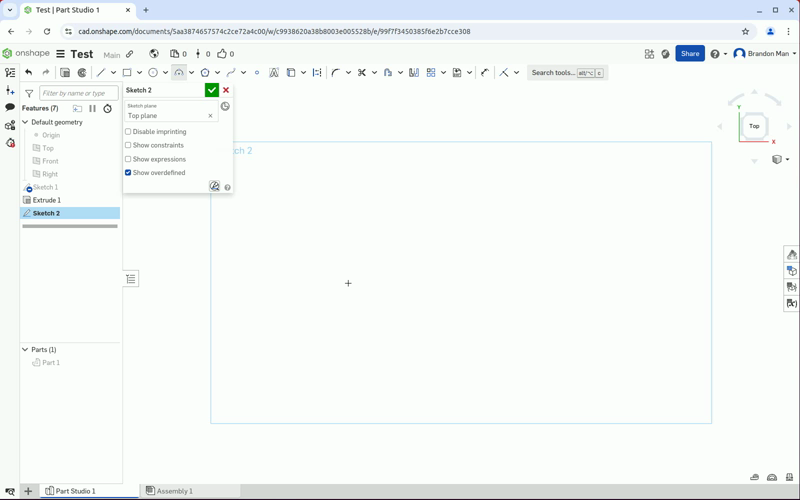
click(348, 282)
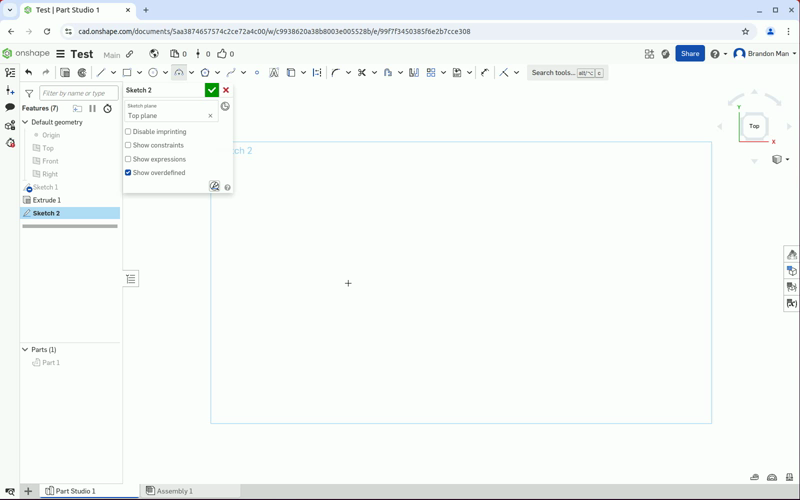
key_up(shift)
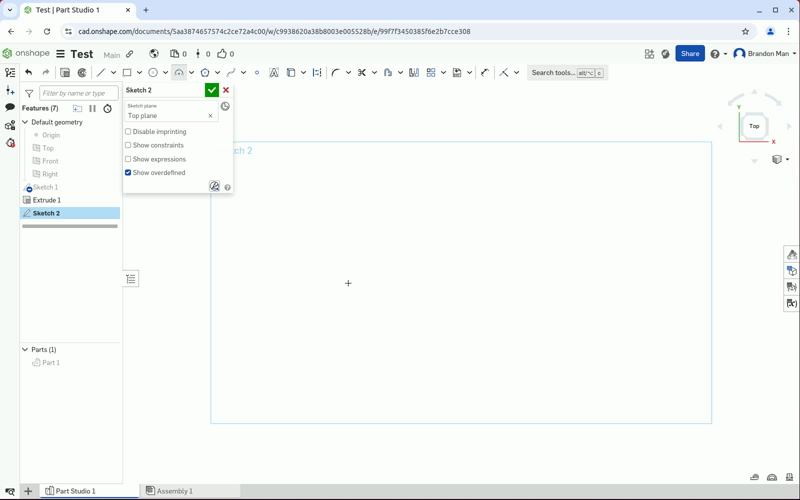
key_down(shift)
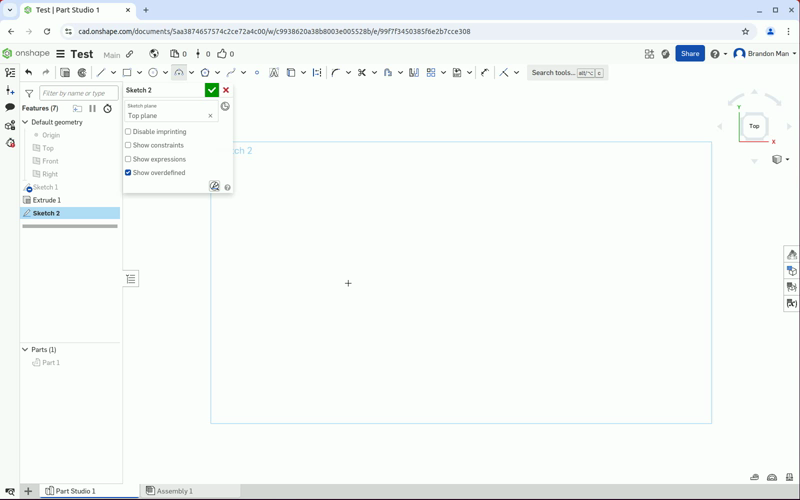
mouse_move(363, 339)
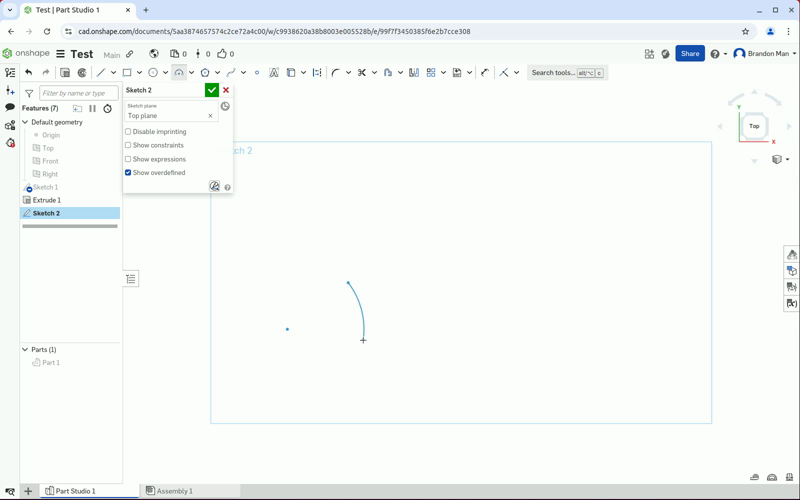
click(363, 339)
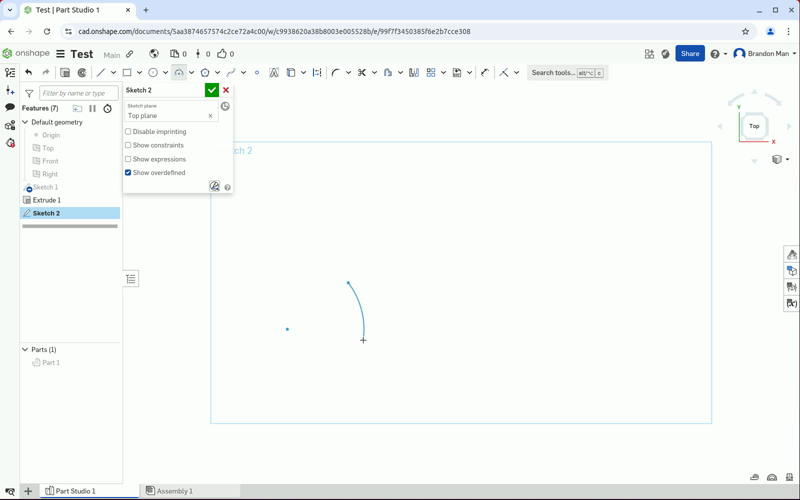
mouse_move(368, 307)
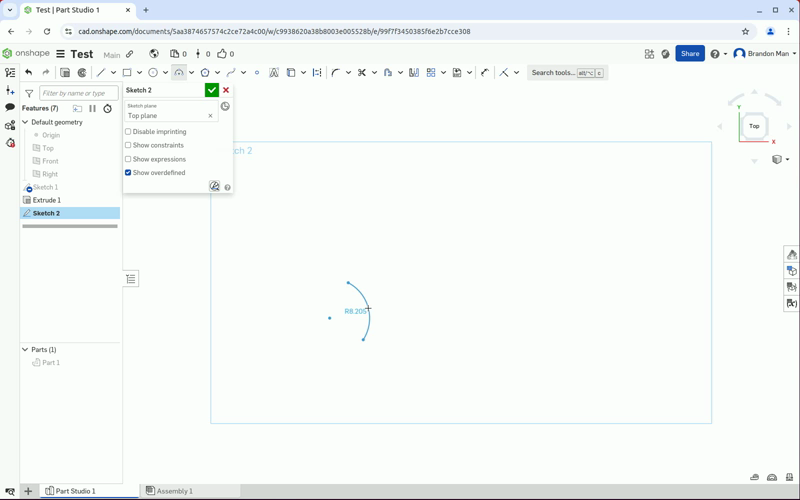
click(368, 307)
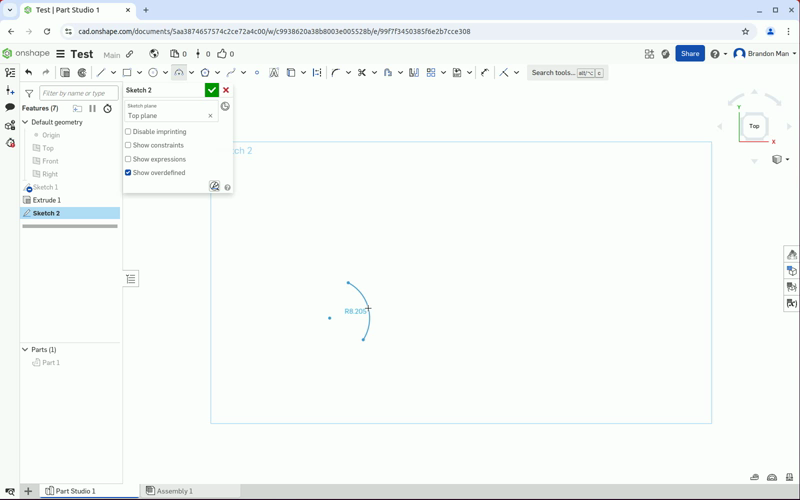
key_up(shift)
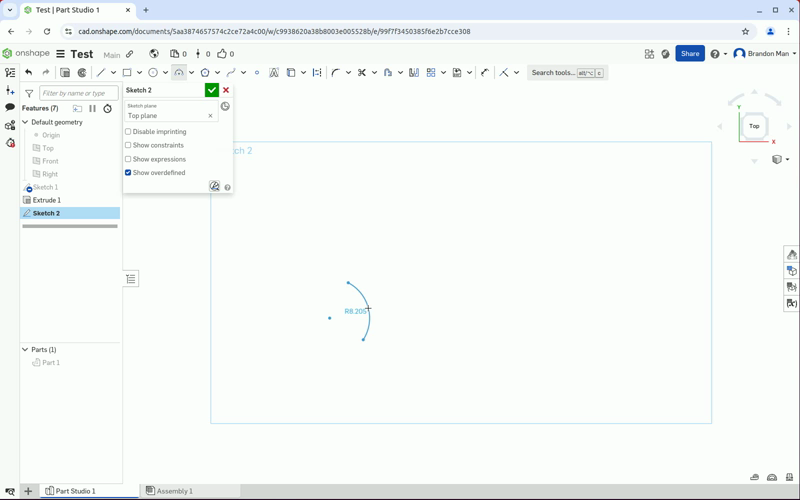
mouse_move(363, 339)
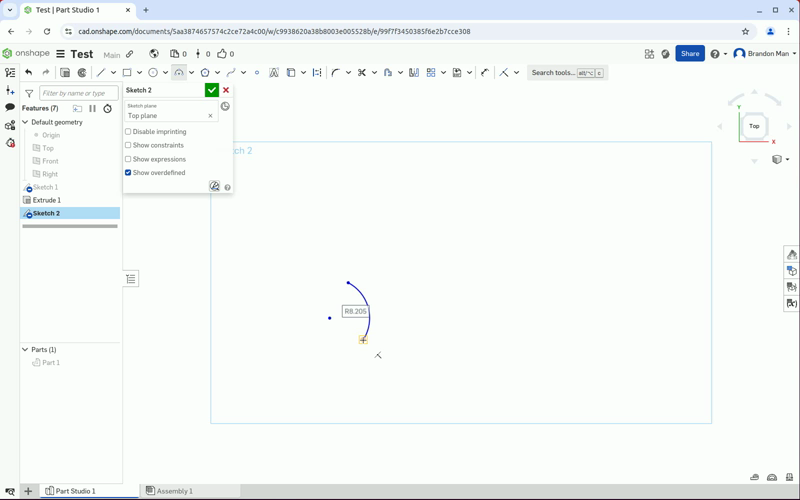
click(363, 339)
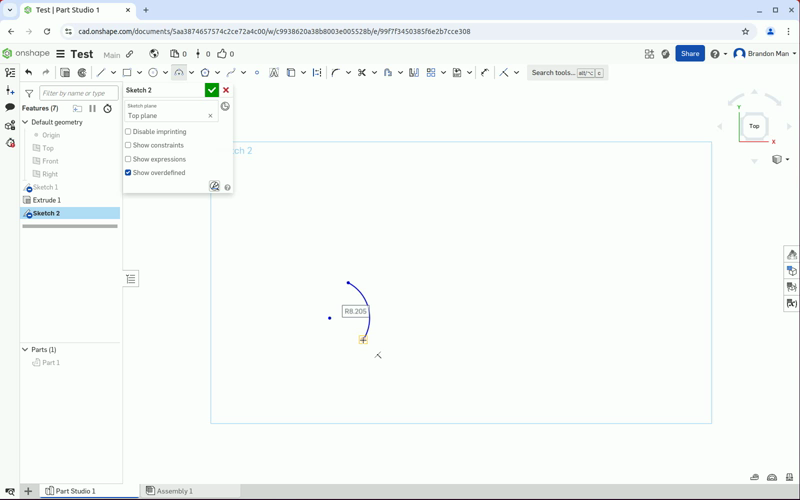
key_down(shift)
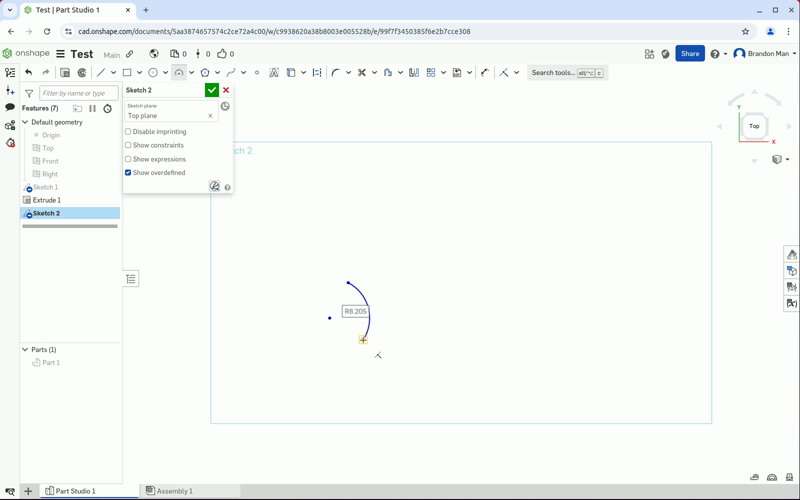
mouse_move(415, 306)
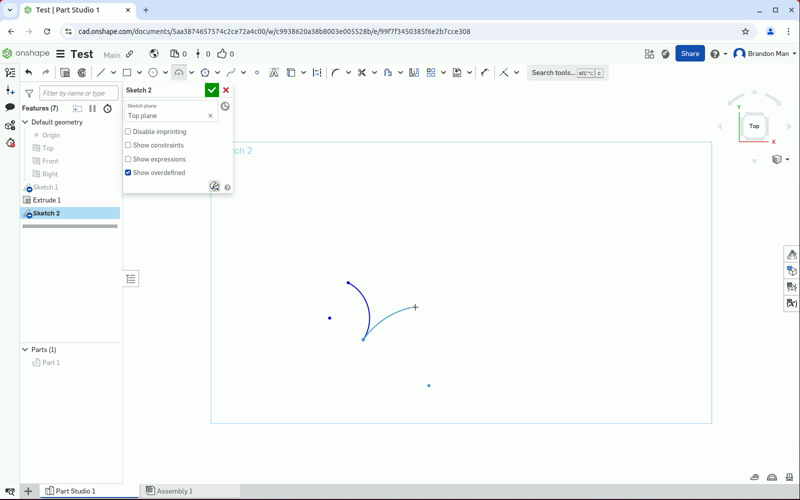
click(415, 306)
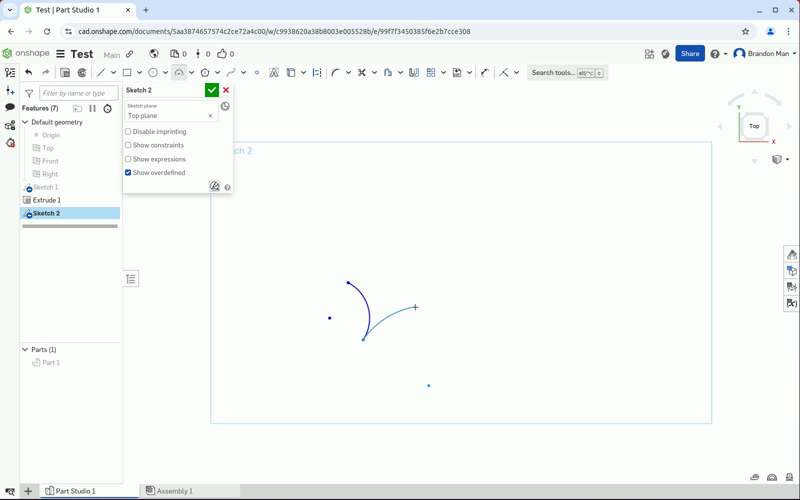
mouse_move(393, 330)
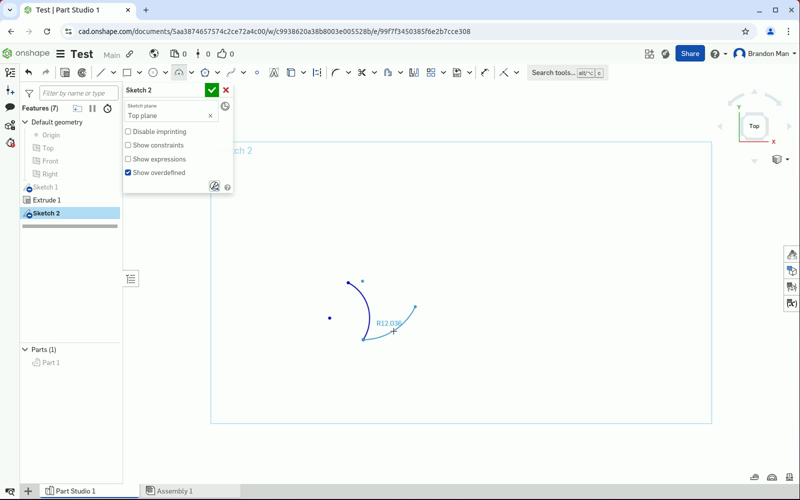
click(393, 330)
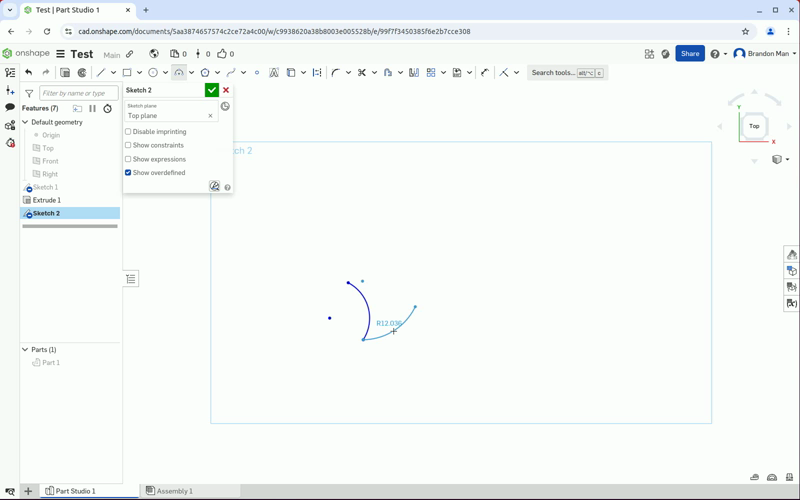
key_up(shift)
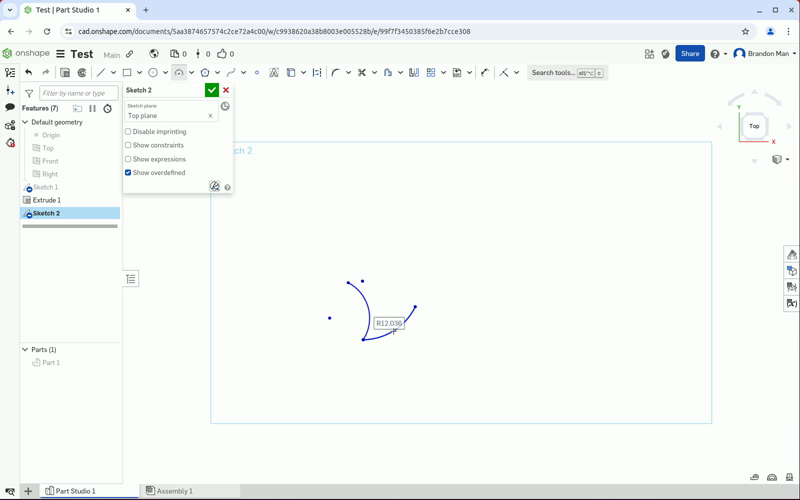
mouse_move(415, 306)
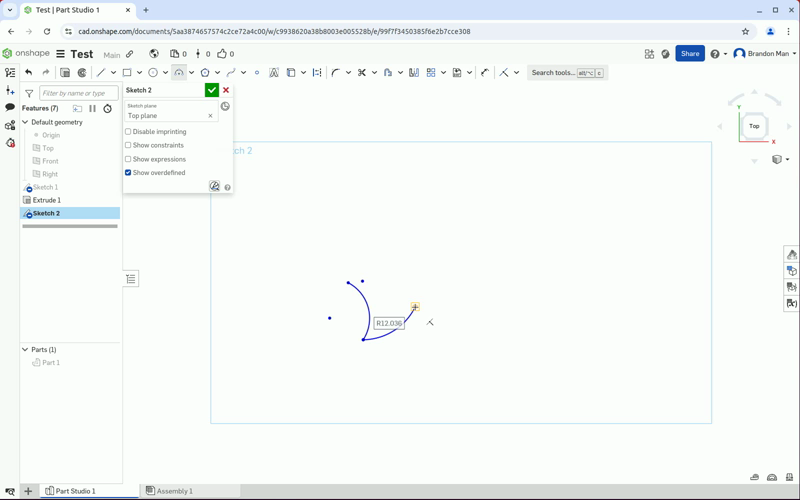
click(415, 306)
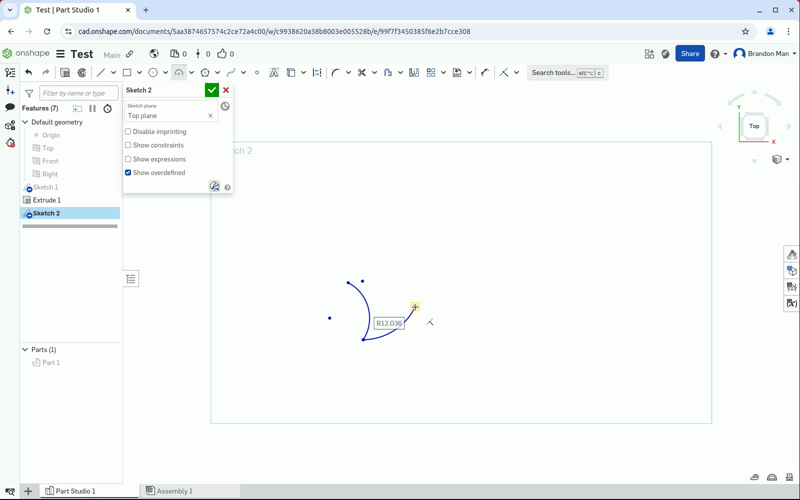
key_down(shift)
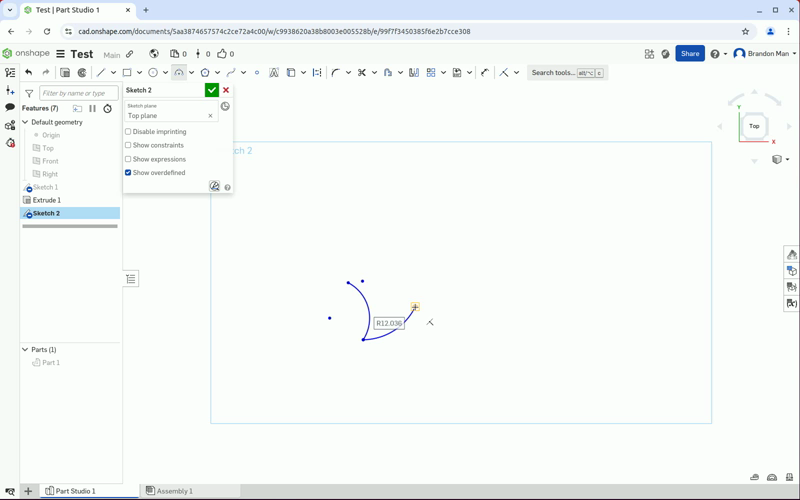
mouse_move(415, 258)
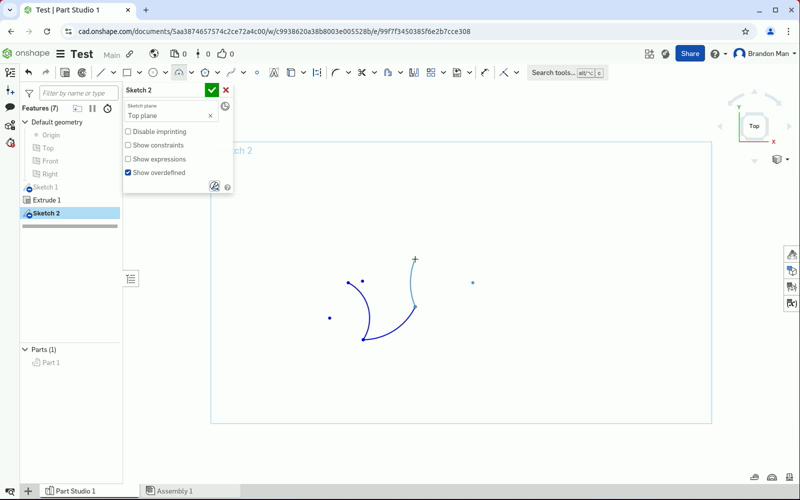
click(415, 258)
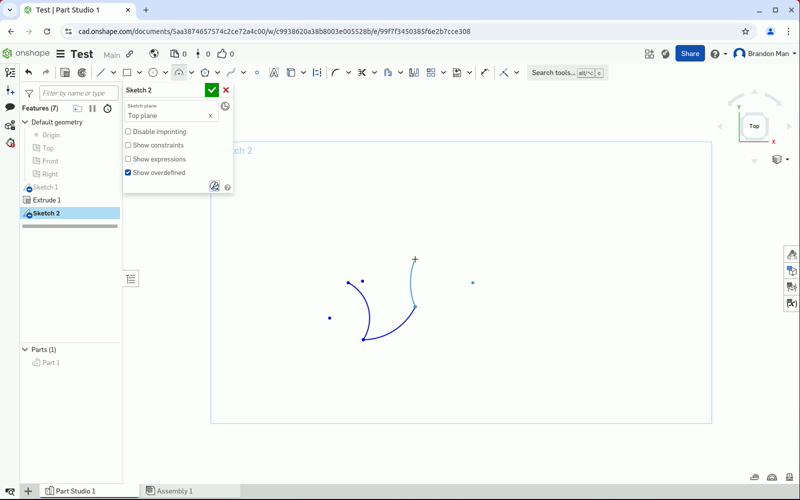
mouse_move(409, 282)
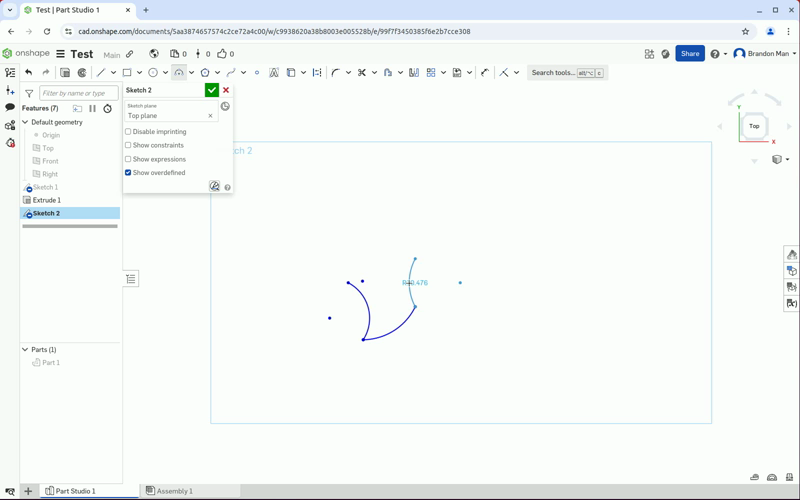
click(409, 282)
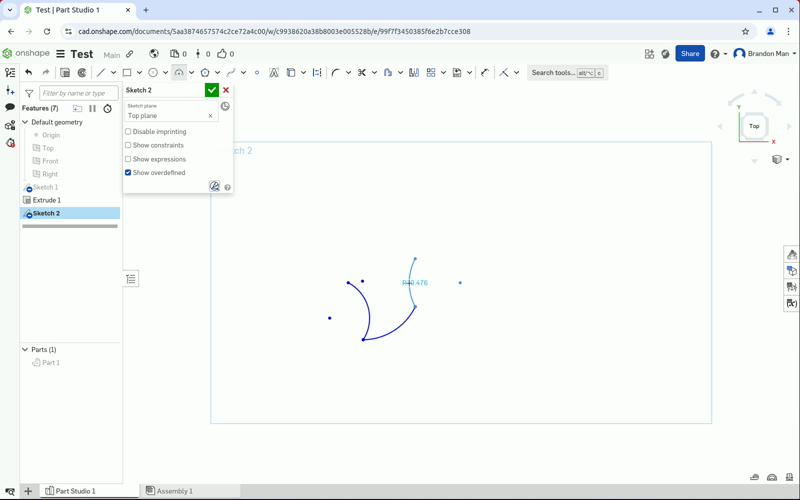
key_up(shift)
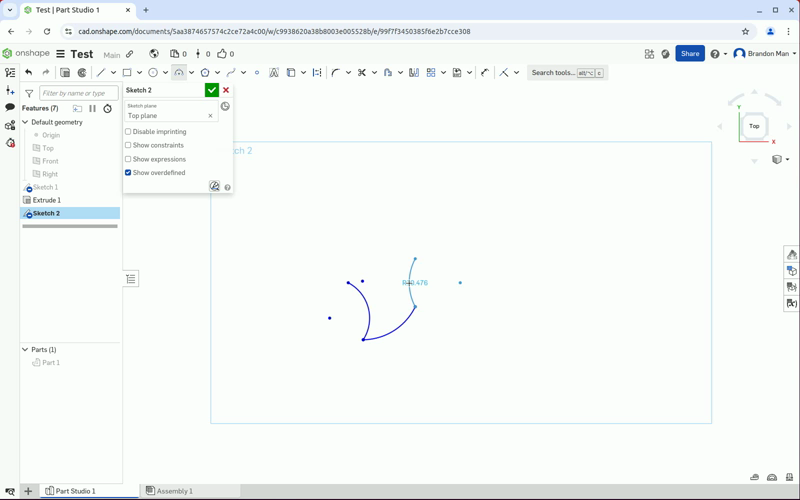
mouse_move(415, 258)
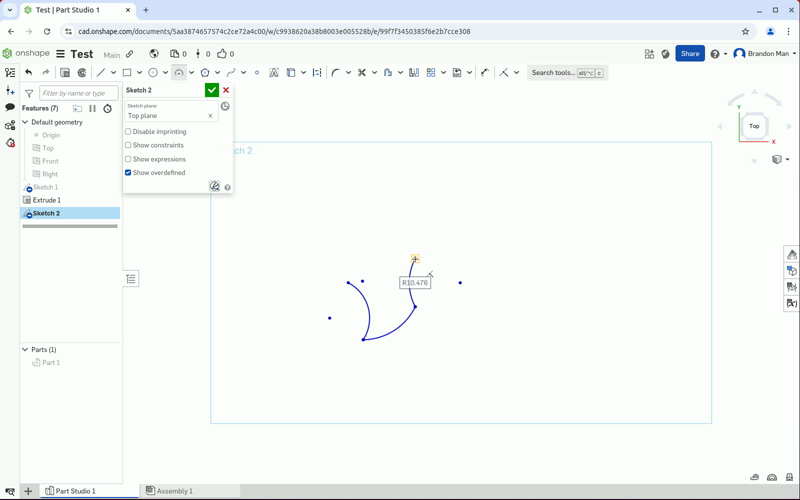
click(415, 258)
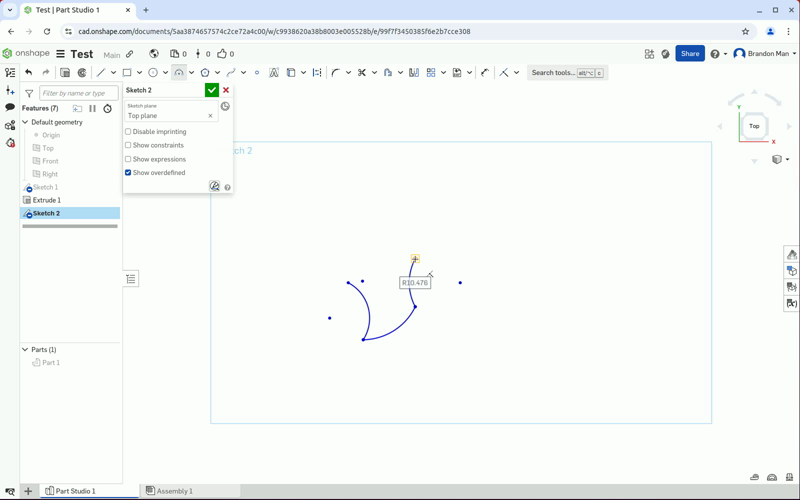
key_down(shift)
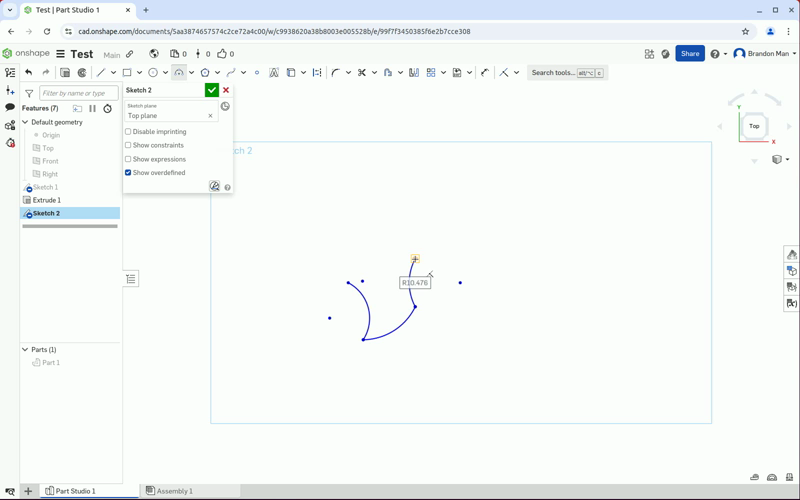
mouse_move(363, 226)
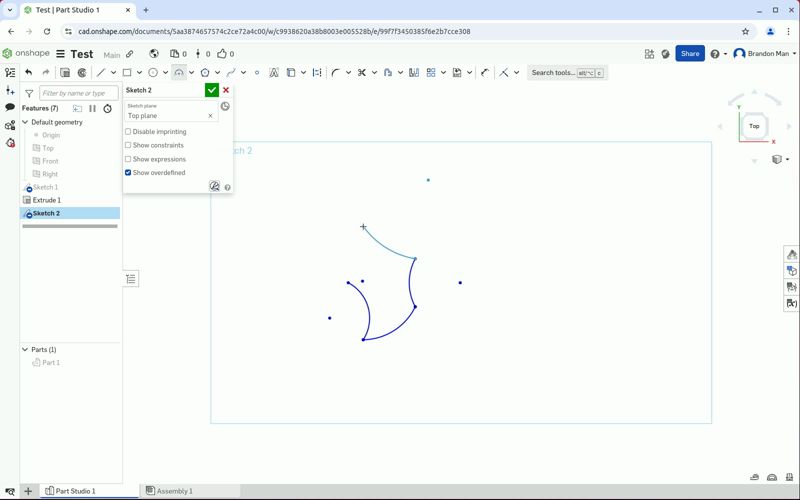
click(363, 226)
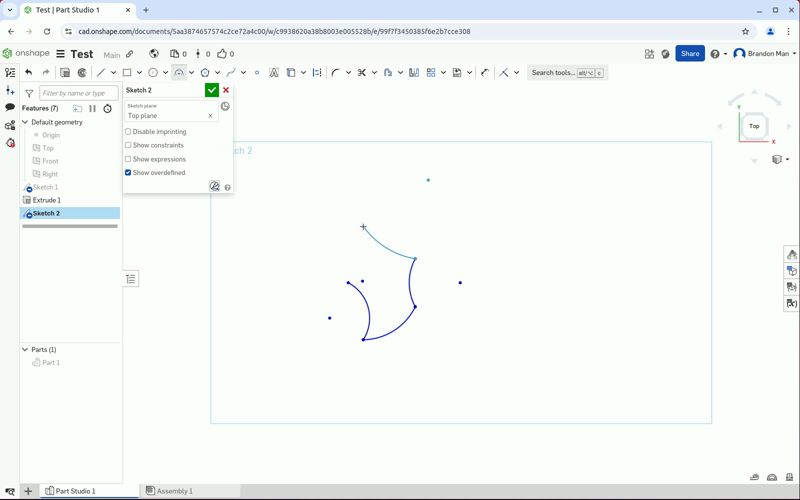
mouse_move(393, 235)
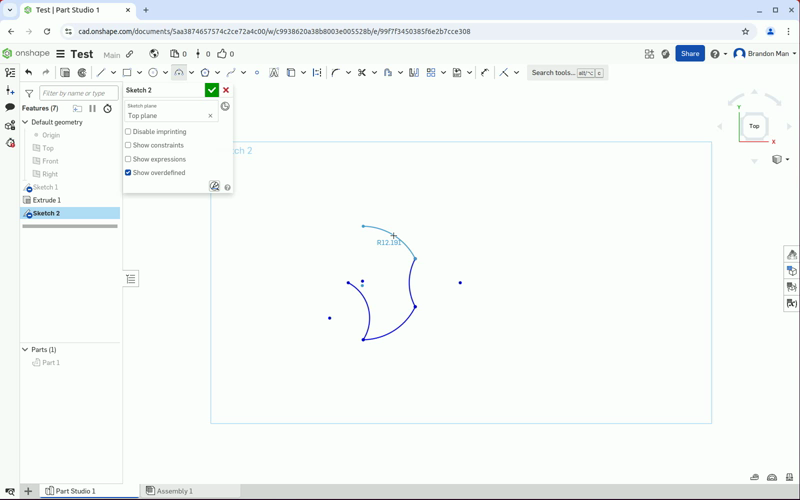
click(393, 235)
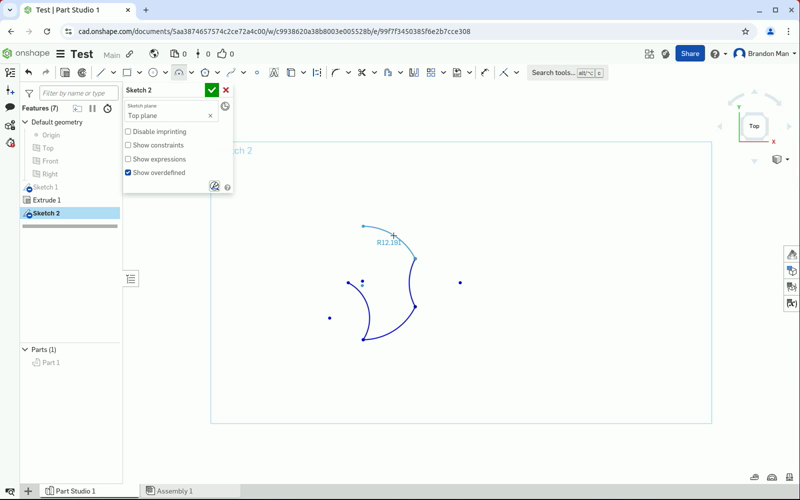
key_up(shift)
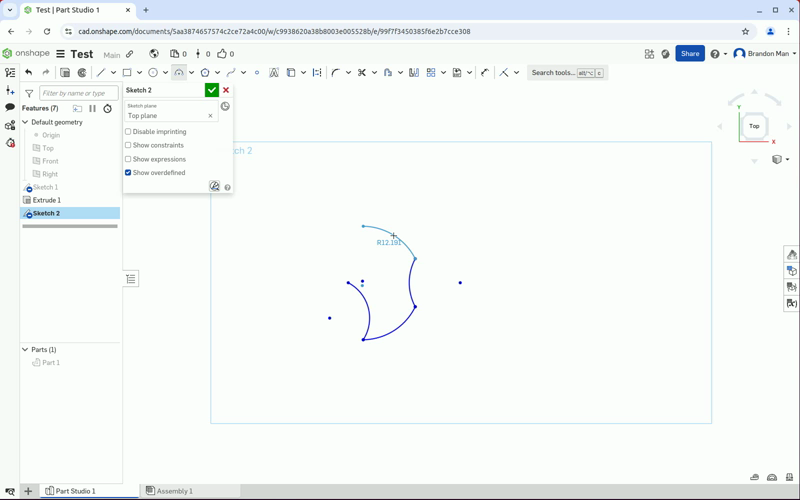
mouse_move(363, 226)
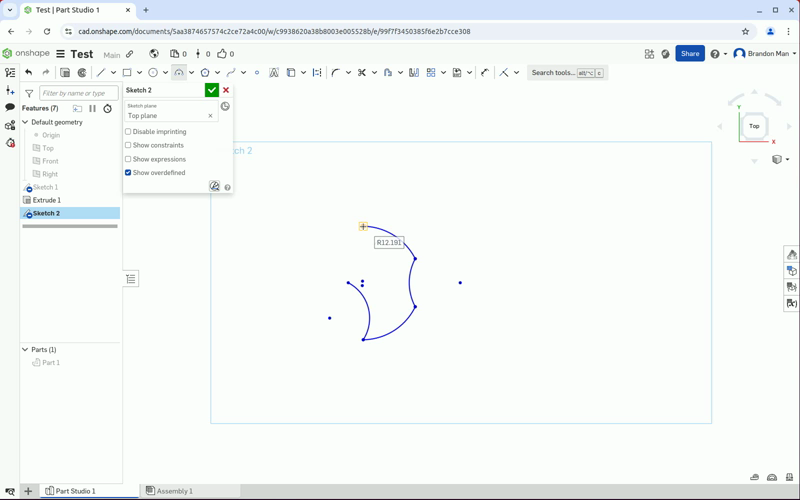
click(363, 226)
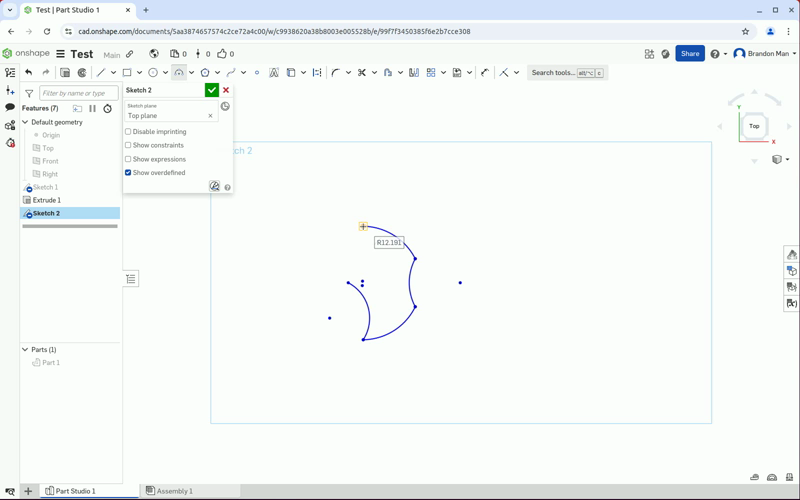
mouse_move(348, 282)
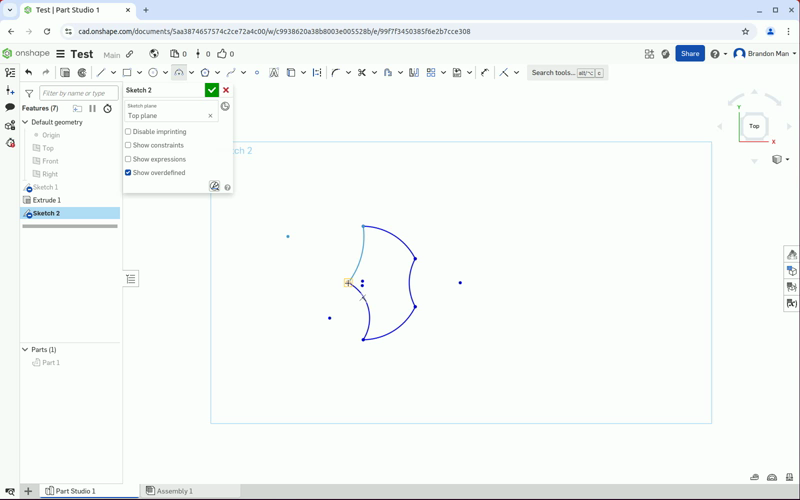
click(348, 282)
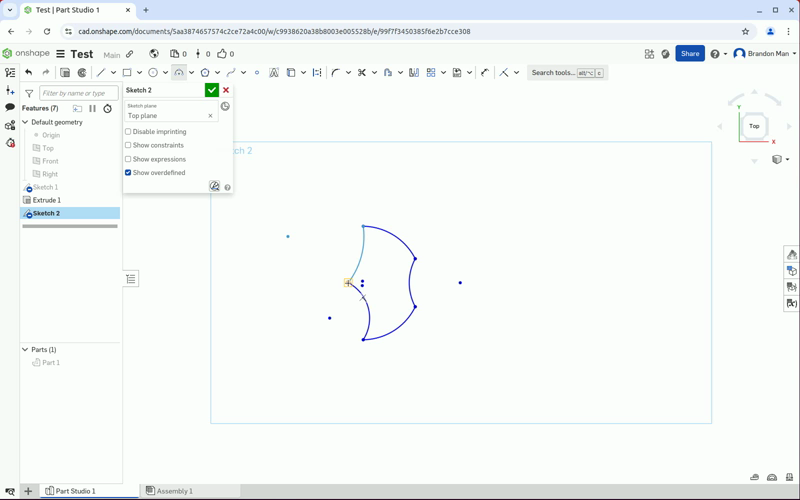
key_down(shift)
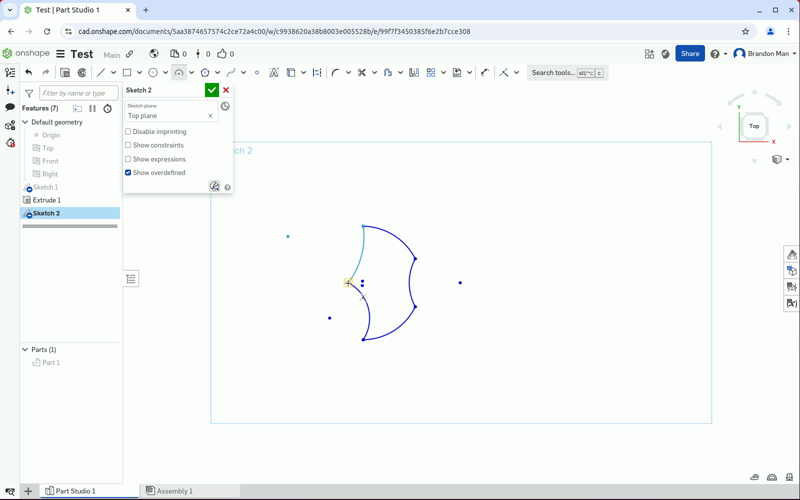
mouse_move(368, 258)
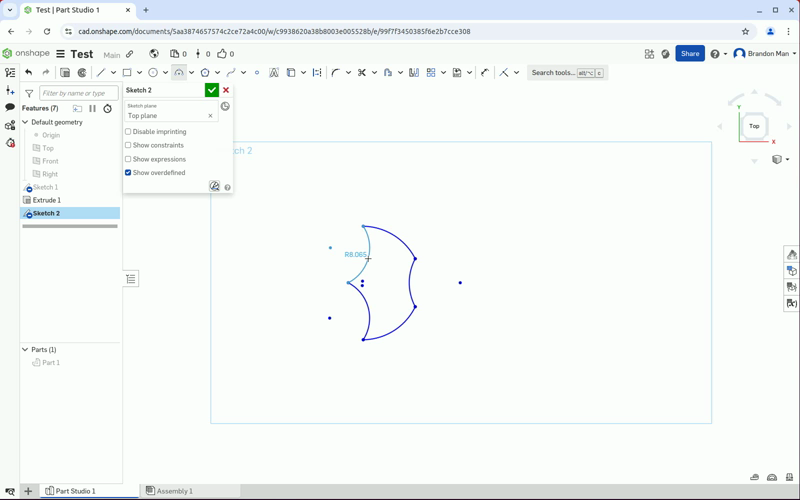
click(368, 258)
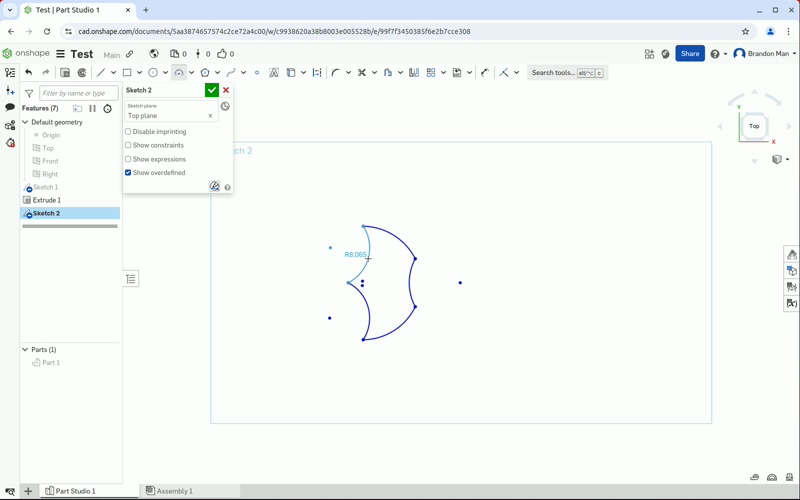
key_up(shift)
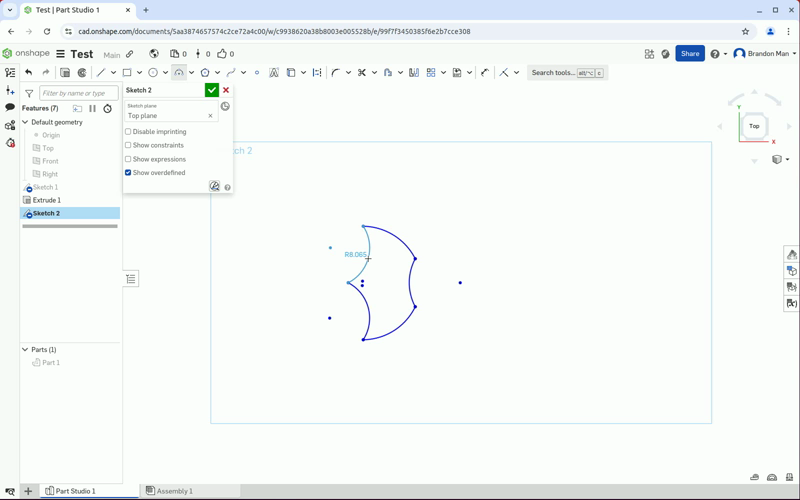
key(esc)
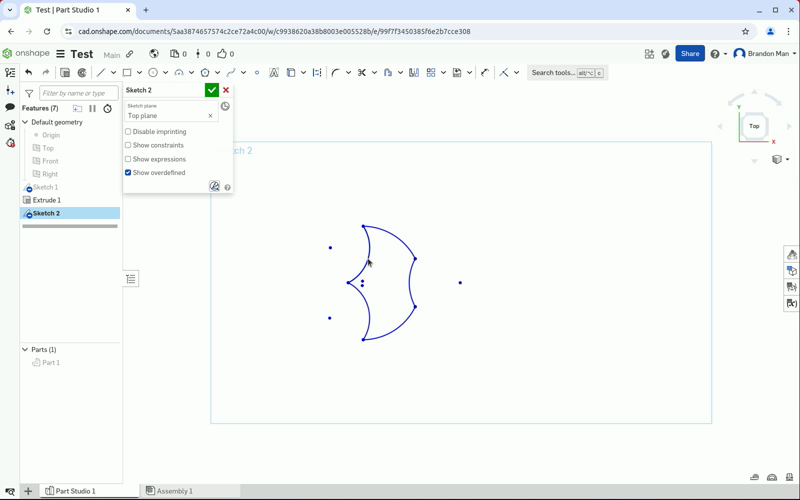
mouse_move(383, 292)
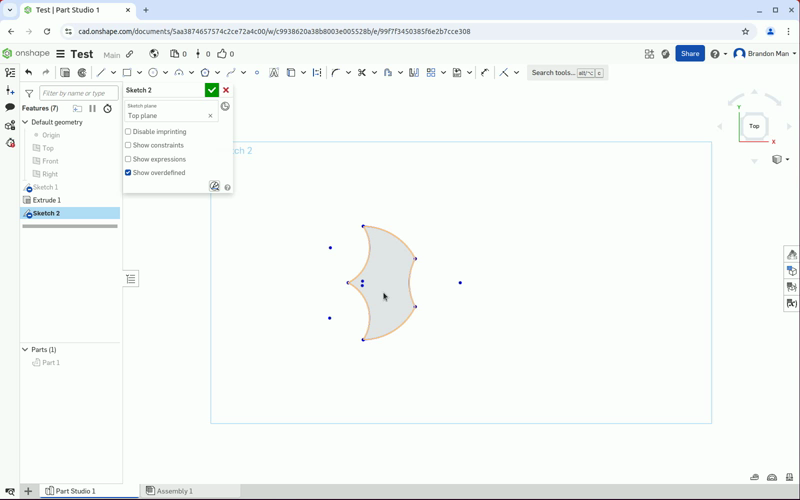
click(383, 292)
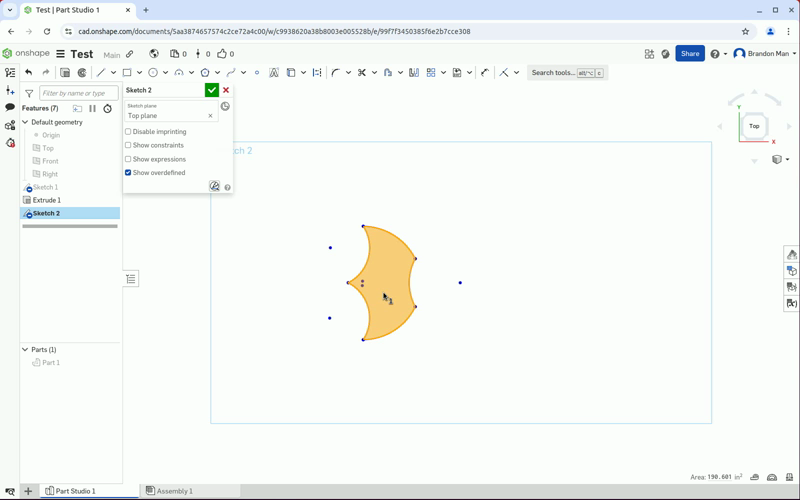
mouse_move(73, 352)
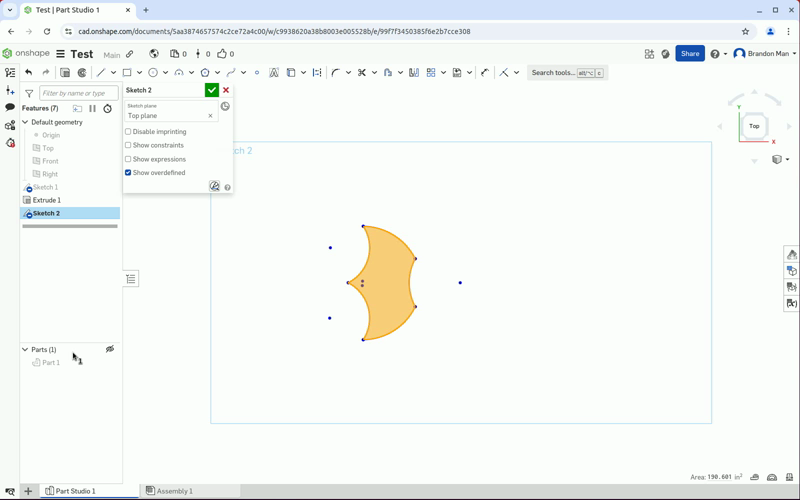
key(shift+y)
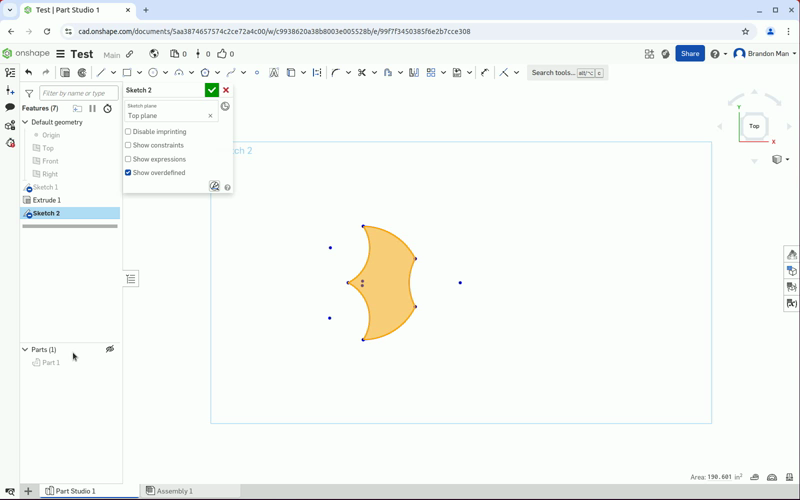
key(shift+e)
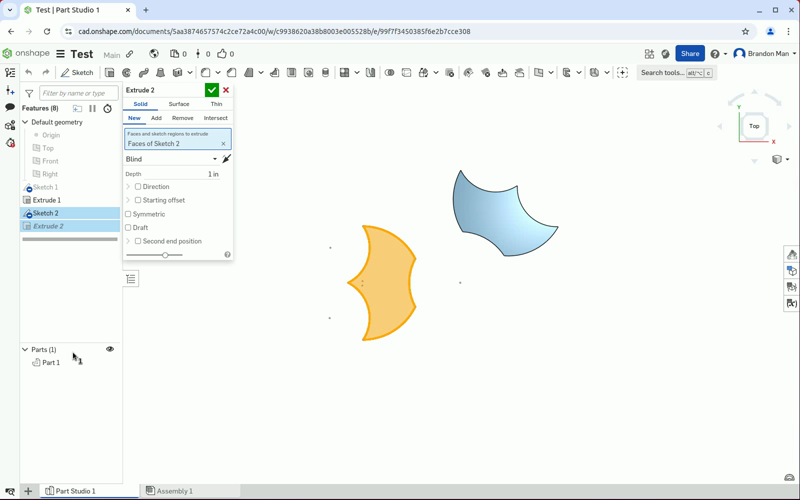
mouse_move(143, 106)
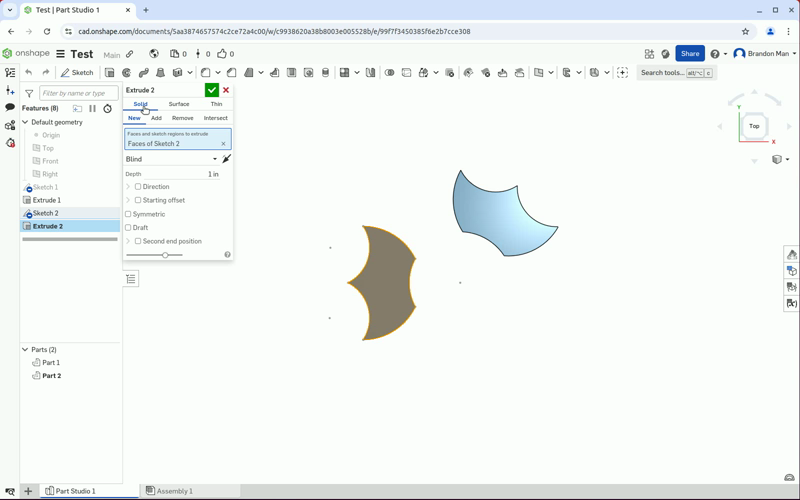
click(143, 106)
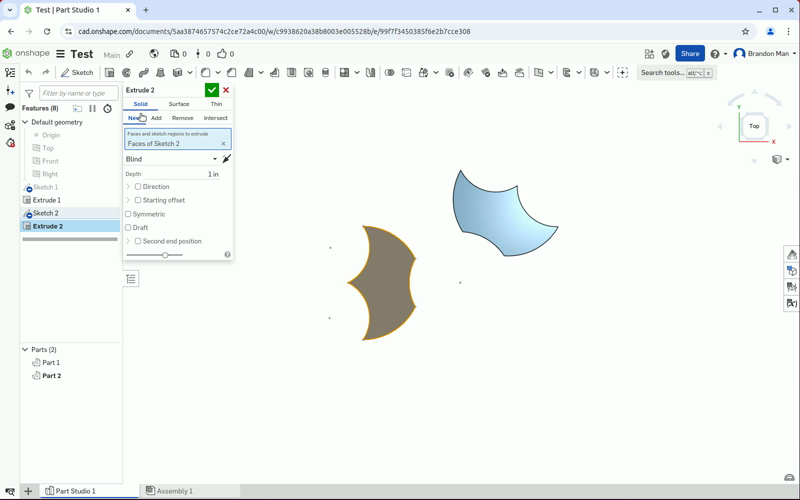
mouse_move(137, 120)
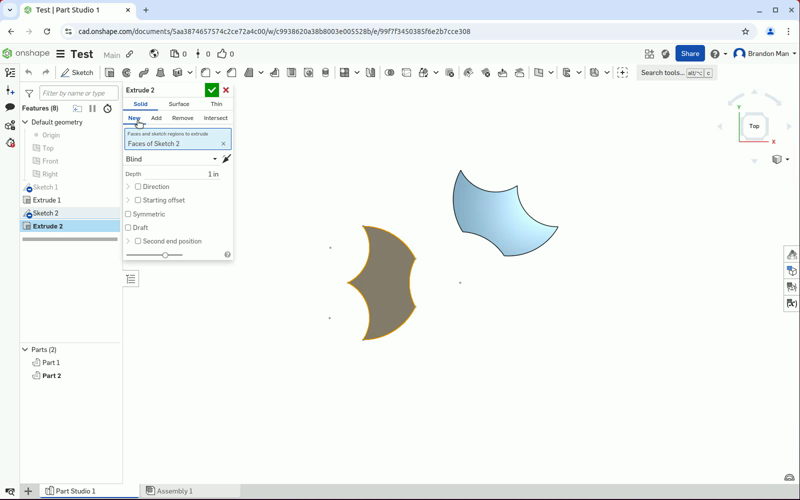
click(137, 120)
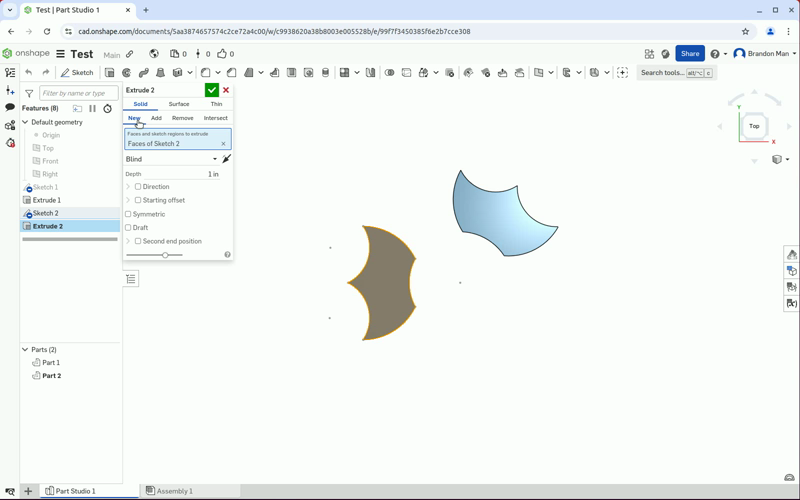
key(tab, 4)
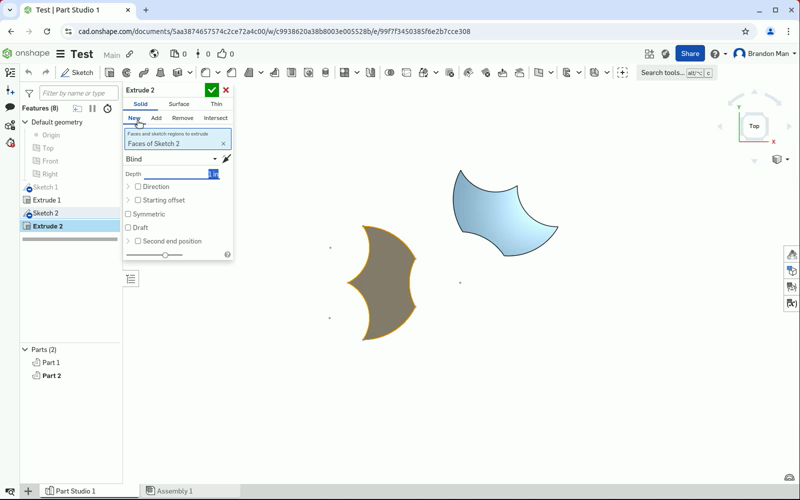
text(8.906)
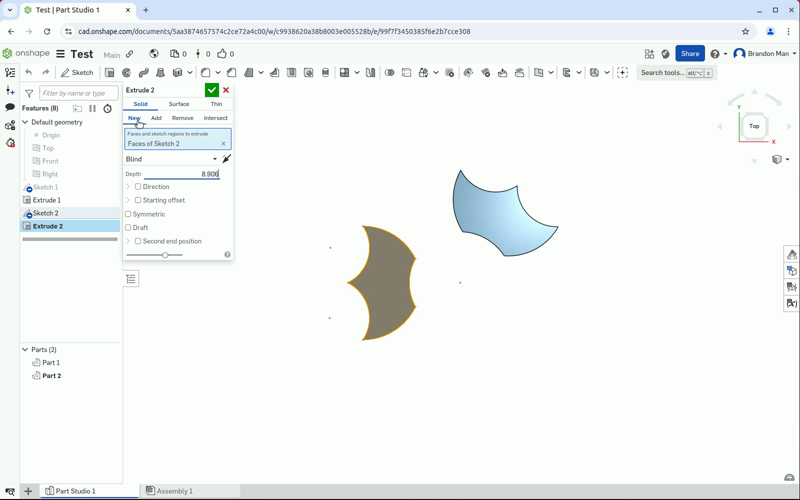
key(enter)
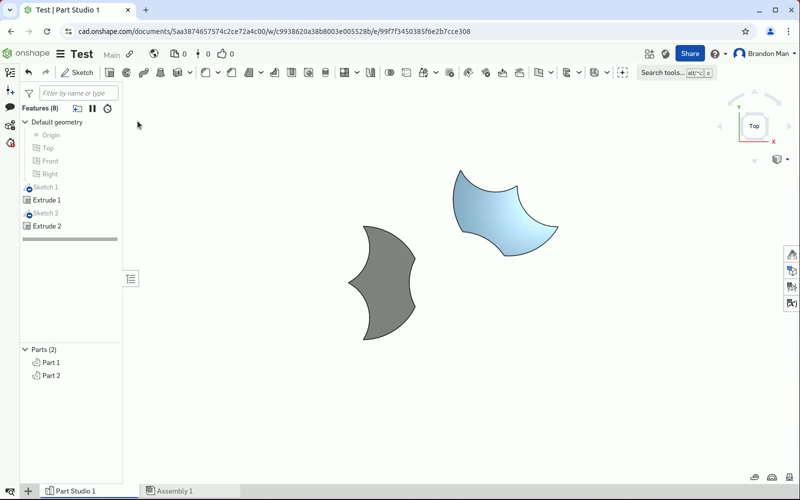
key(shift+h)
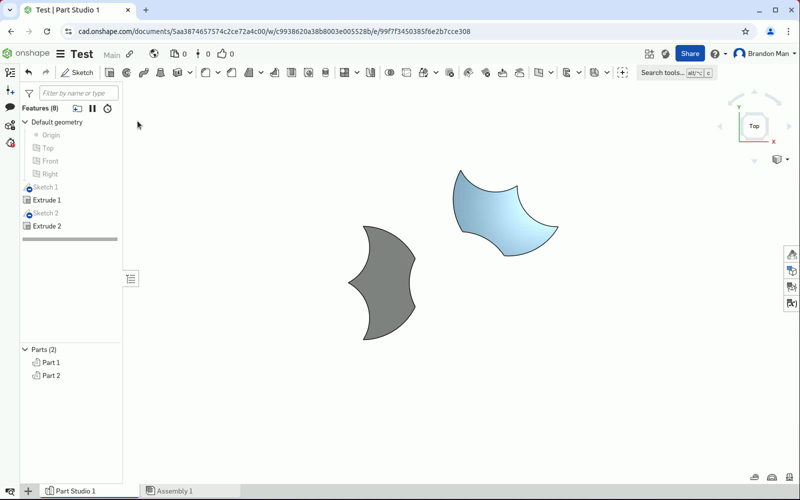
key(shift+h)
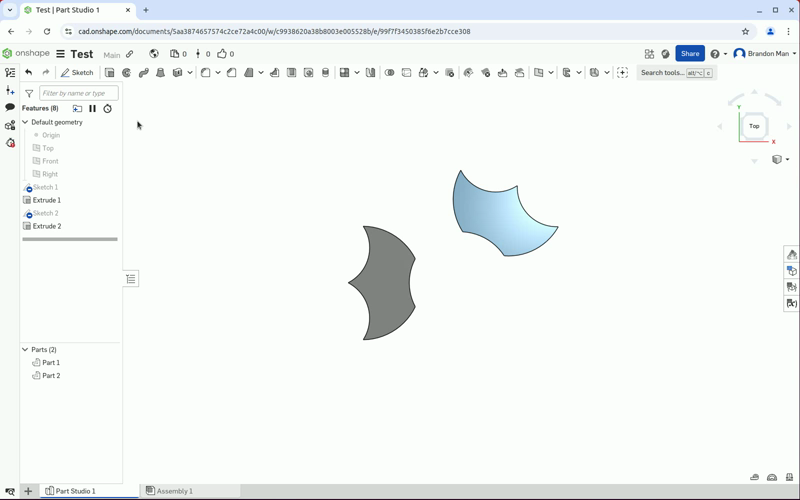
mouse_move(73, 189)
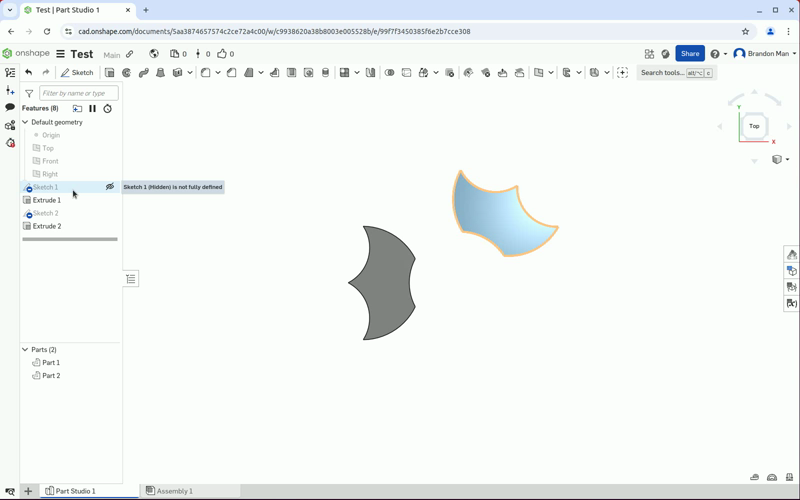
click(73, 189)
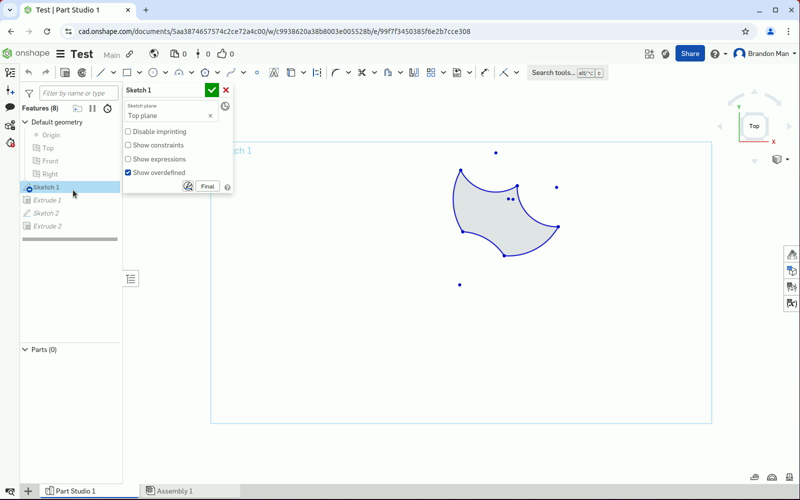
mouse_move(229, 92)
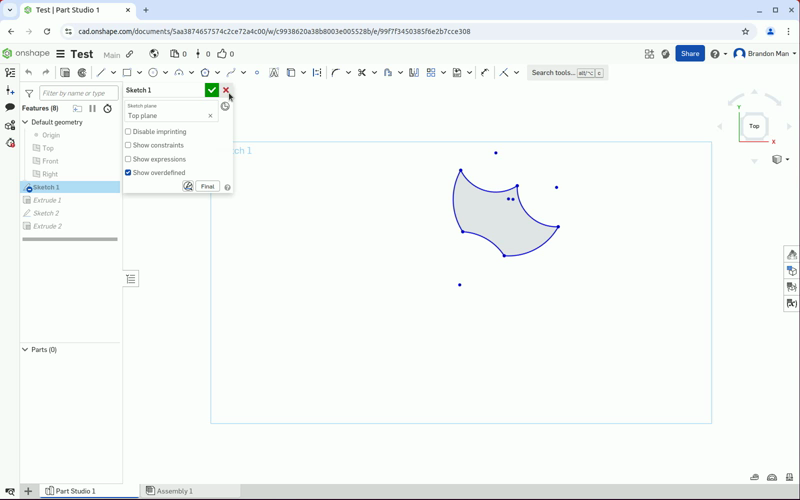
click(229, 92)
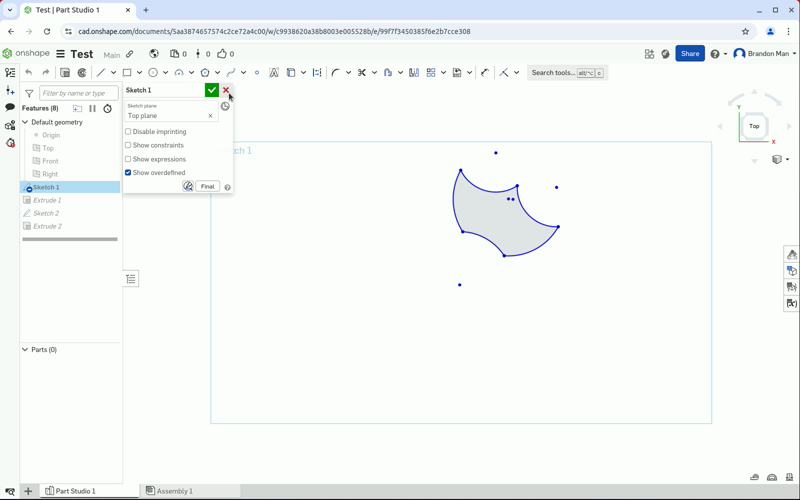
key(shift+s)
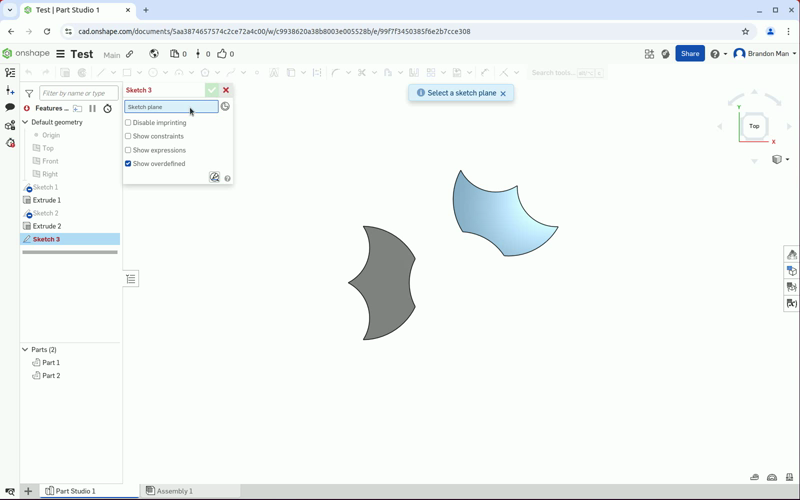
mouse_move(73, 150)
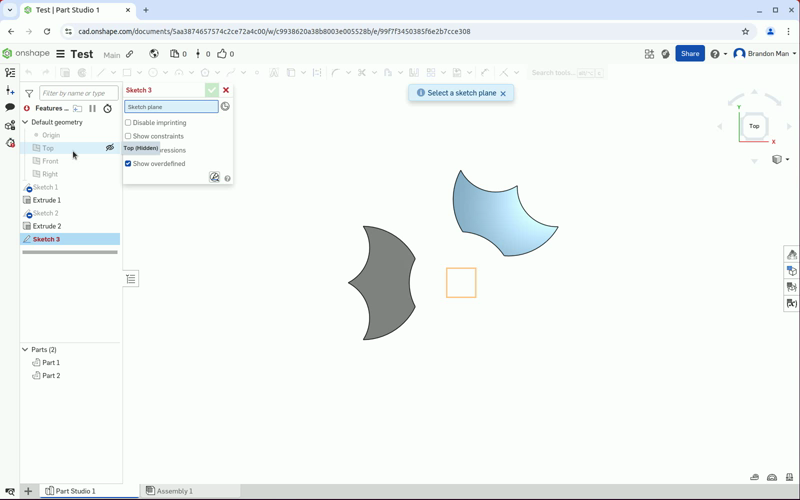
click(73, 150)
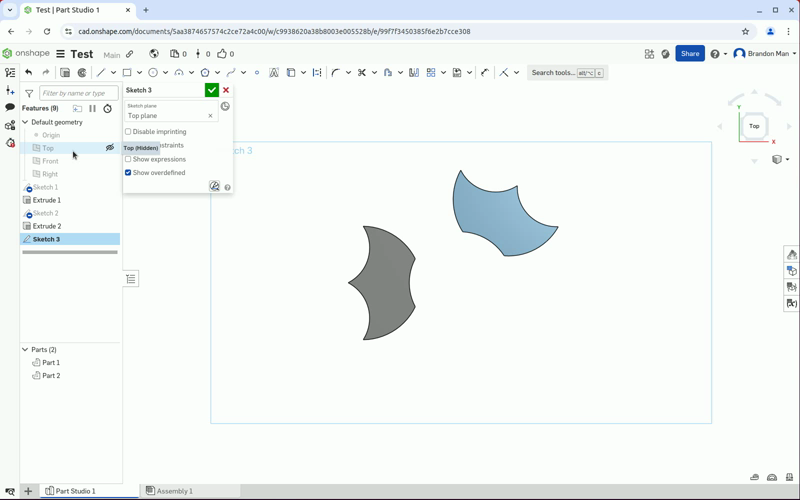
mouse_move(73, 352)
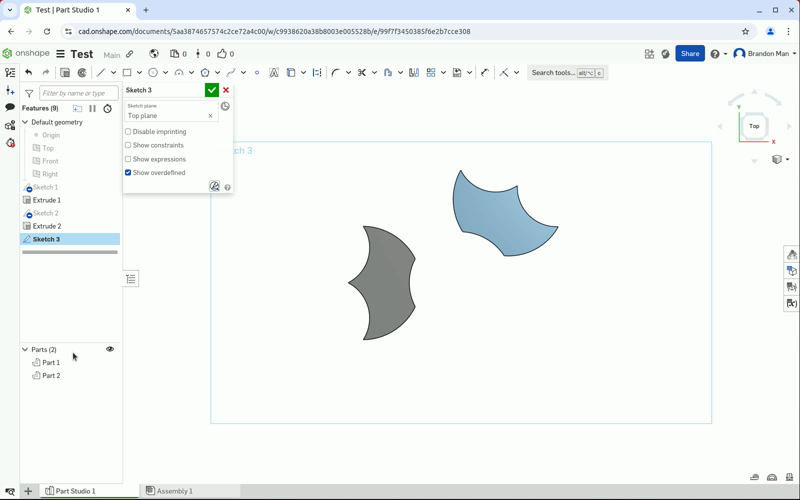
key(y)
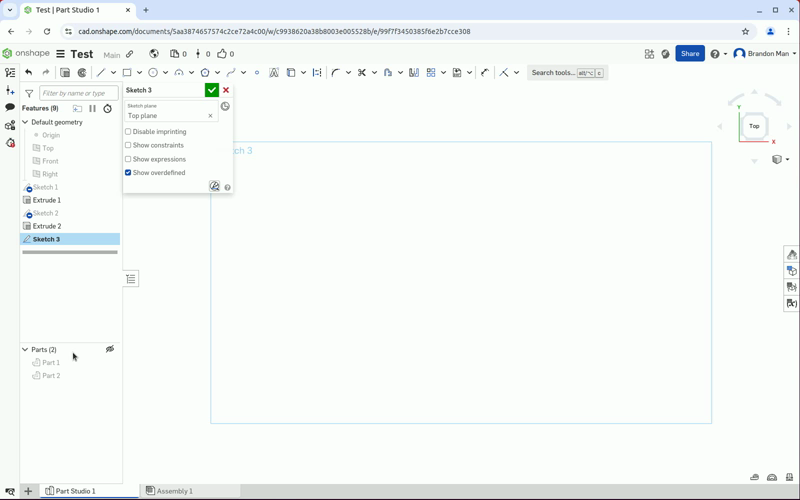
key(a)
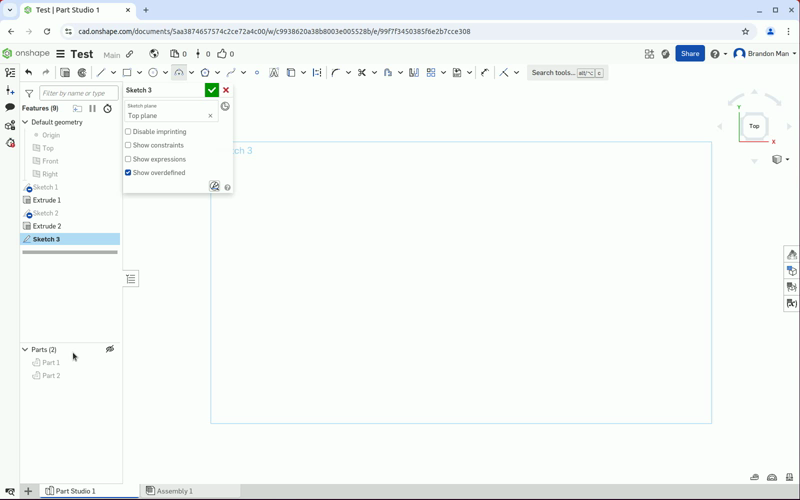
key_down(shift)
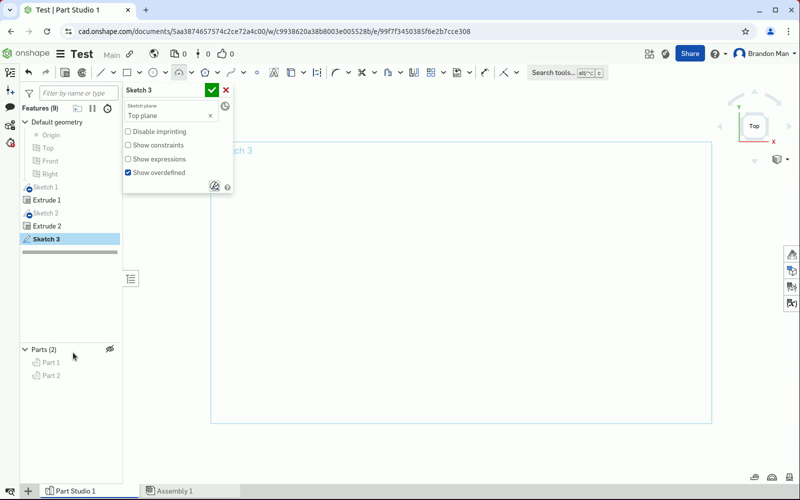
mouse_move(460, 395)
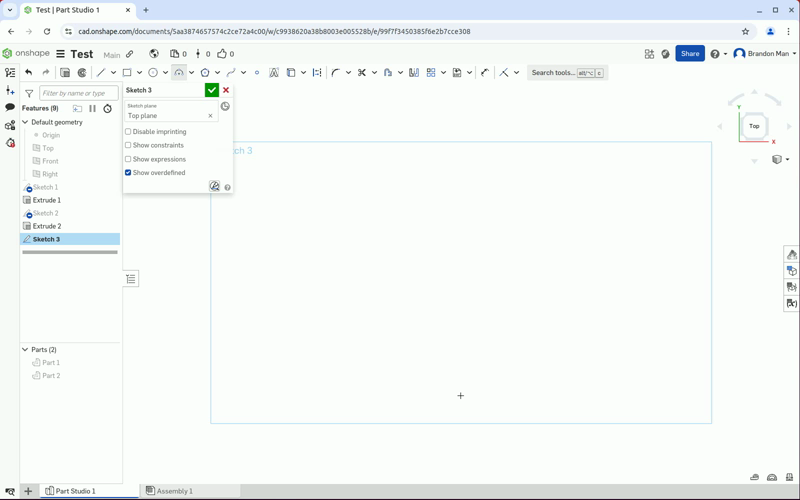
click(460, 395)
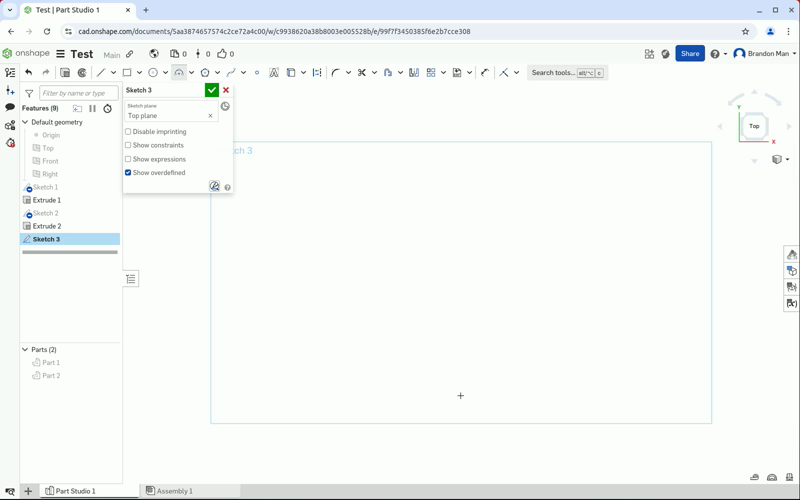
key_up(shift)
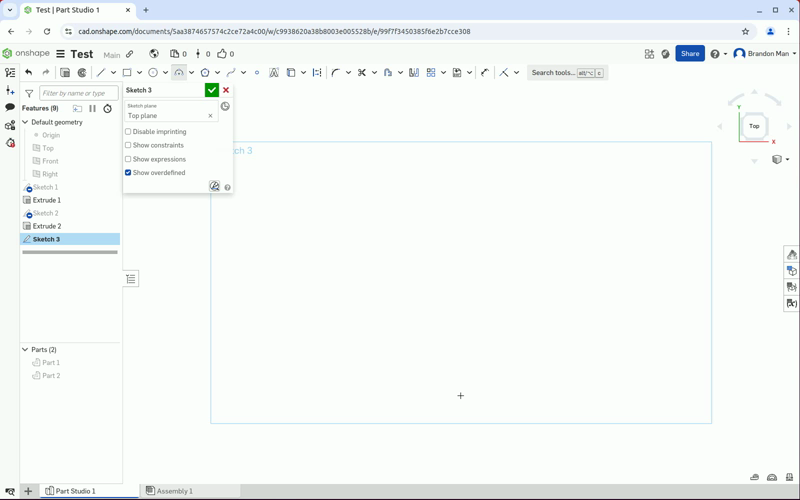
key_down(shift)
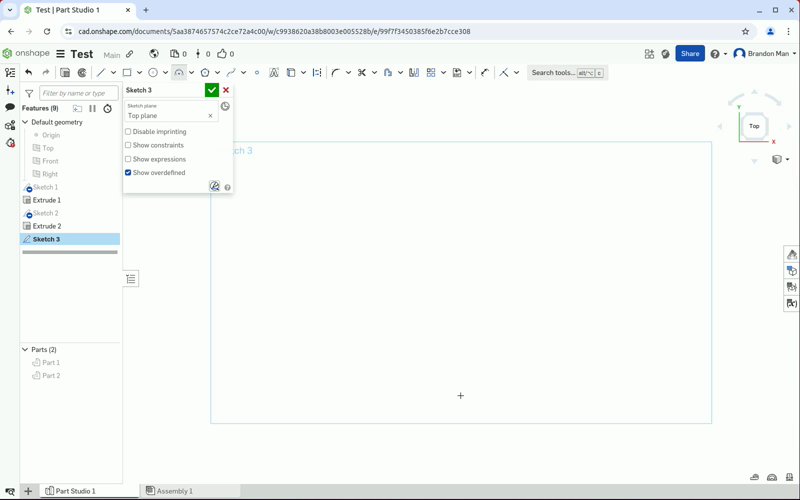
mouse_move(517, 380)
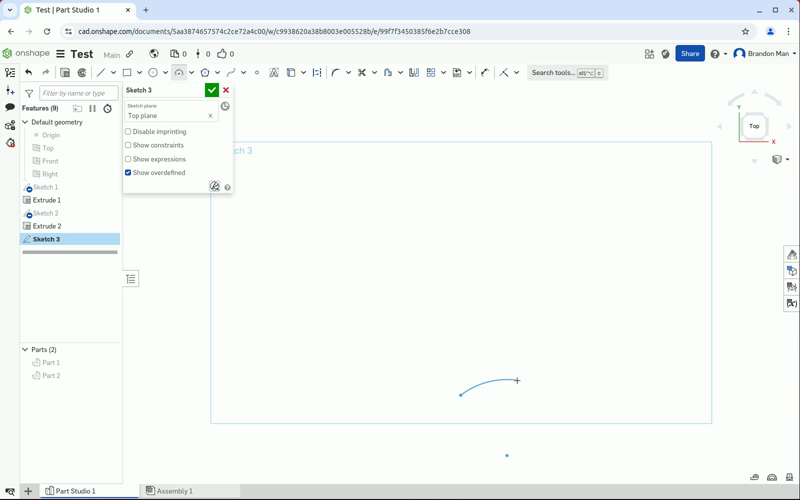
click(517, 380)
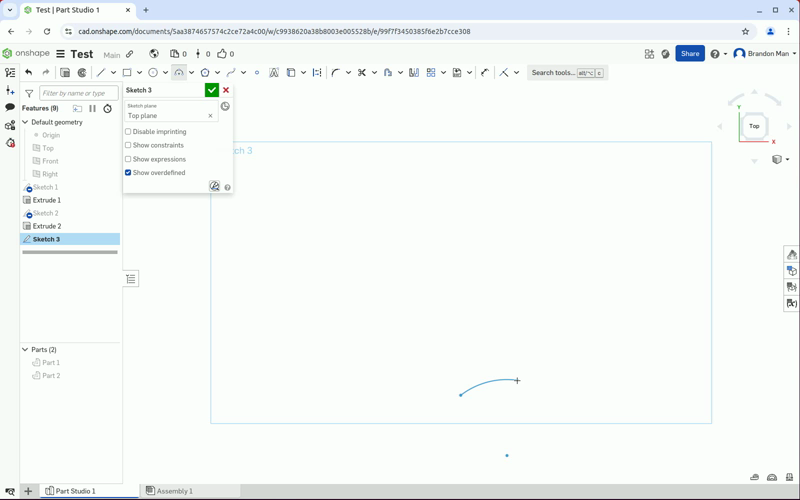
mouse_move(485, 375)
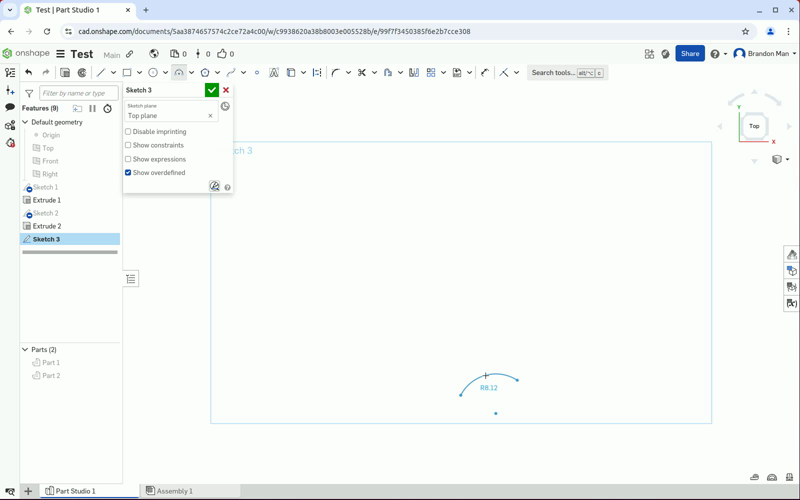
click(485, 375)
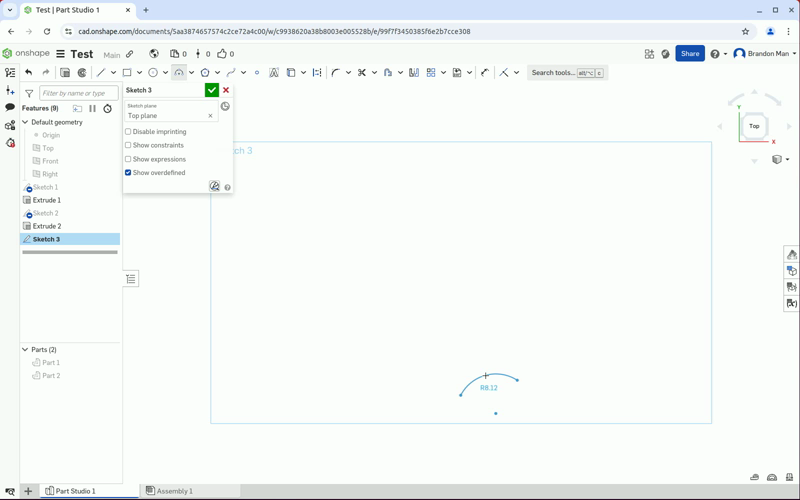
key_up(shift)
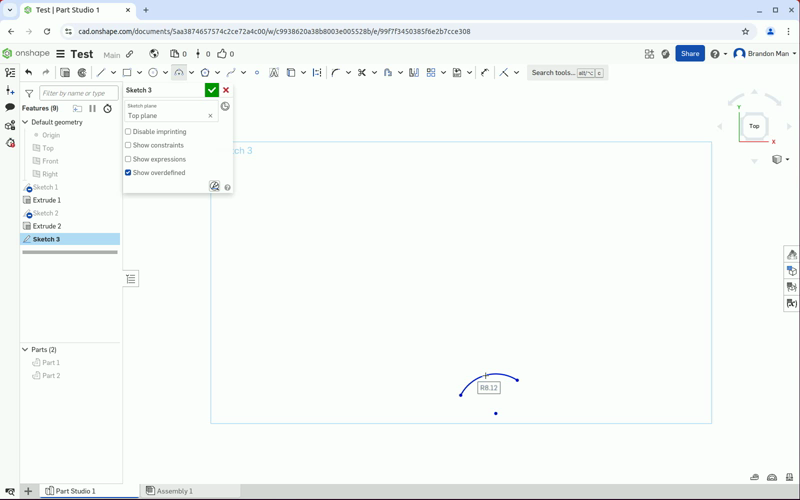
mouse_move(517, 380)
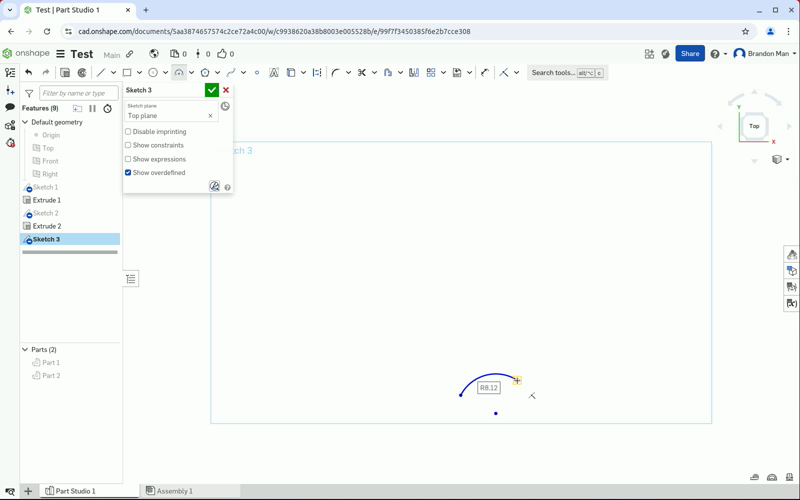
click(517, 380)
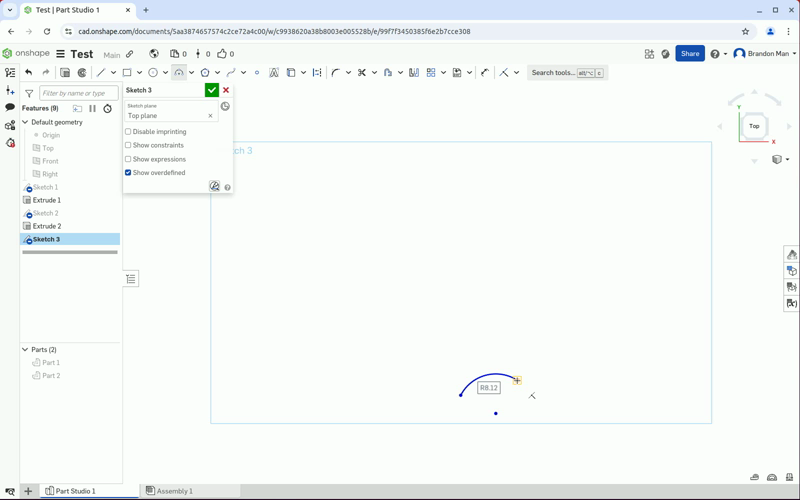
key_down(shift)
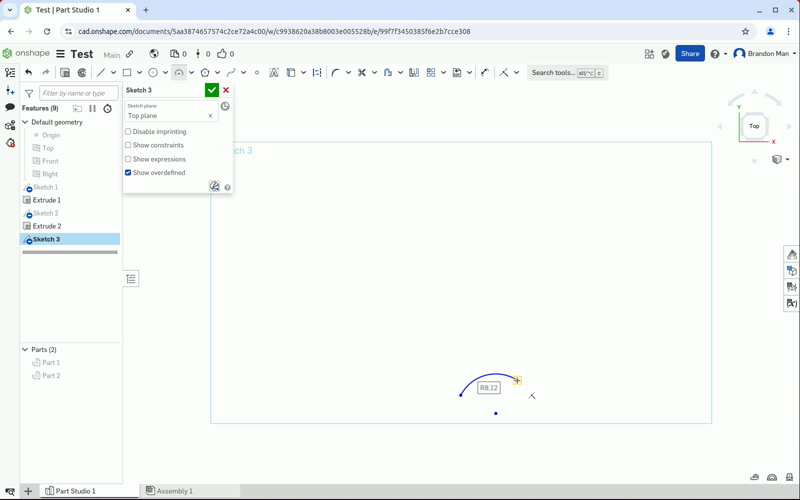
mouse_move(558, 339)
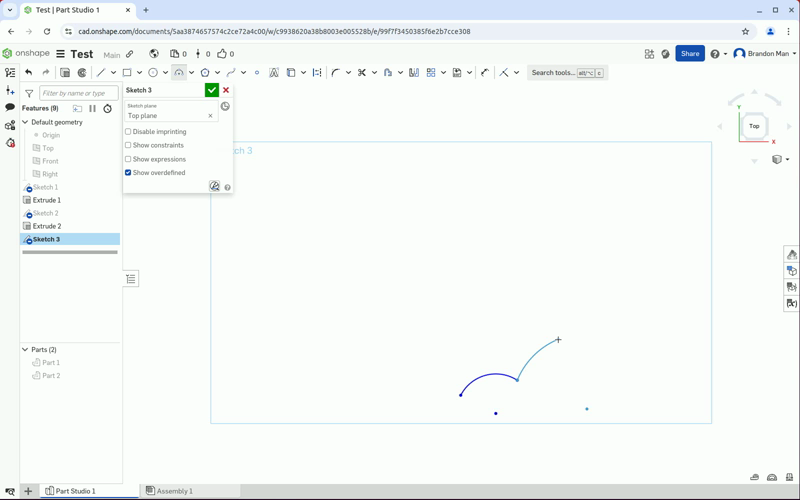
click(558, 339)
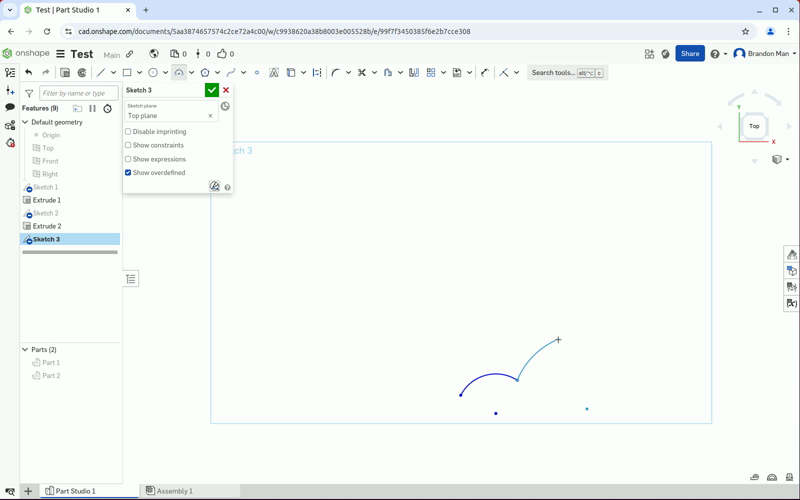
mouse_move(528, 350)
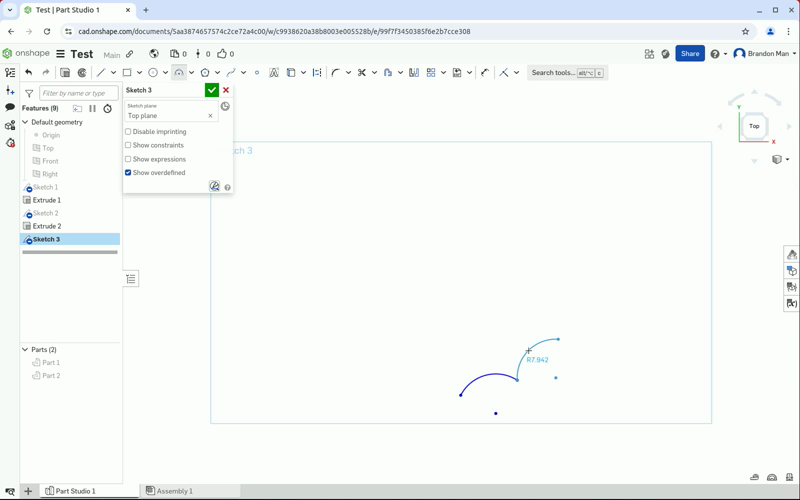
click(528, 350)
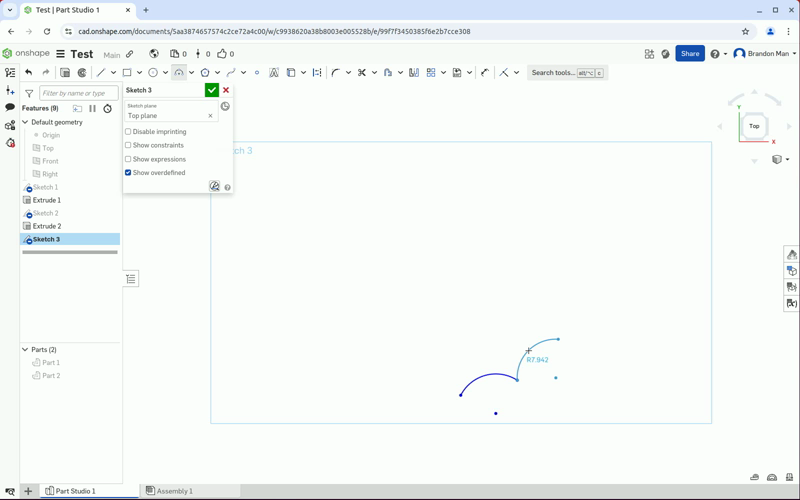
key_up(shift)
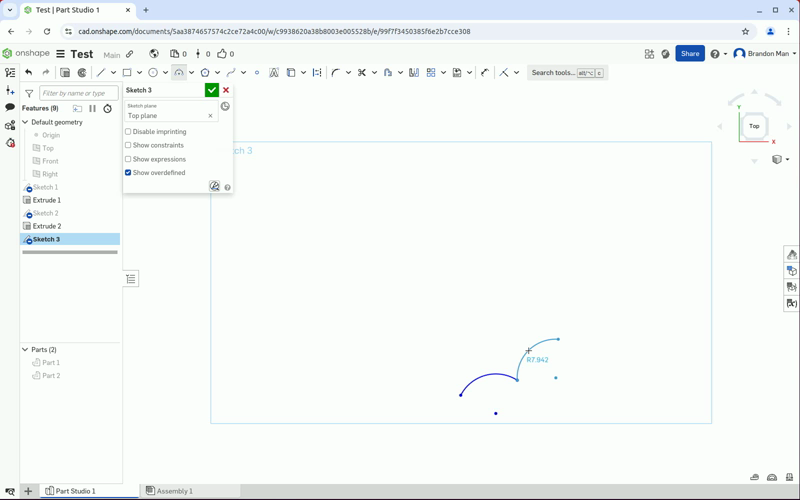
mouse_move(558, 339)
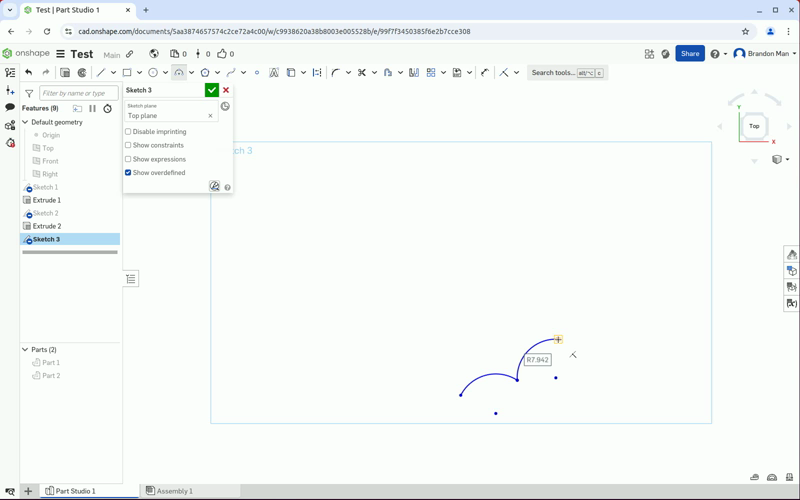
click(558, 339)
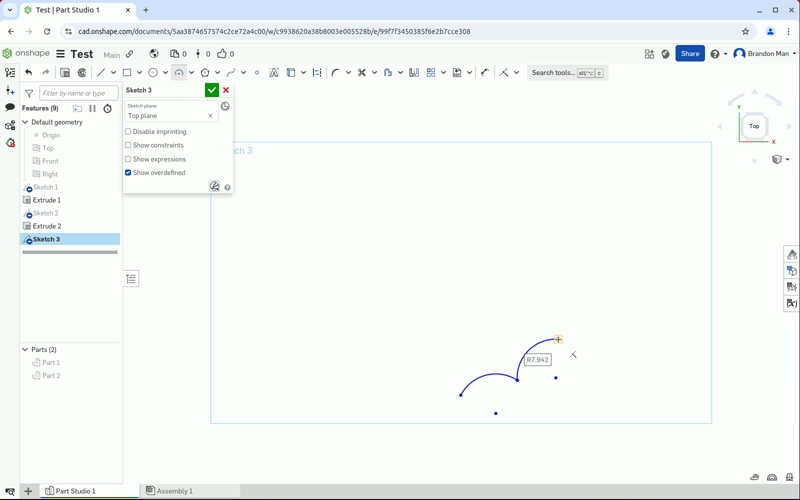
key_down(shift)
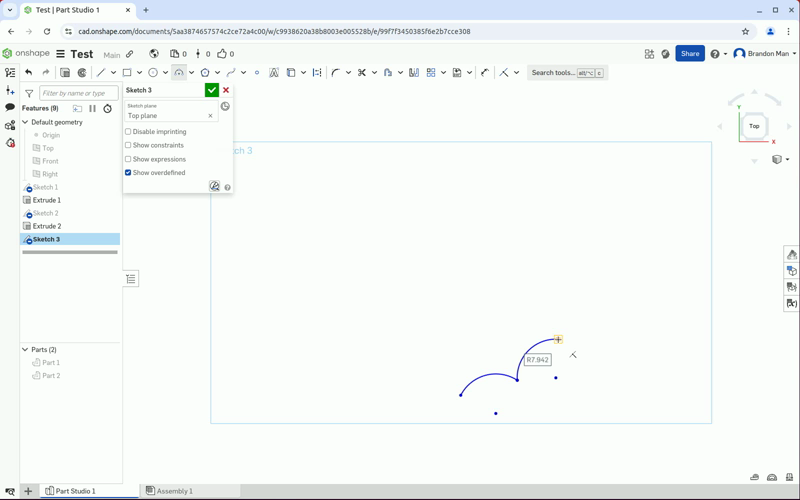
mouse_move(504, 310)
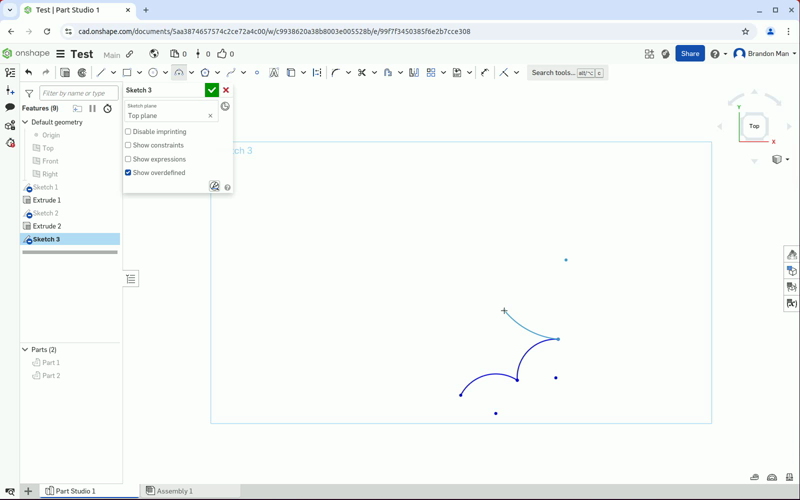
click(504, 310)
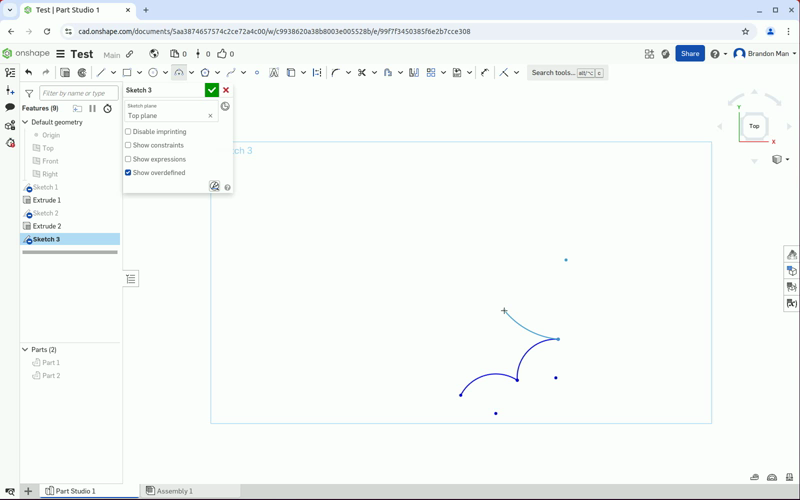
mouse_move(535, 316)
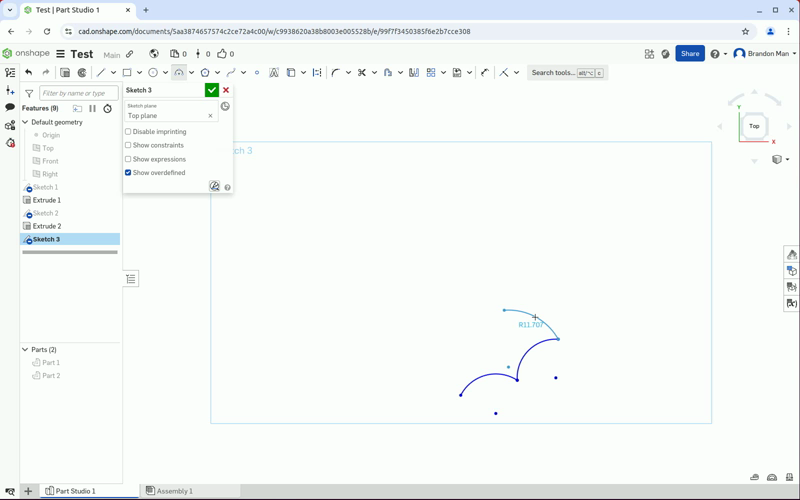
click(535, 316)
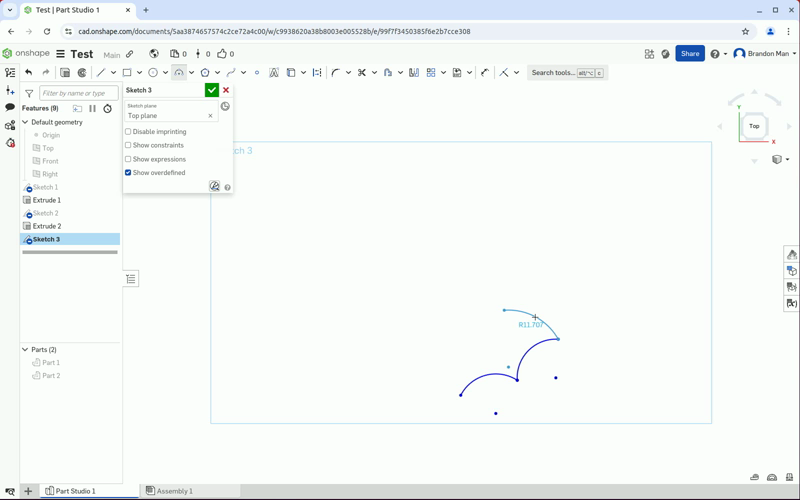
key_up(shift)
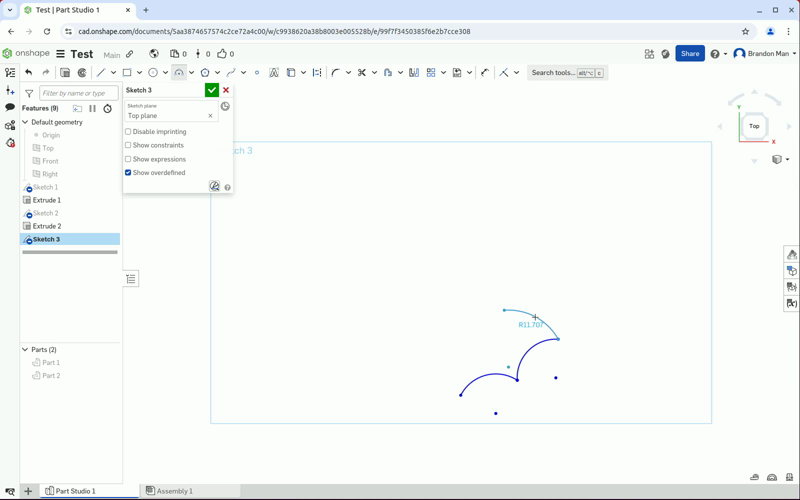
mouse_move(504, 310)
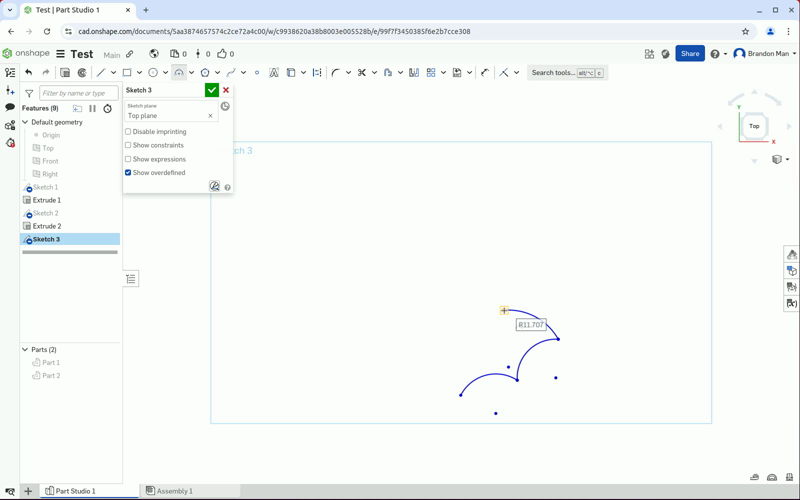
click(504, 310)
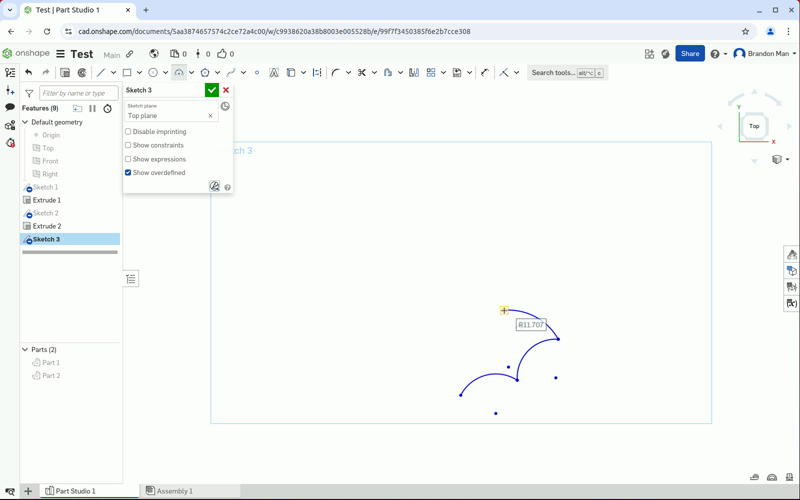
key_down(shift)
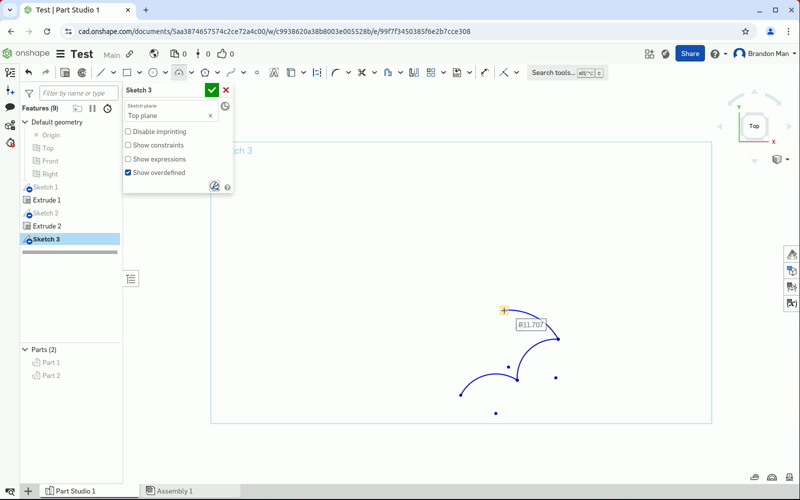
mouse_move(462, 333)
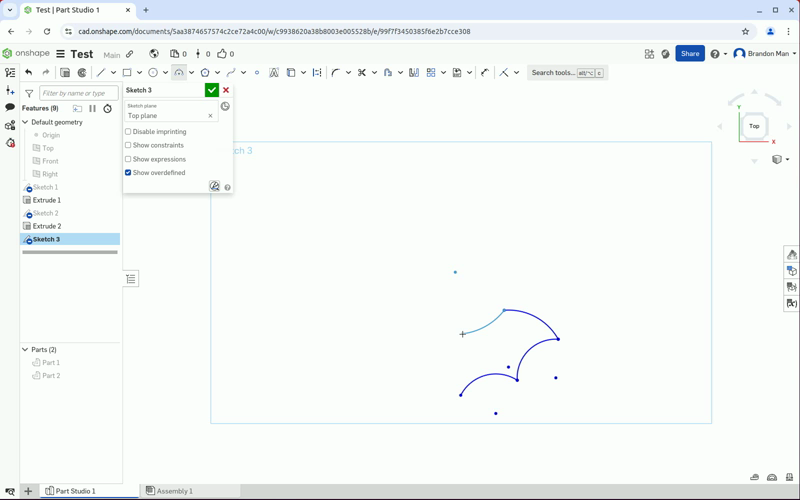
click(462, 333)
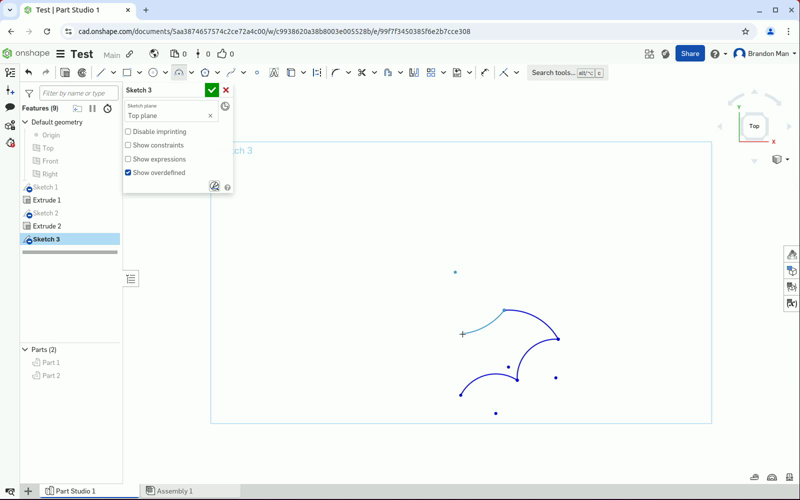
mouse_move(486, 327)
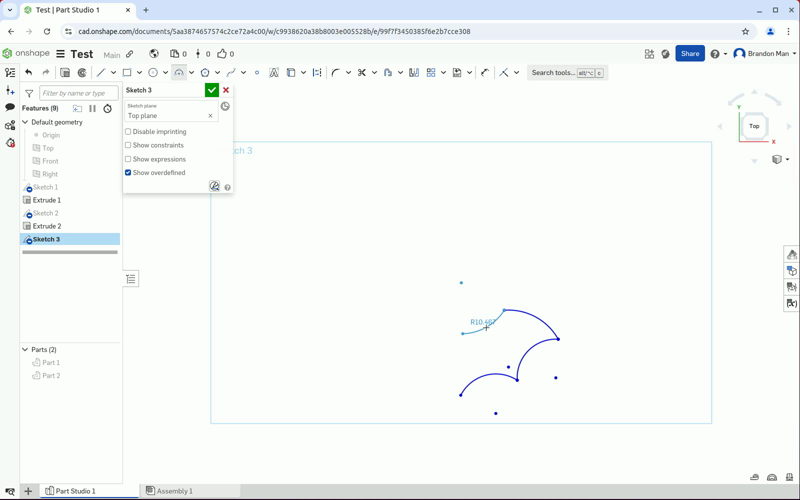
click(486, 327)
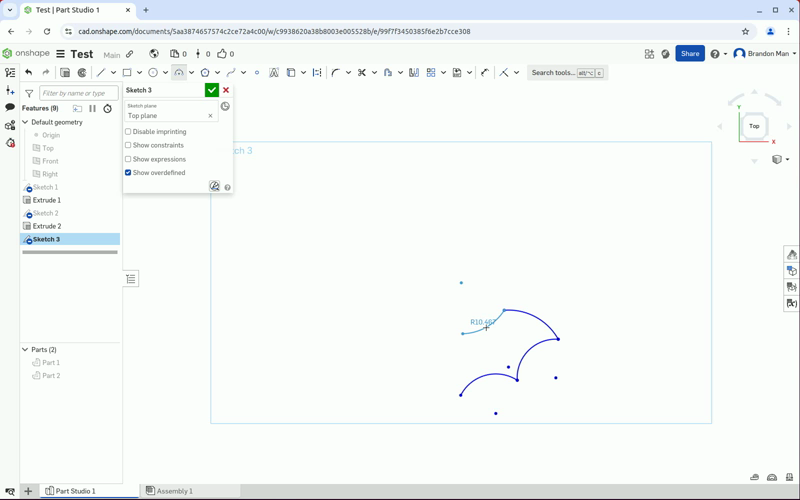
key_up(shift)
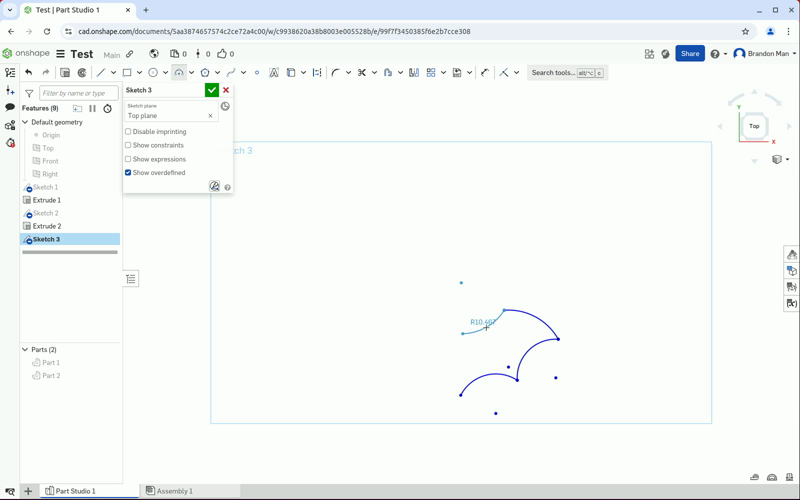
mouse_move(462, 333)
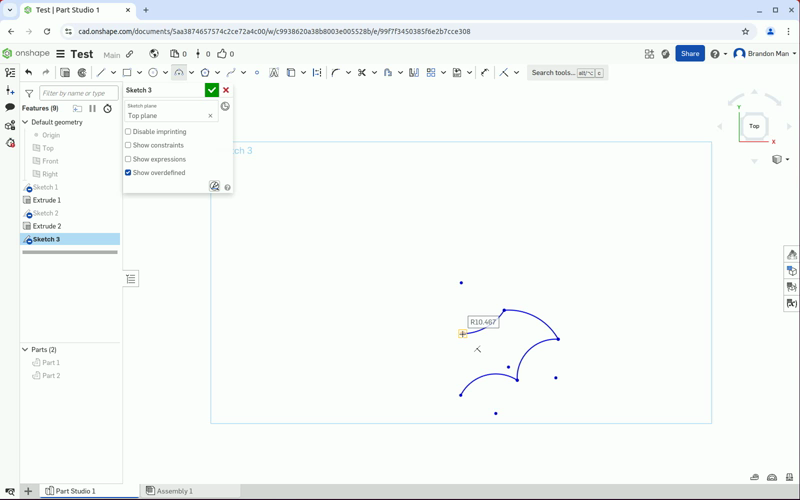
click(462, 333)
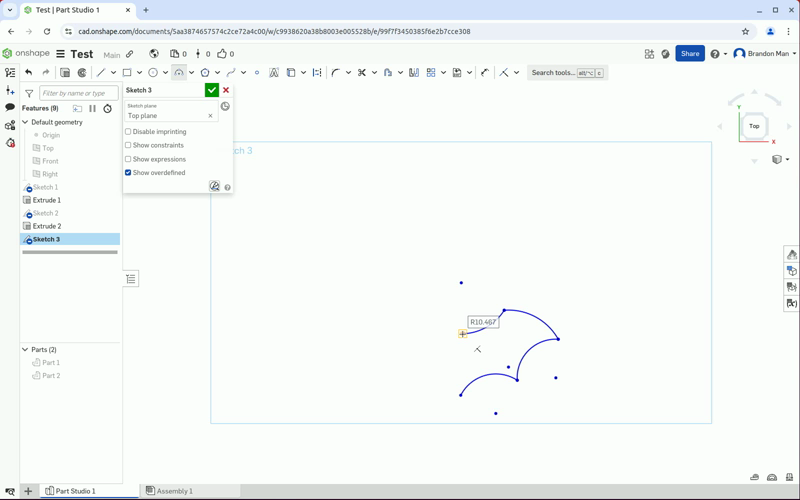
mouse_move(460, 395)
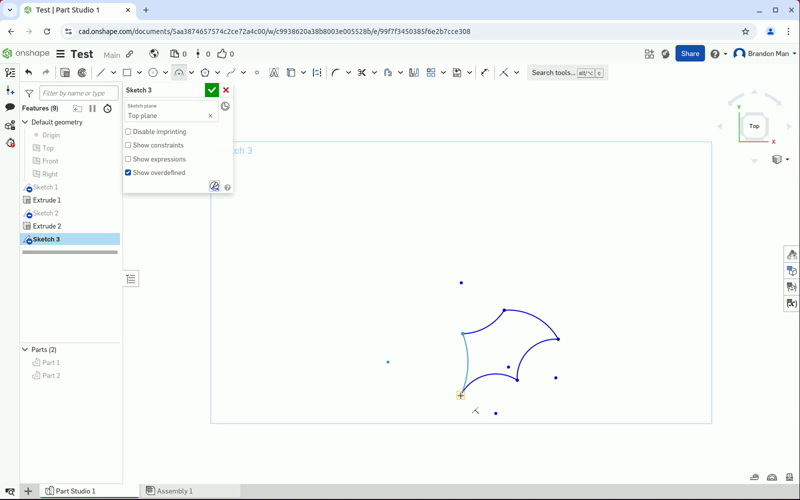
click(460, 395)
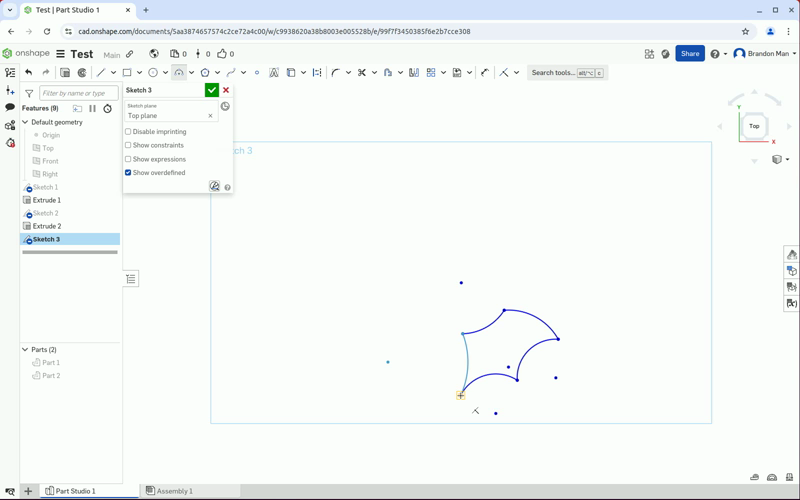
key_down(shift)
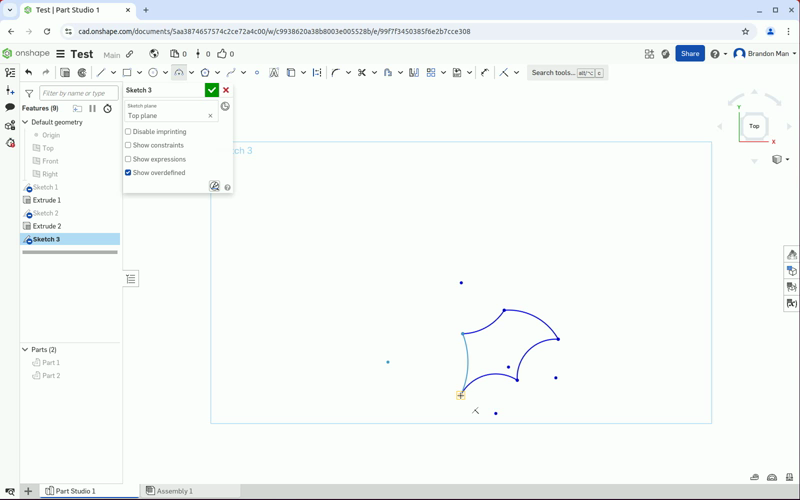
mouse_move(453, 364)
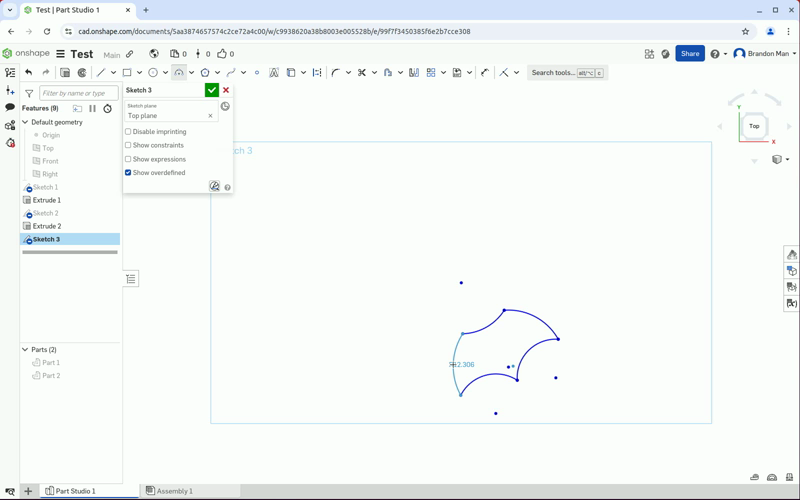
click(453, 364)
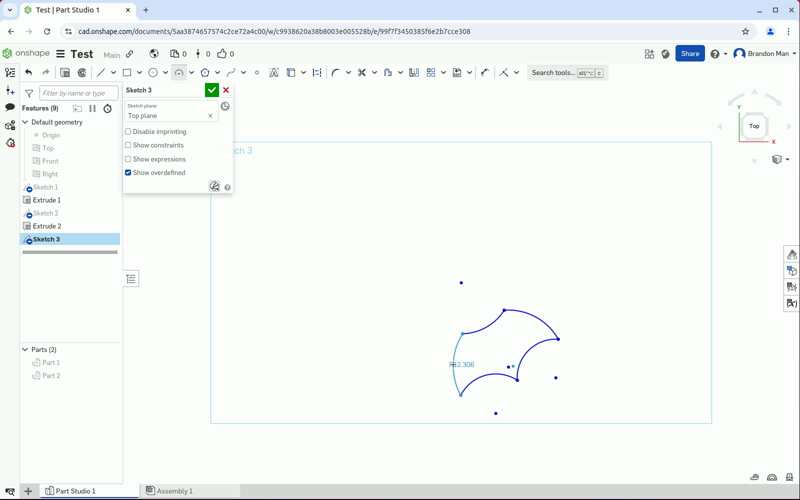
key_up(shift)
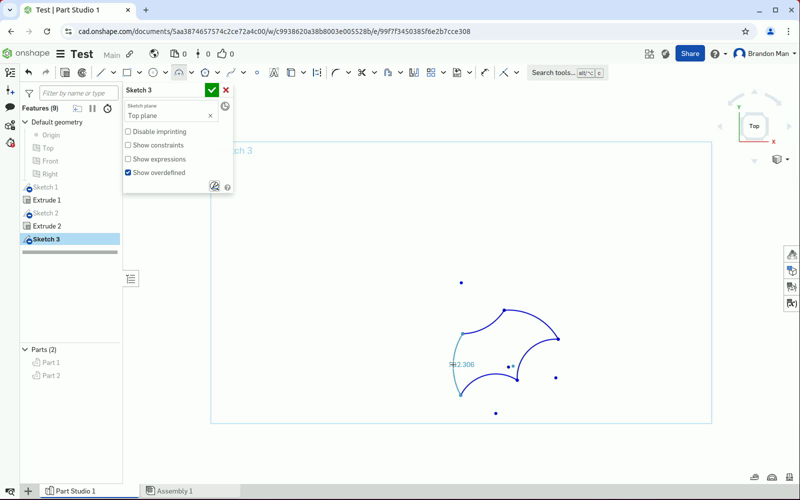
key(esc)
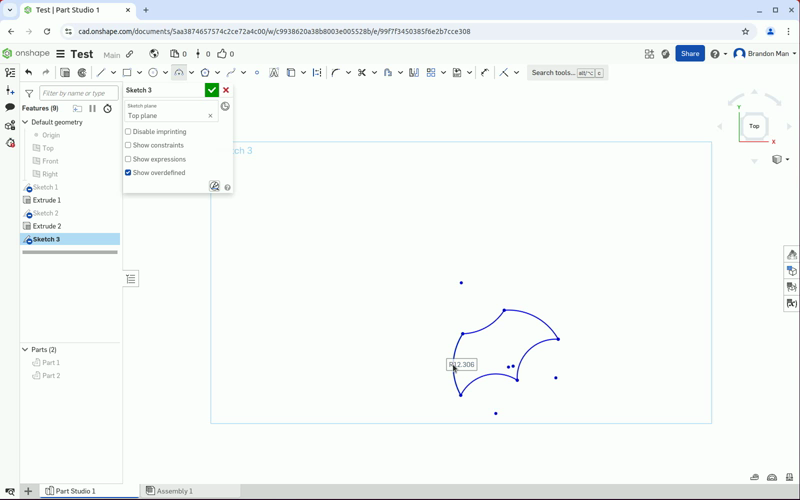
mouse_move(507, 320)
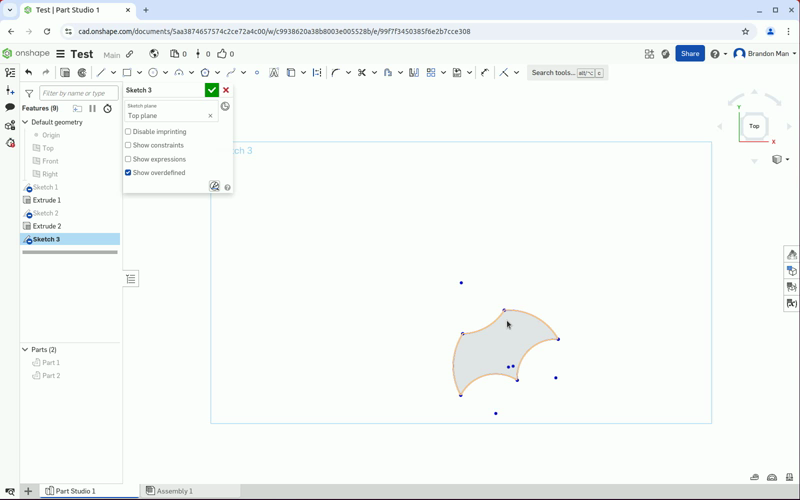
click(507, 320)
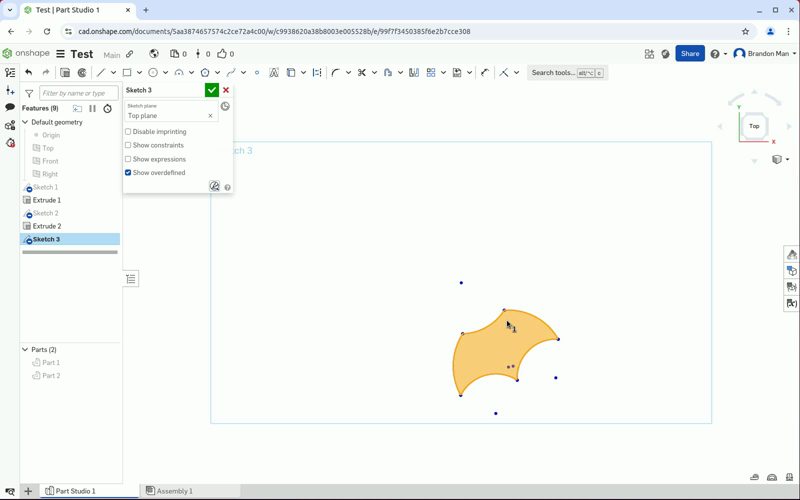
mouse_move(73, 352)
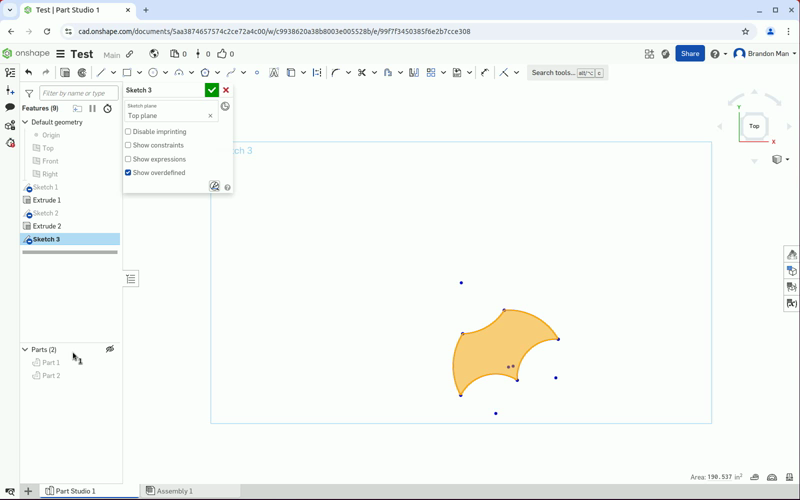
key(shift+y)
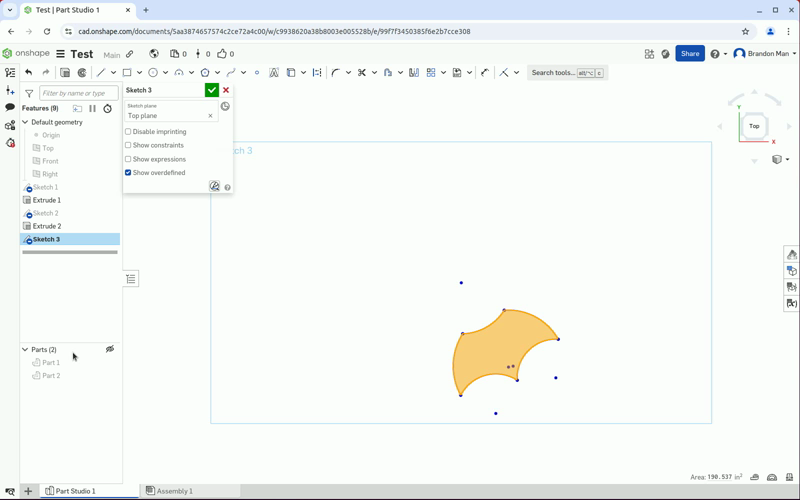
key(shift+e)
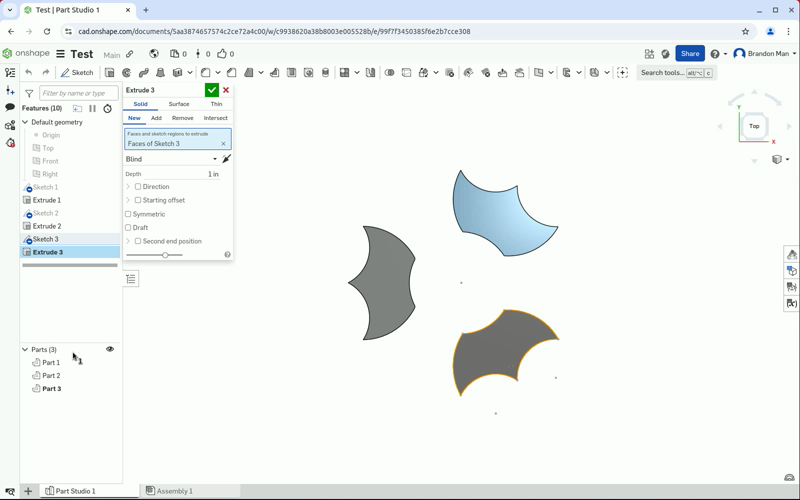
mouse_move(143, 106)
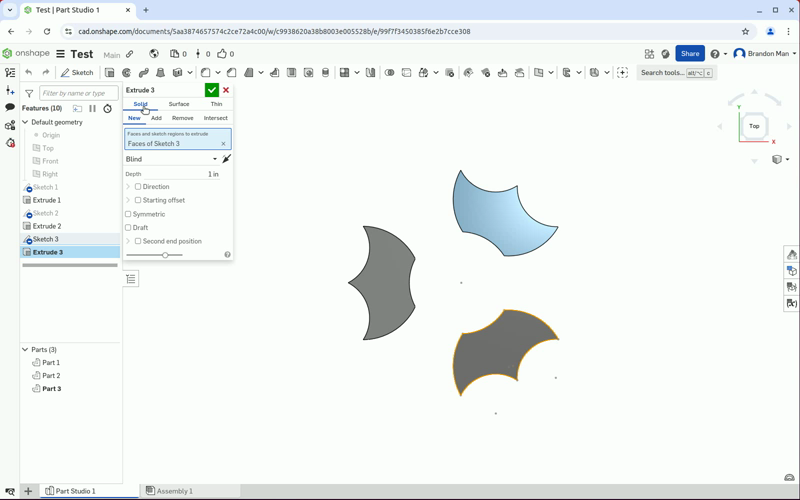
click(143, 106)
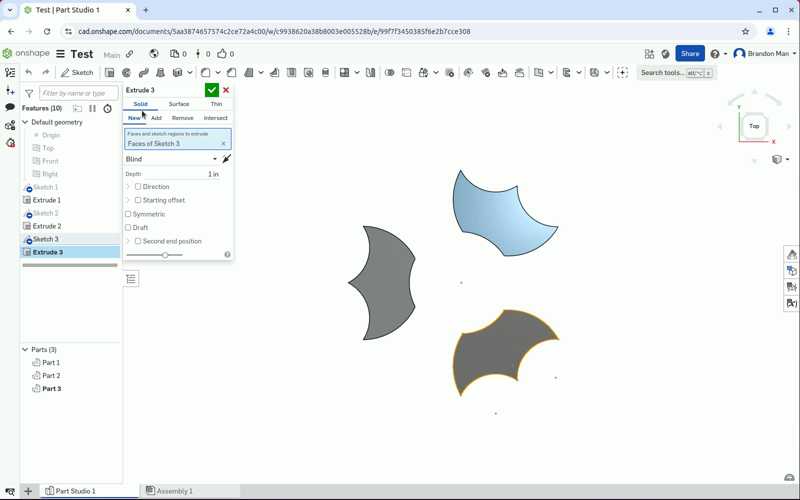
mouse_move(137, 120)
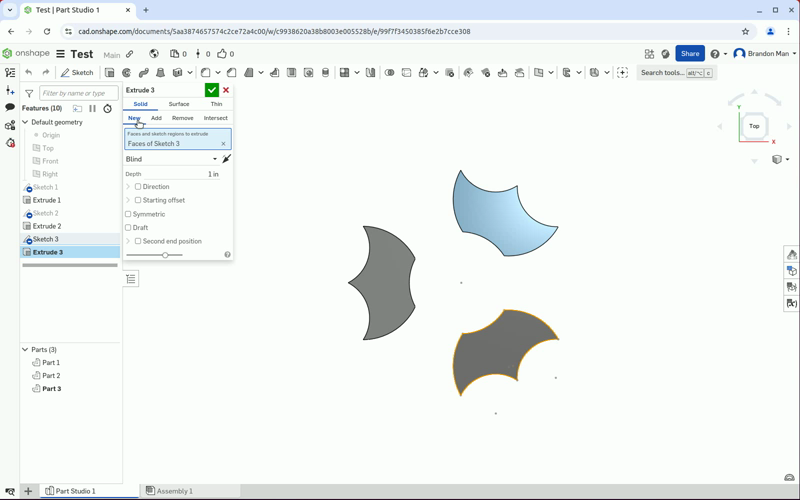
click(137, 120)
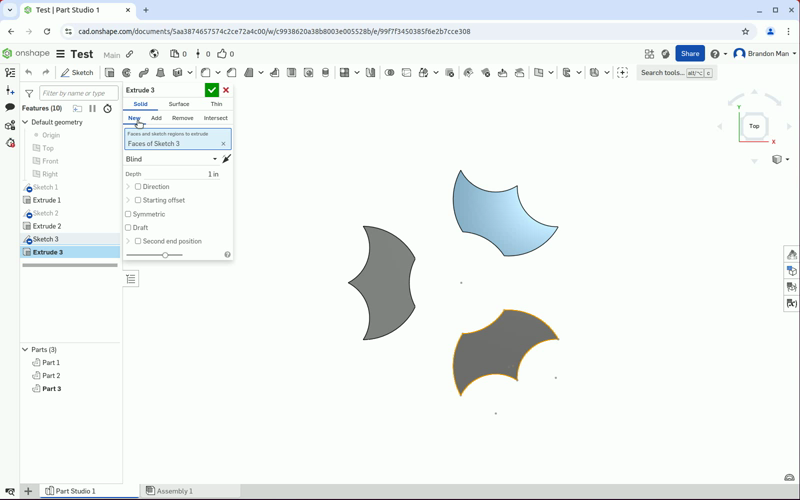
key(tab, 4)
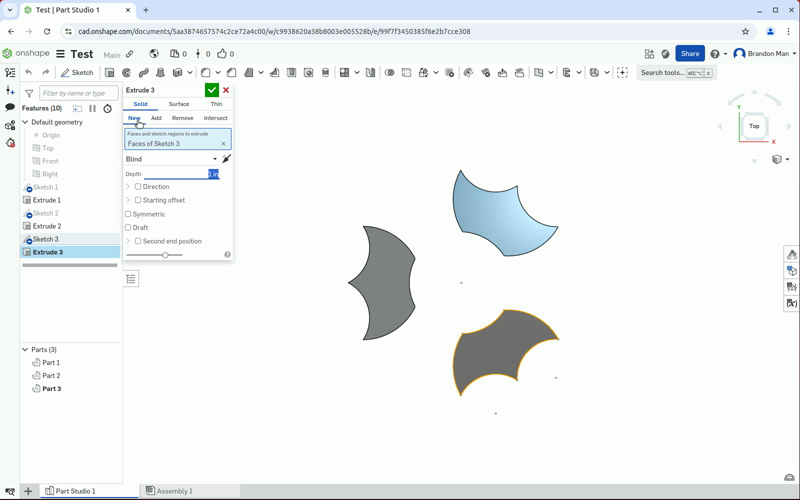
text(8.906)
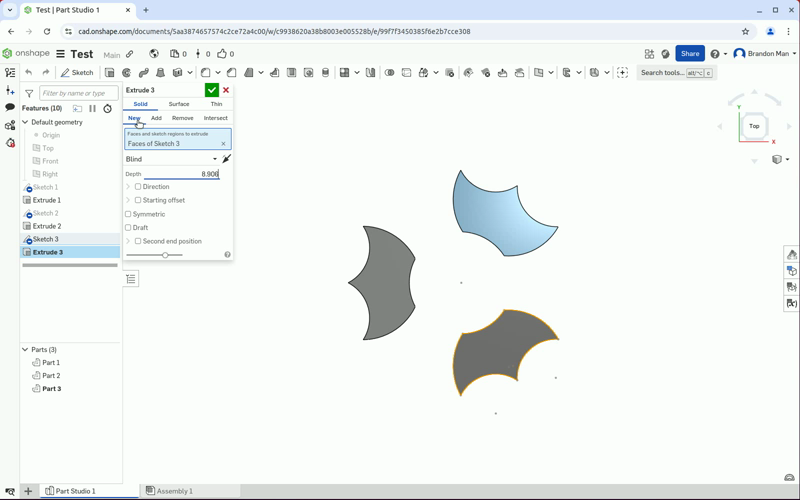
key(enter)
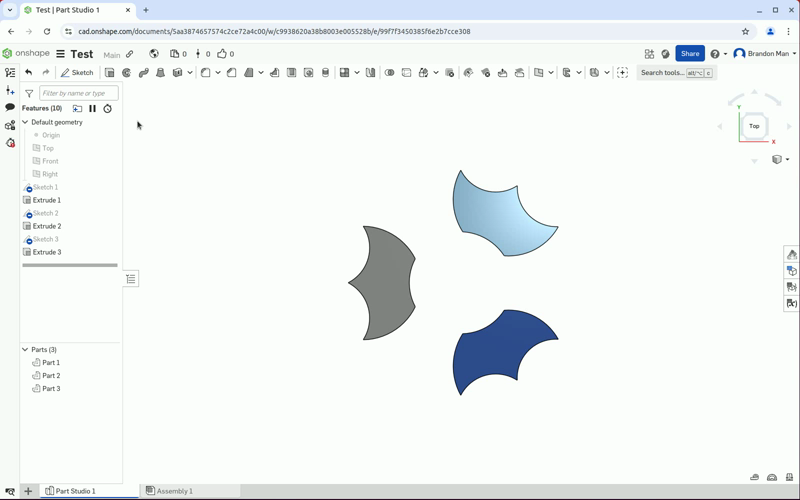
key(shift+h)
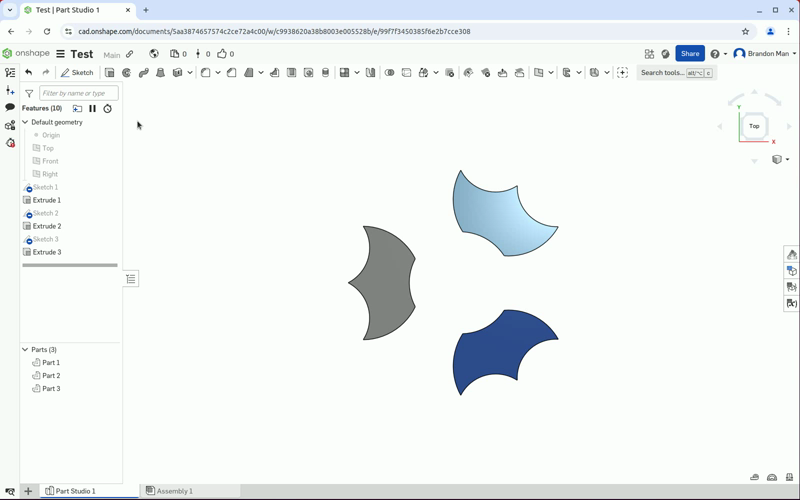
key(shift+h)
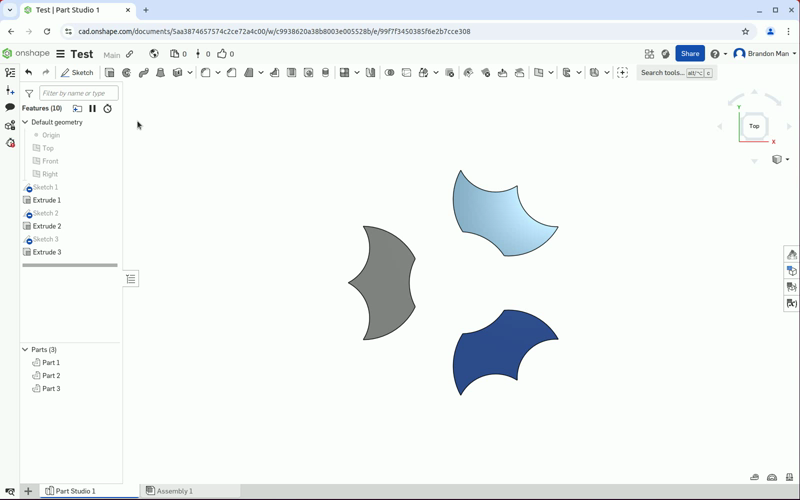
mouse_move(73, 189)
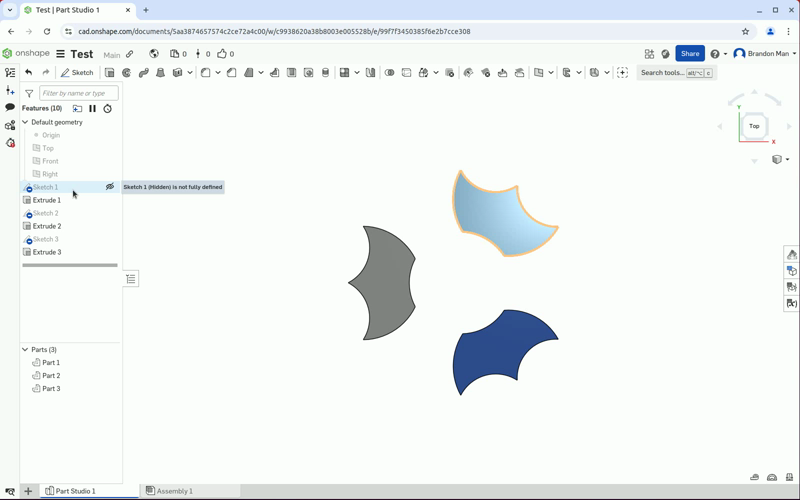
click(73, 189)
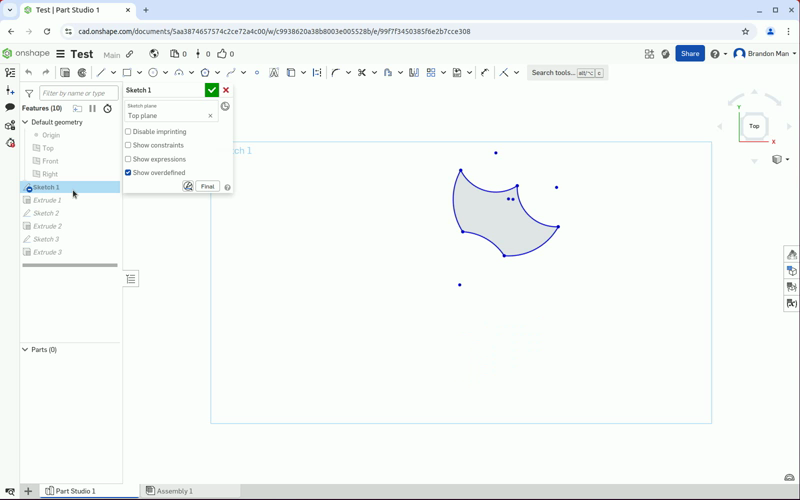
mouse_move(229, 92)
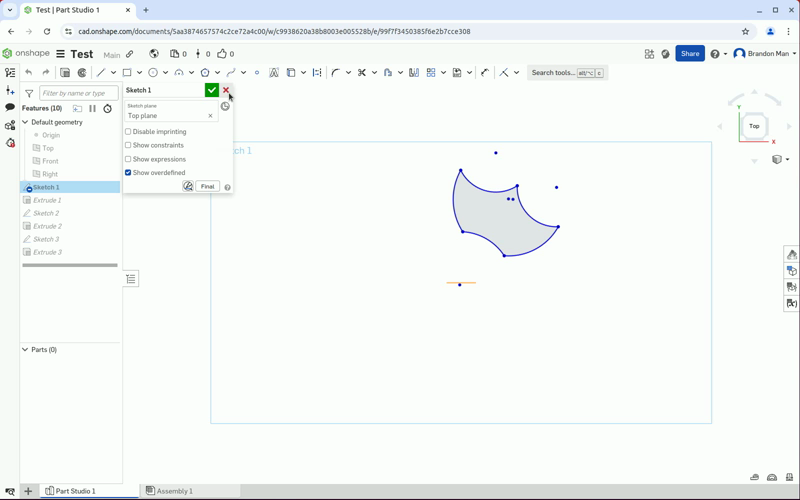
click(229, 92)
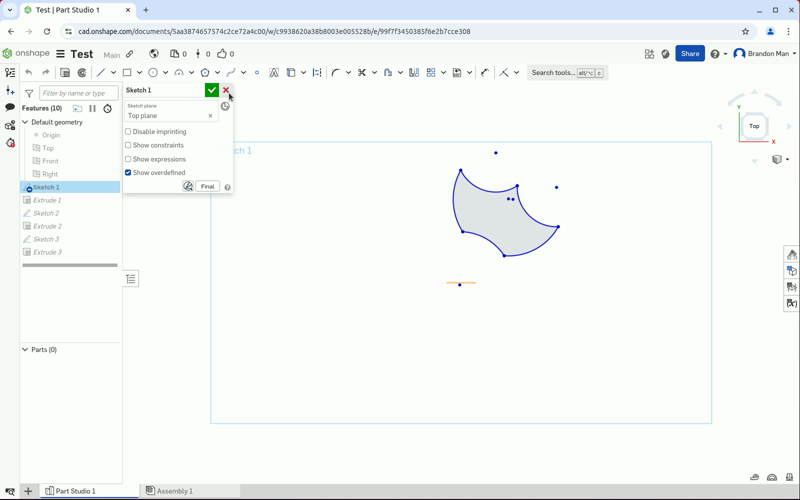
key(shift+s)
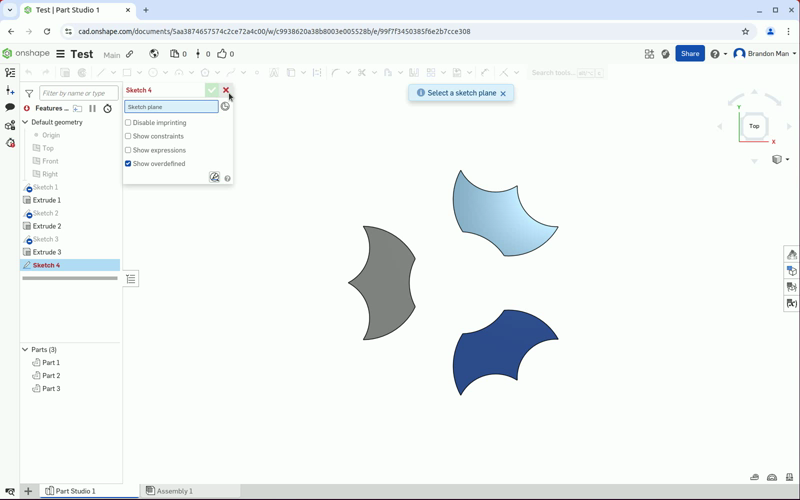
mouse_move(73, 150)
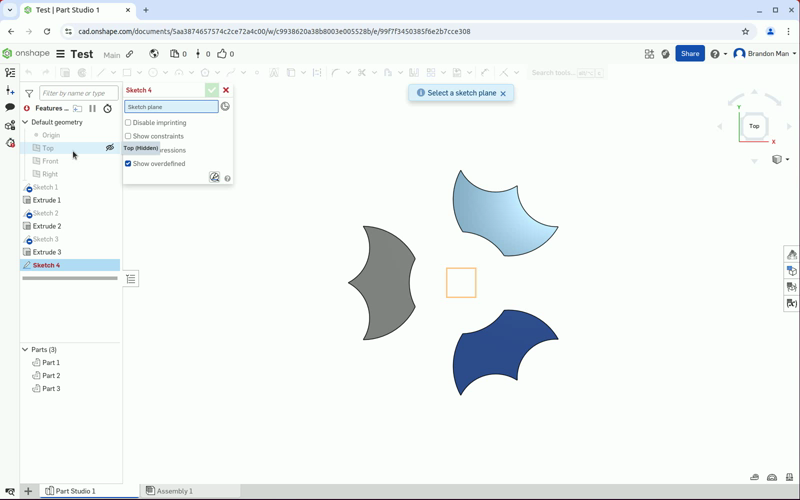
click(73, 150)
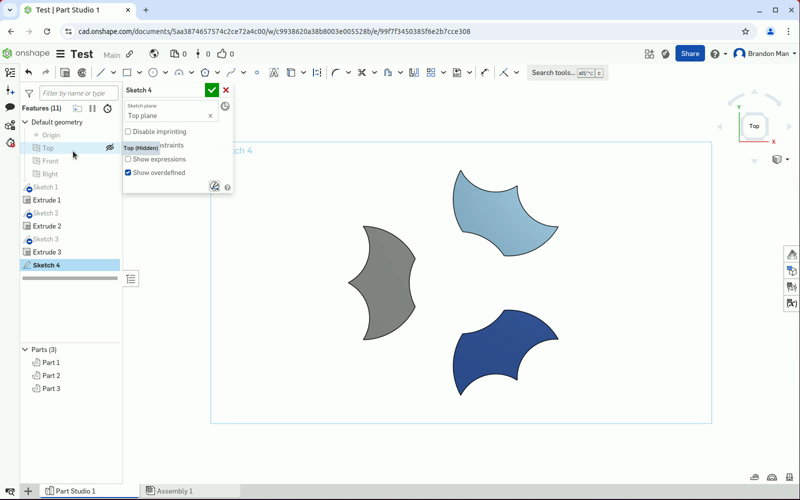
mouse_move(73, 352)
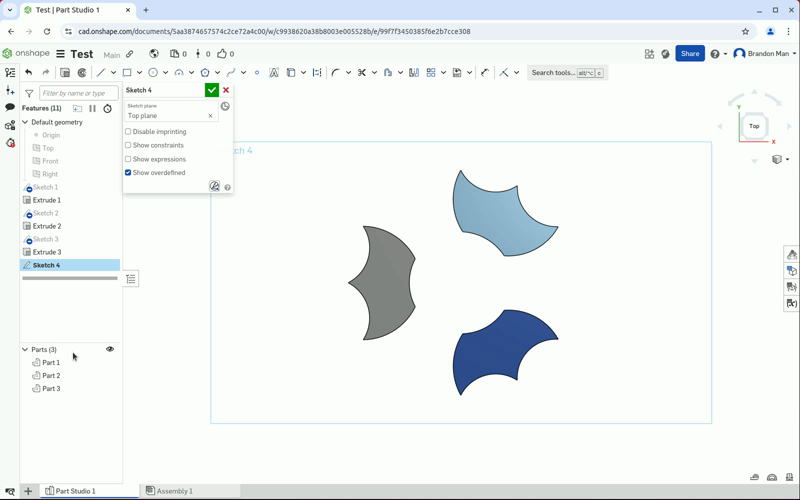
key(y)
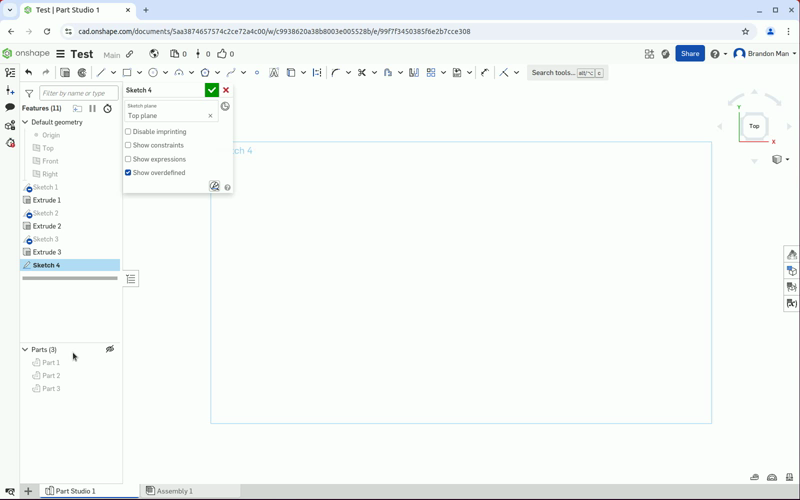
key(c)
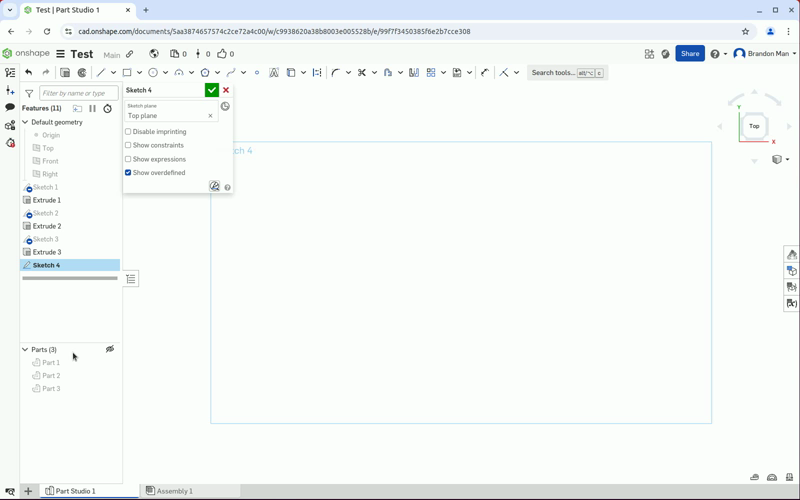
key_down(shift)
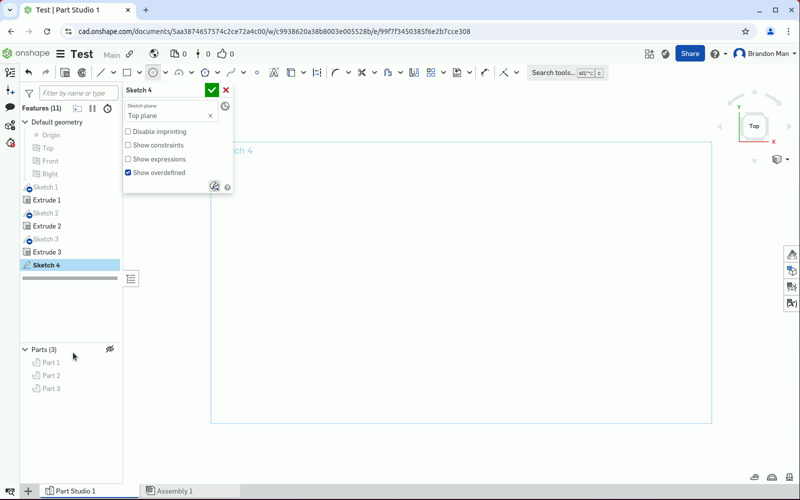
mouse_move(460, 282)
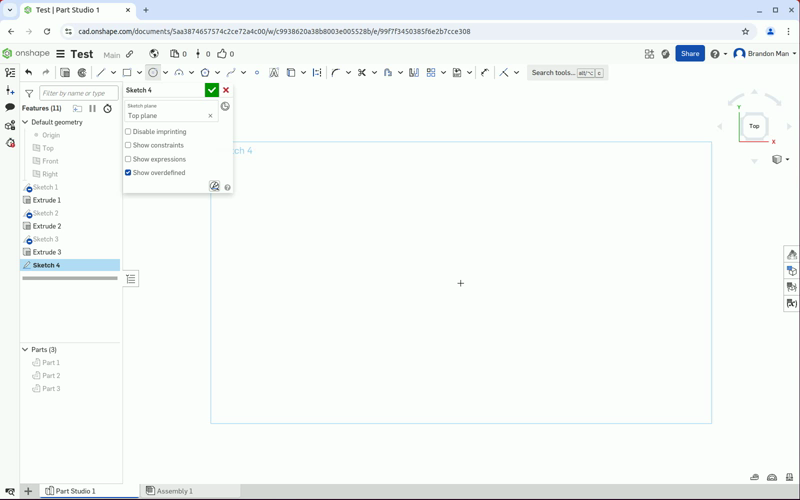
click(460, 282)
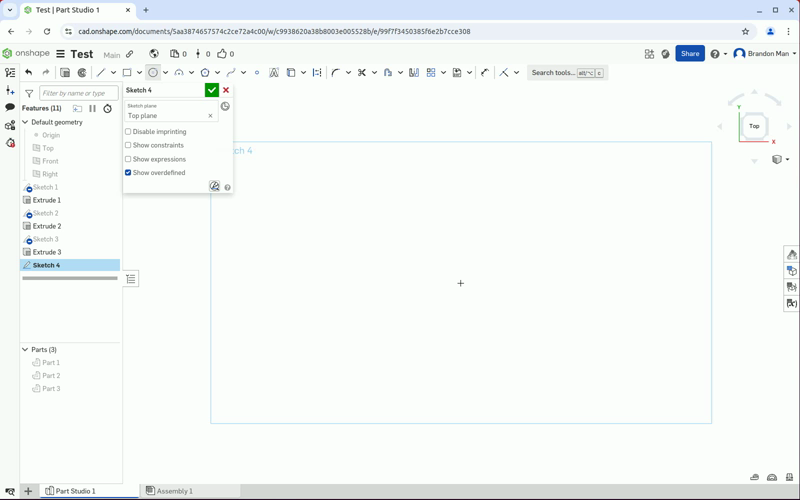
key_up(shift)
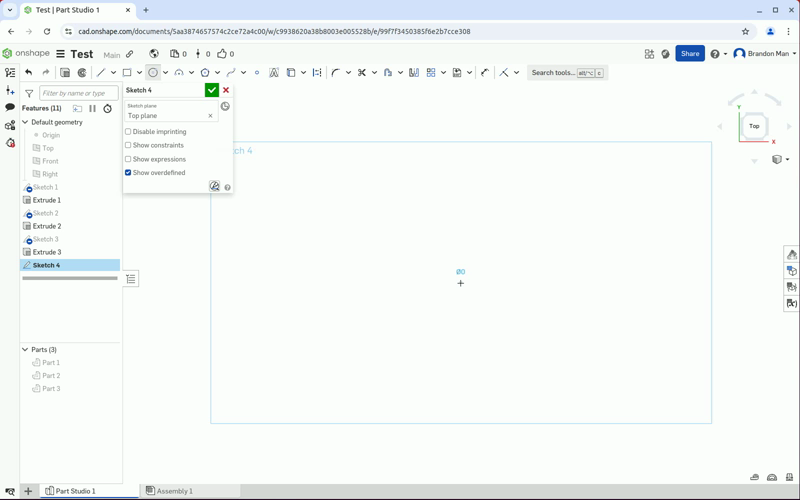
mouse_move(512, 282)
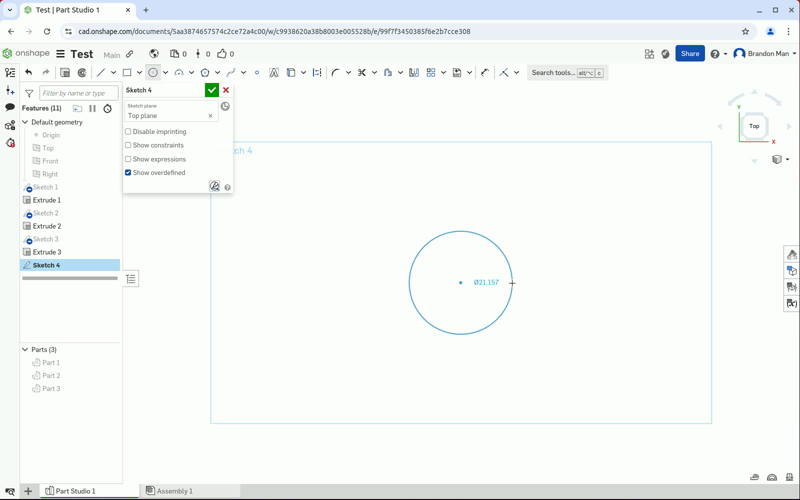
click(512, 282)
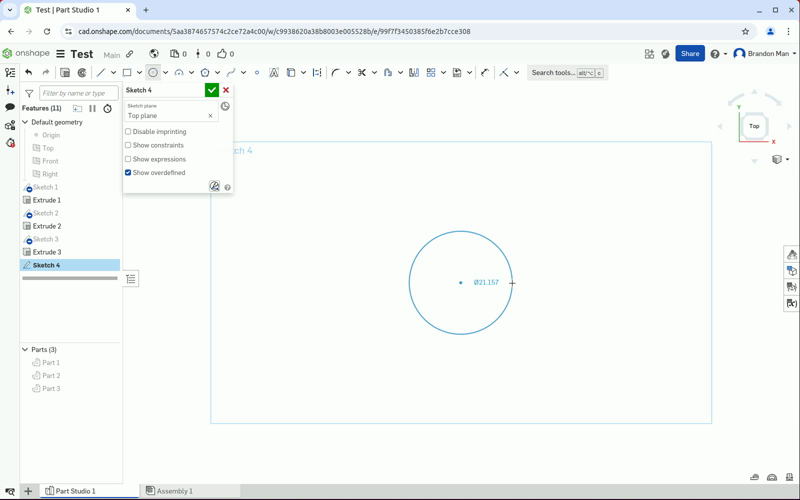
key(esc)
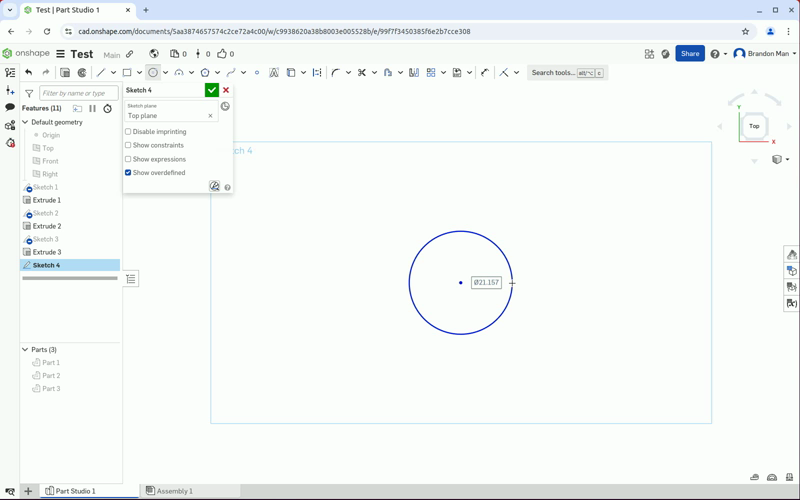
key(c)
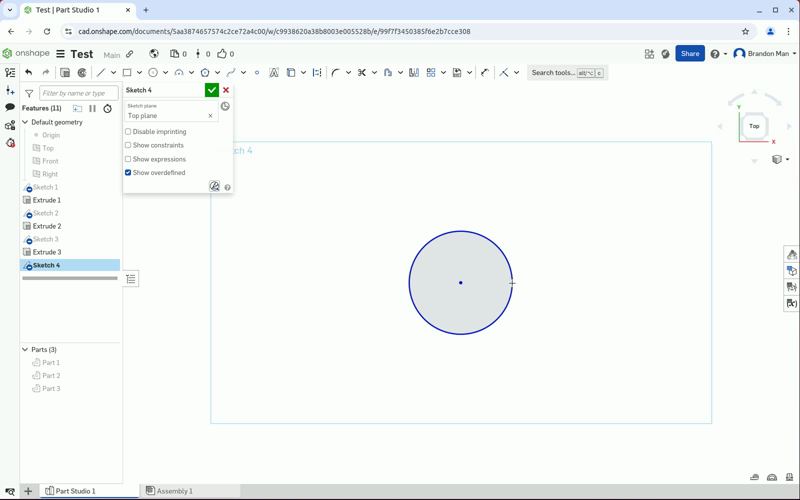
key_down(shift)
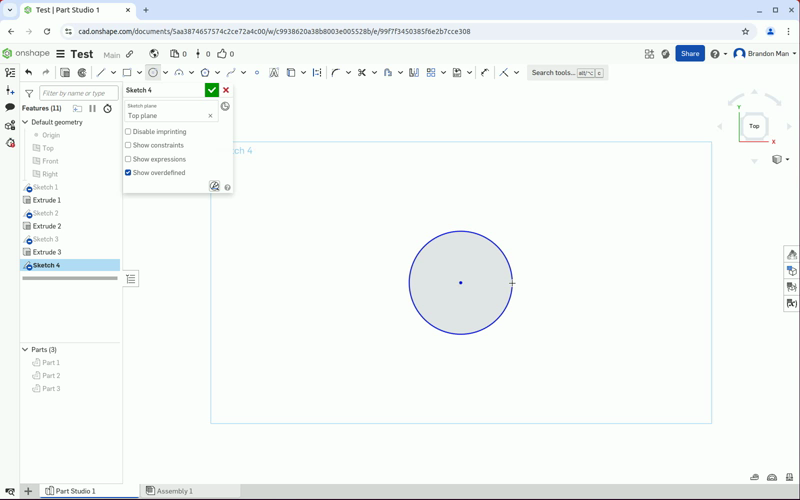
mouse_move(460, 282)
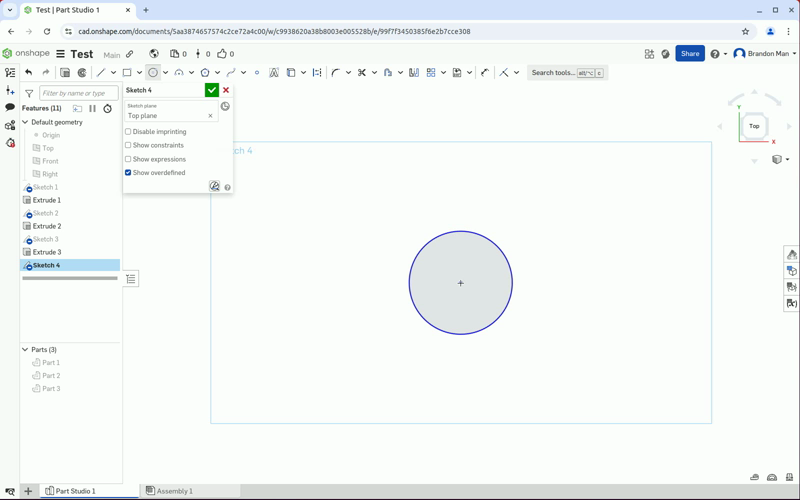
click(460, 282)
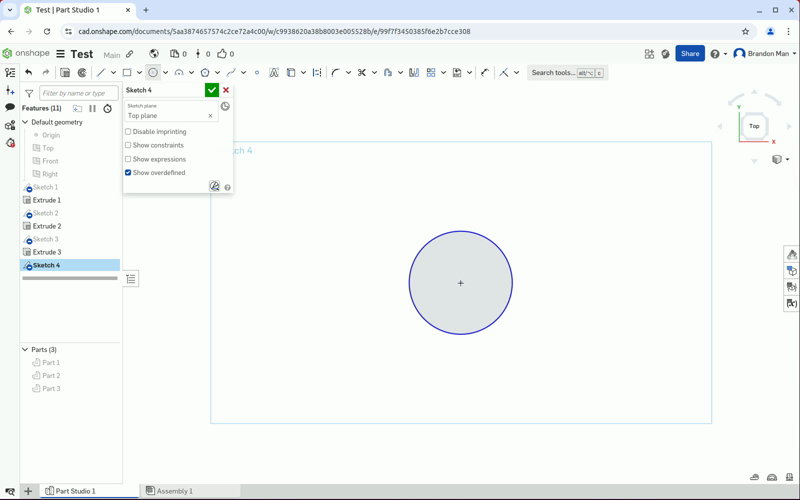
key_up(shift)
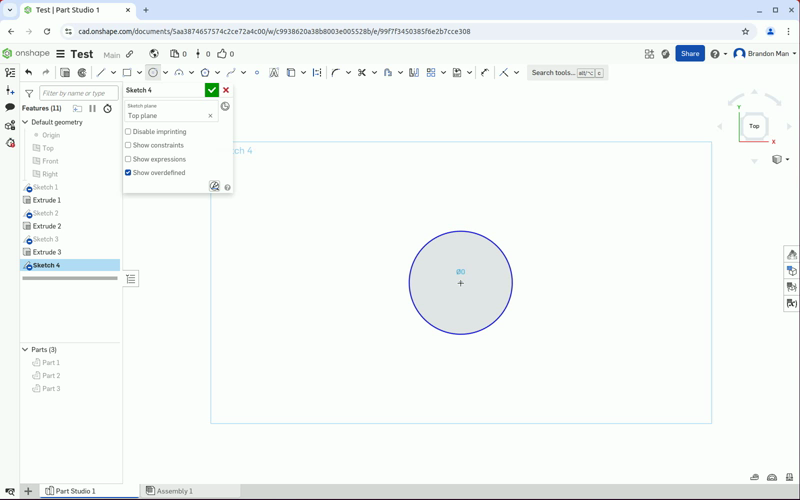
mouse_move(504, 282)
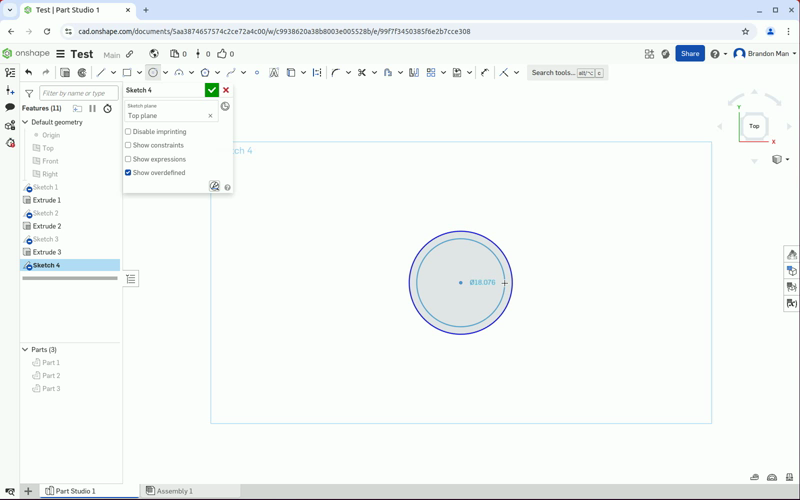
click(504, 282)
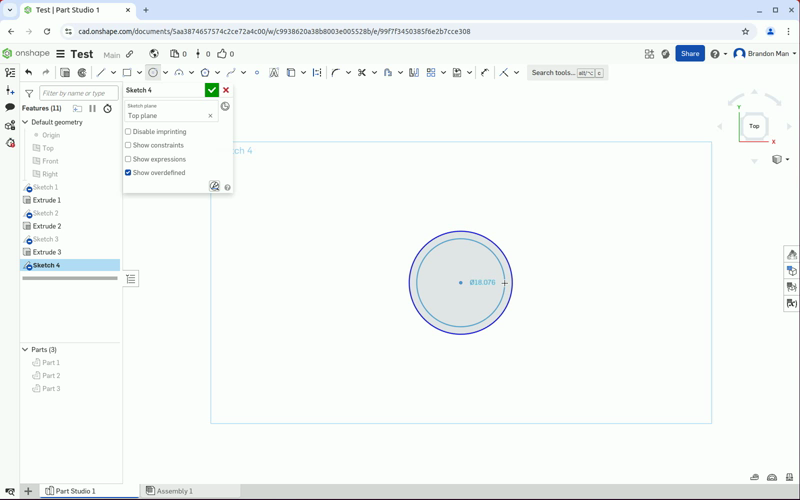
key(esc)
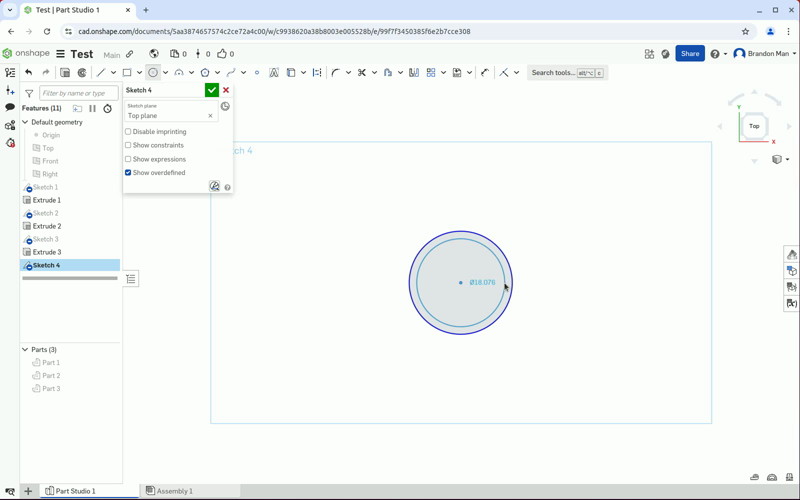
mouse_move(465, 331)
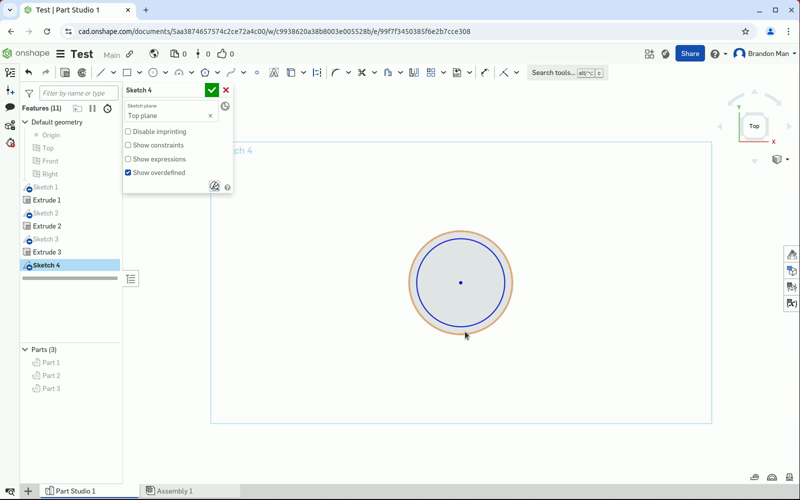
click(465, 331)
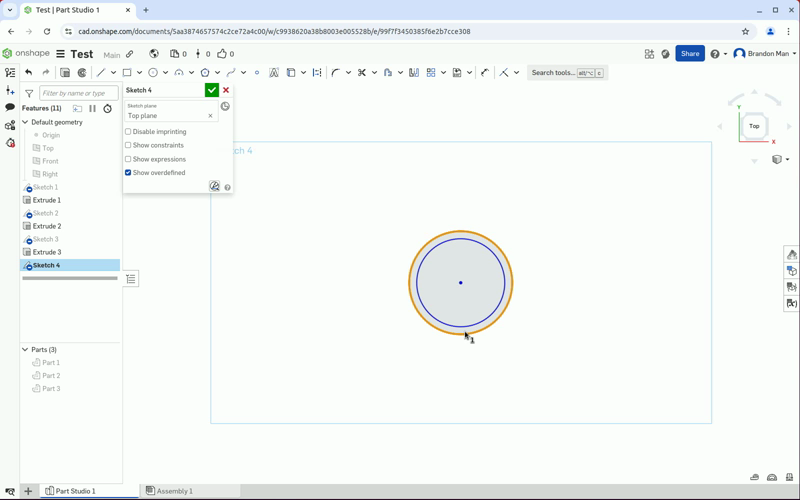
mouse_move(73, 352)
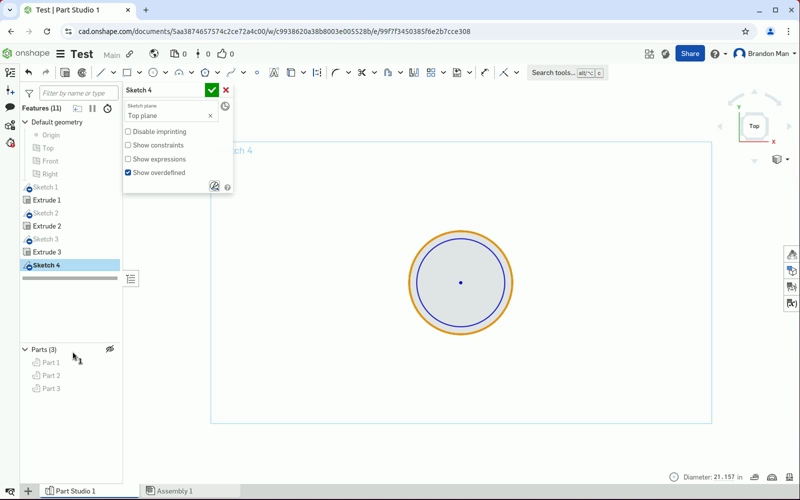
key(shift+y)
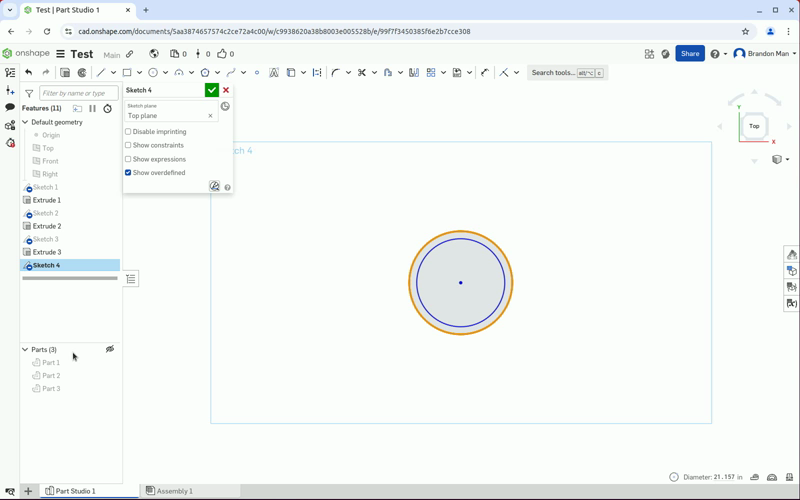
key(shift+e)
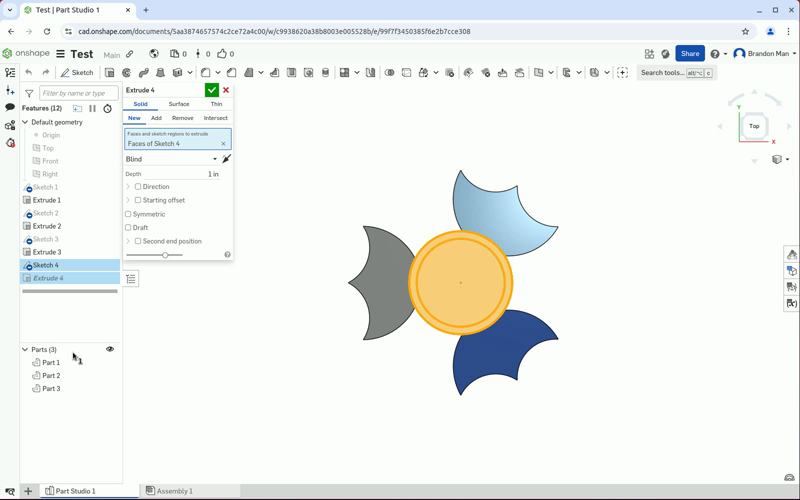
mouse_move(143, 106)
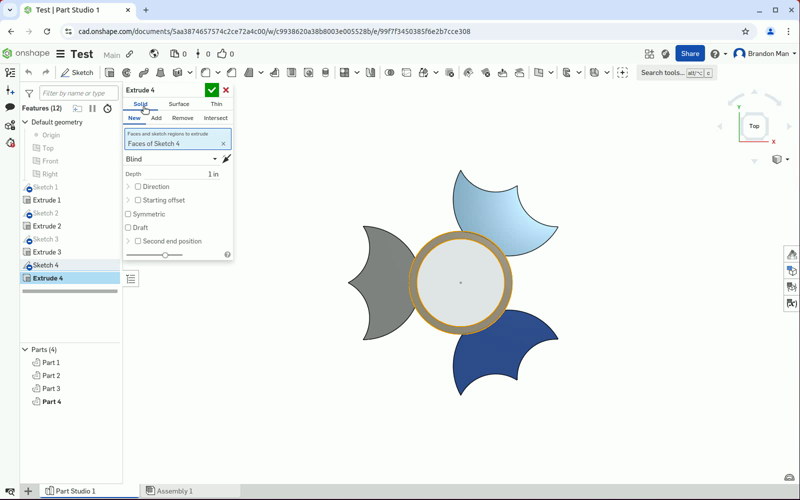
click(143, 106)
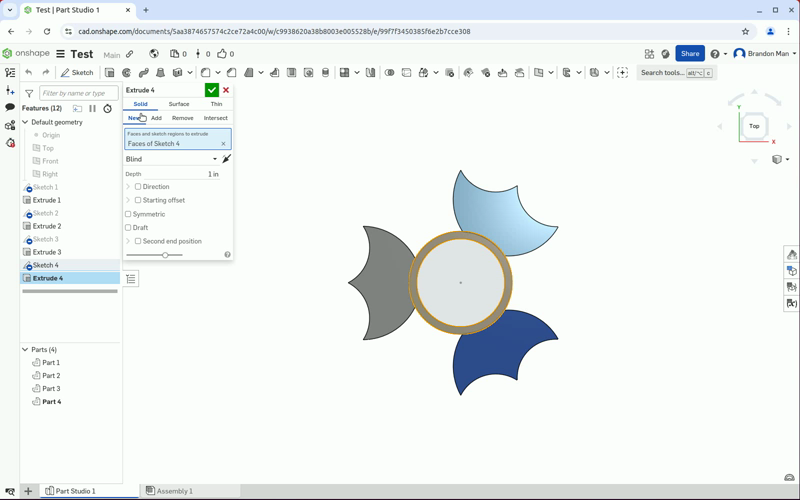
mouse_move(137, 120)
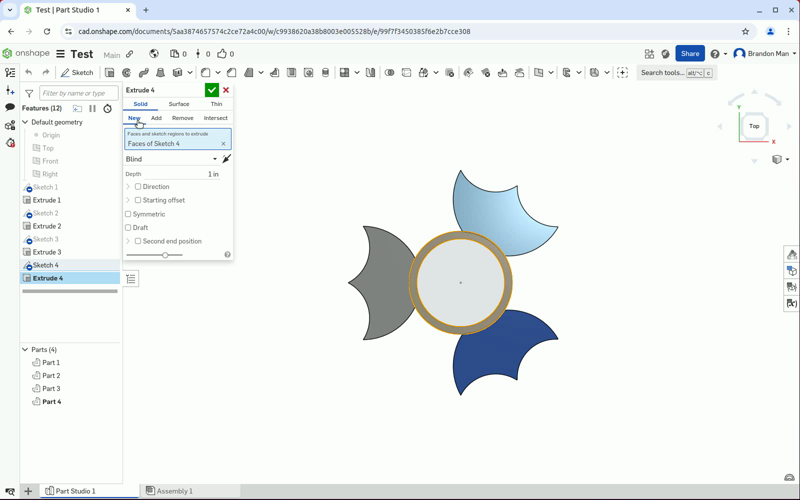
click(137, 120)
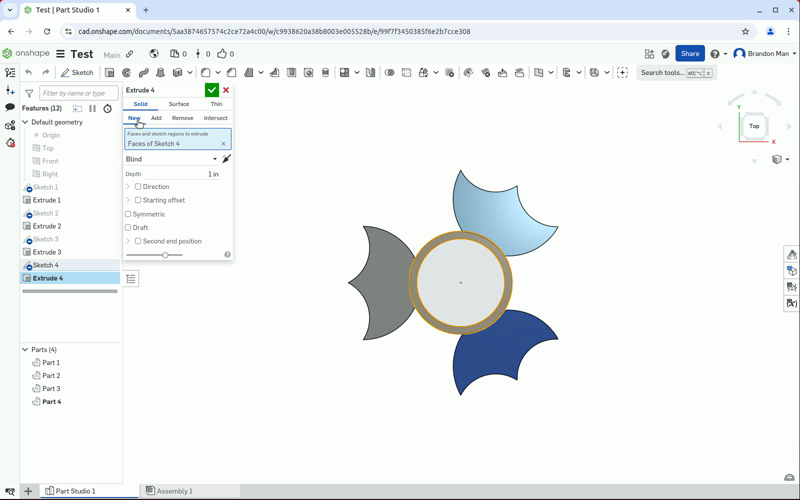
key(tab, 4)
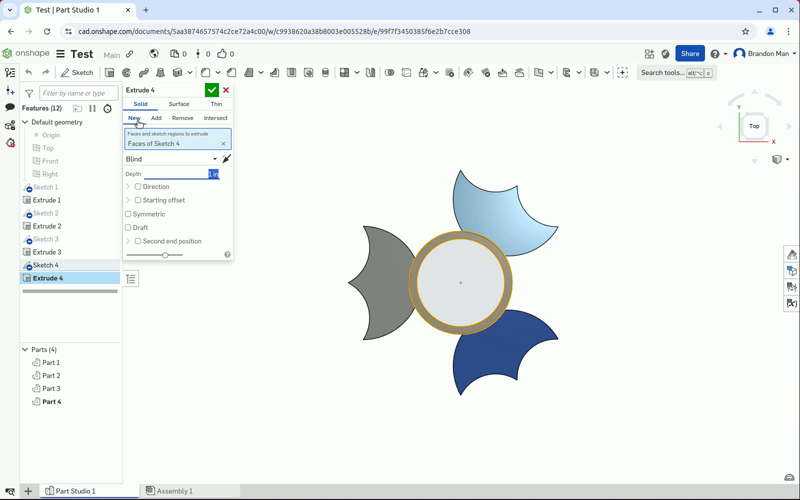
text(8.906)
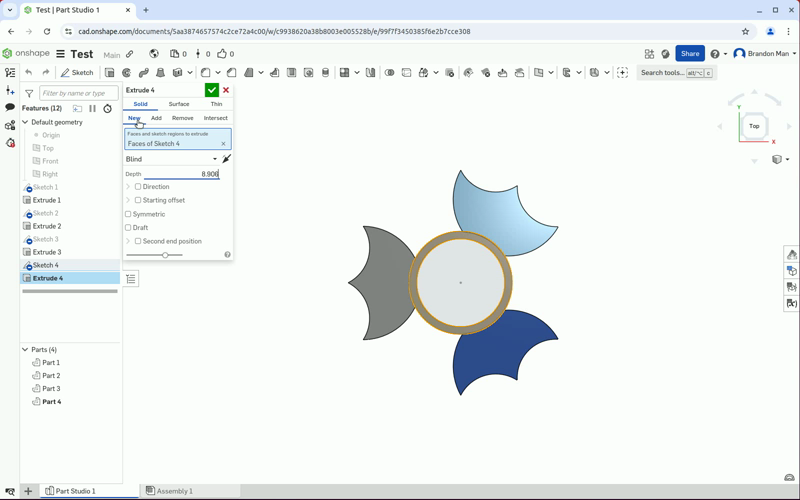
key(enter)
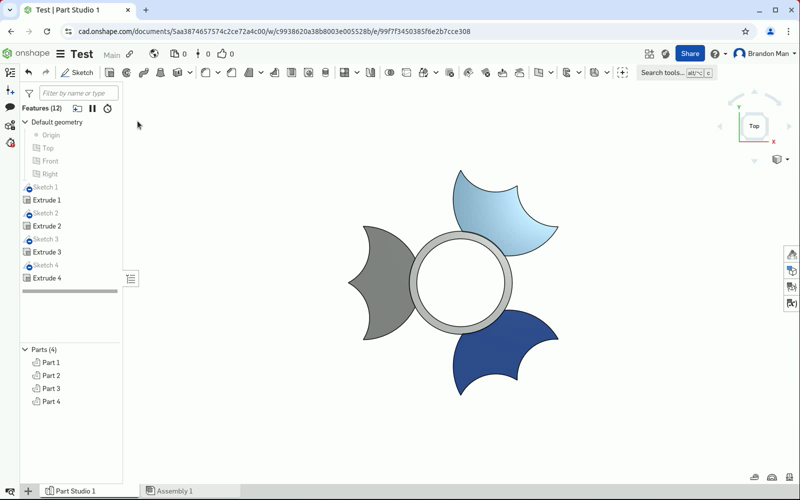
key(shift+h)
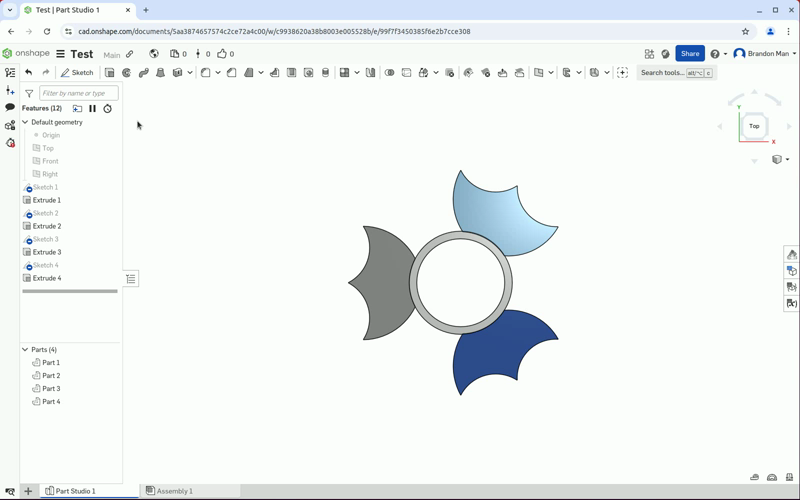
key(shift+h)
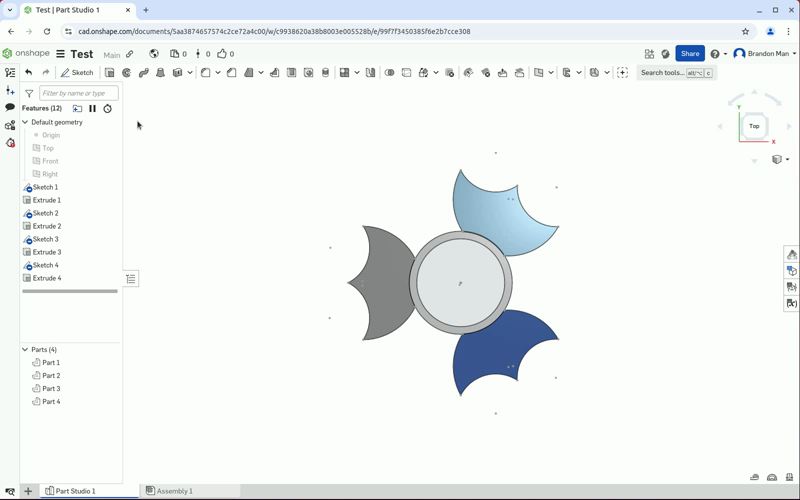
key(shift+7)
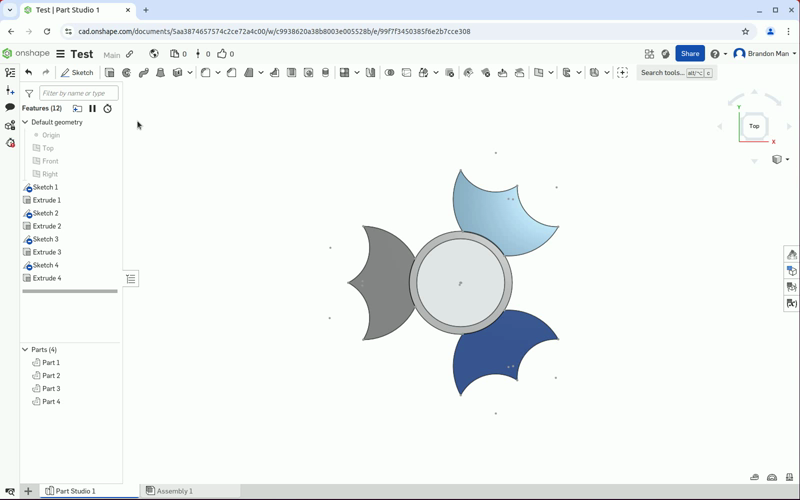
key(up, 3)
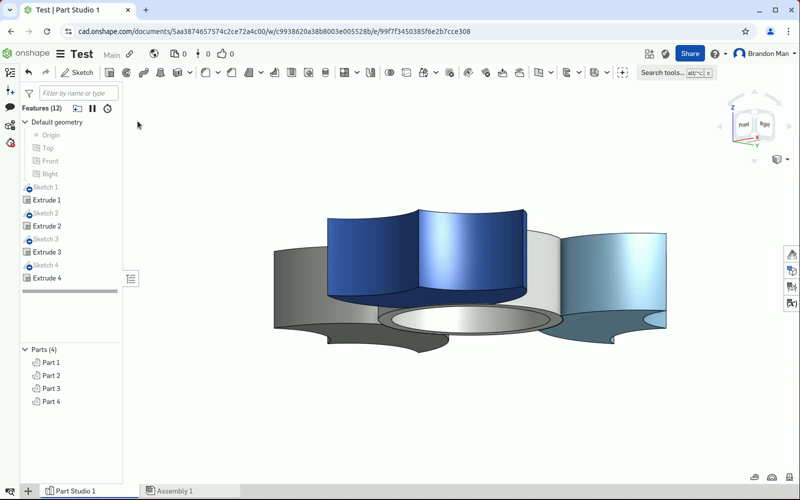
key(left, 3)
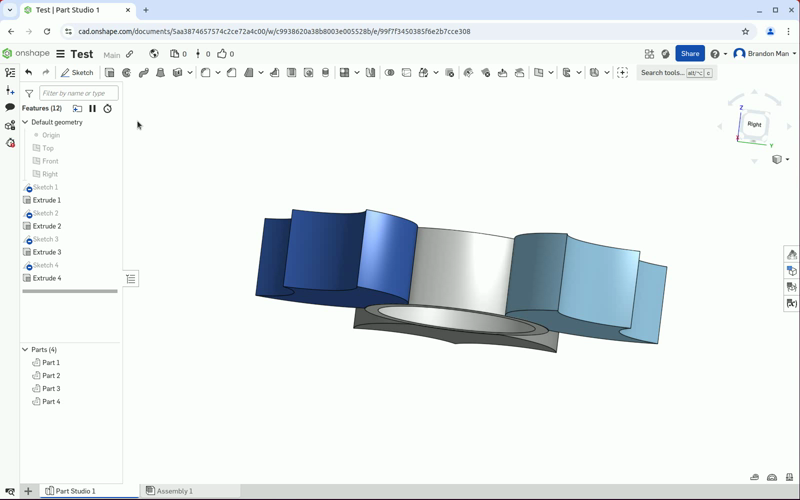
key(right, 3)
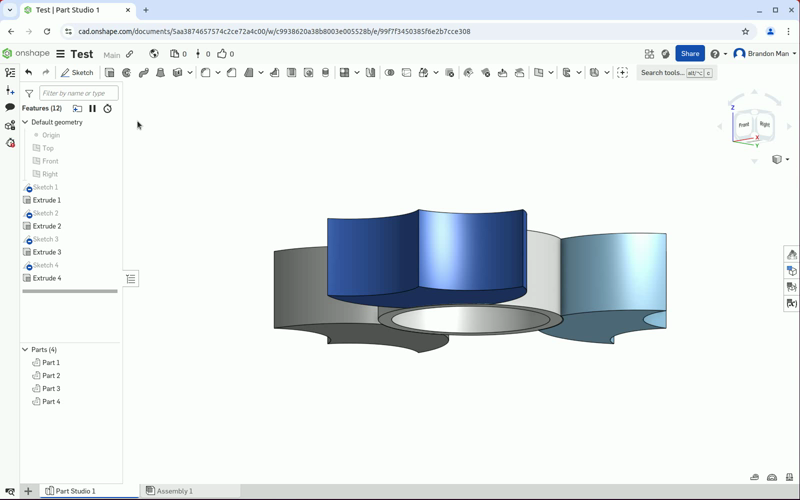
key(down, 3)
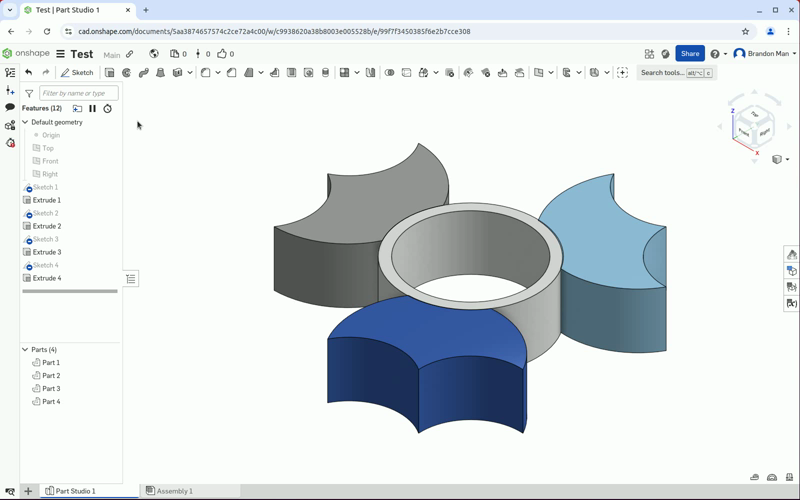
mouse_move(73, 189)
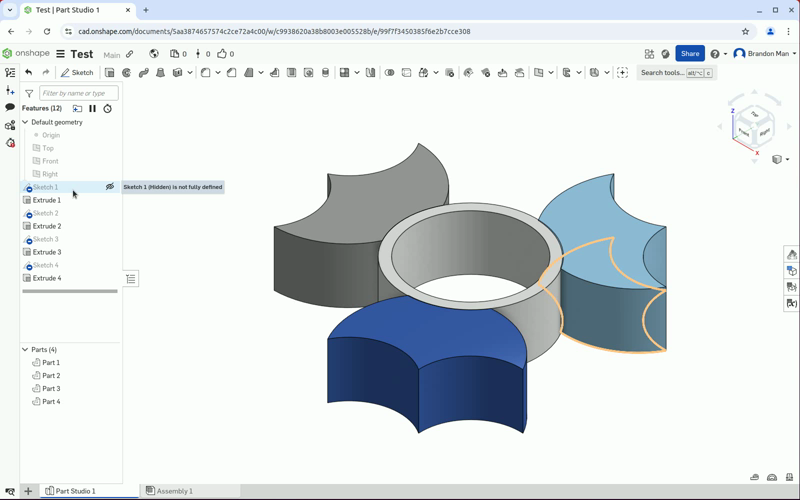
click(73, 189)